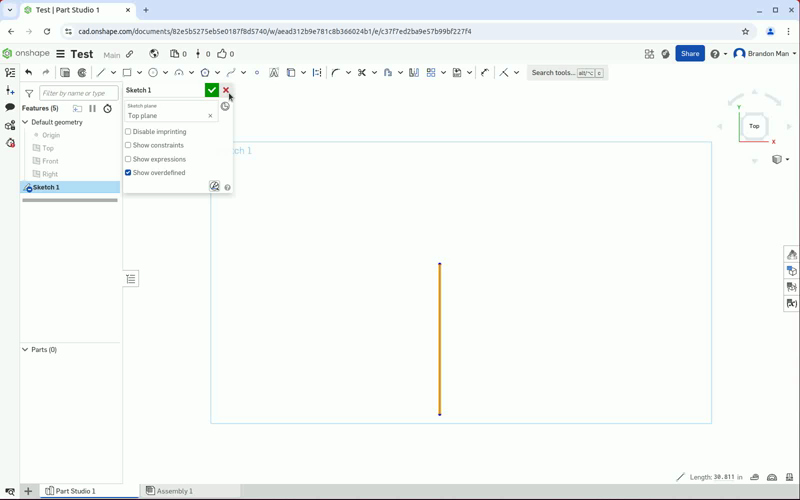
key(shift+h)
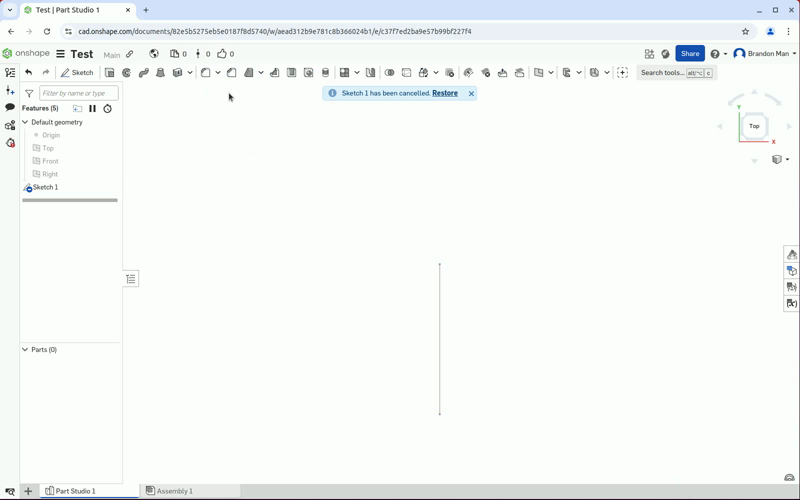
key(shift+s)
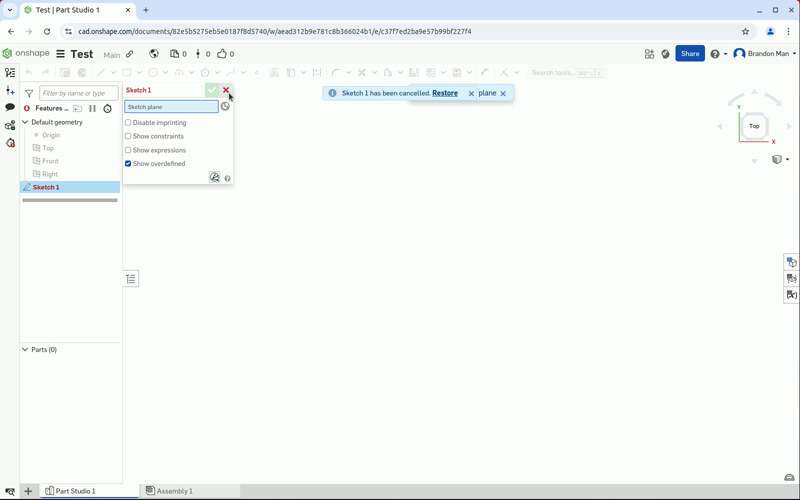
mouse_move(73, 150)
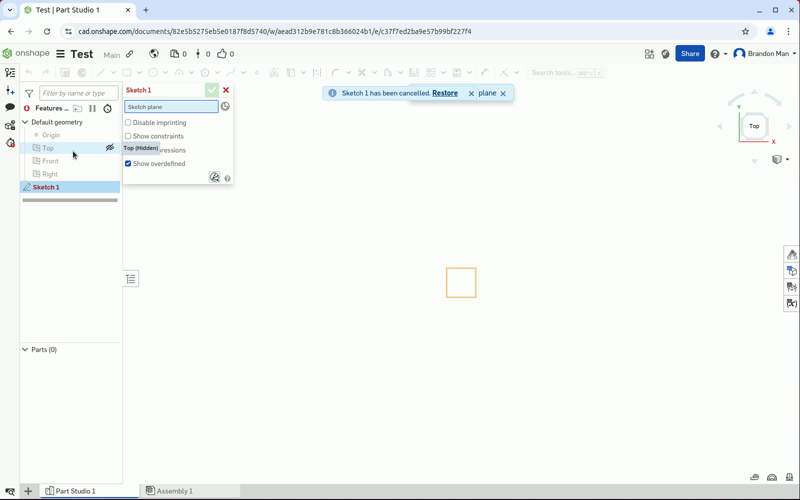
click(73, 150)
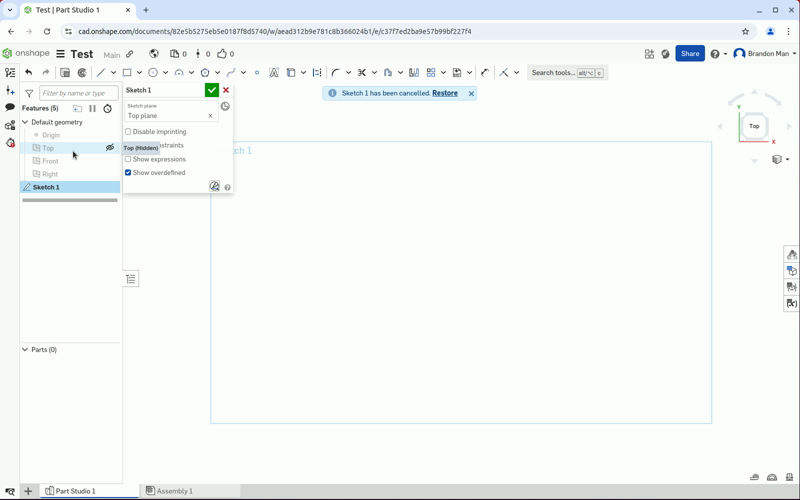
mouse_move(73, 352)
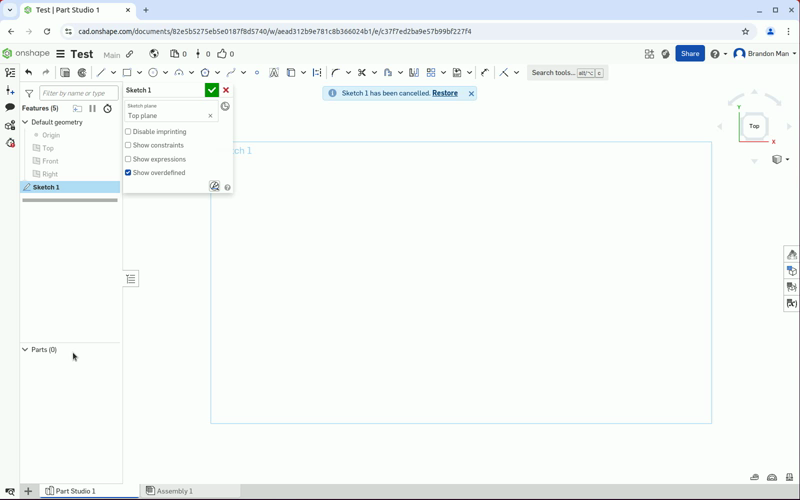
key(y)
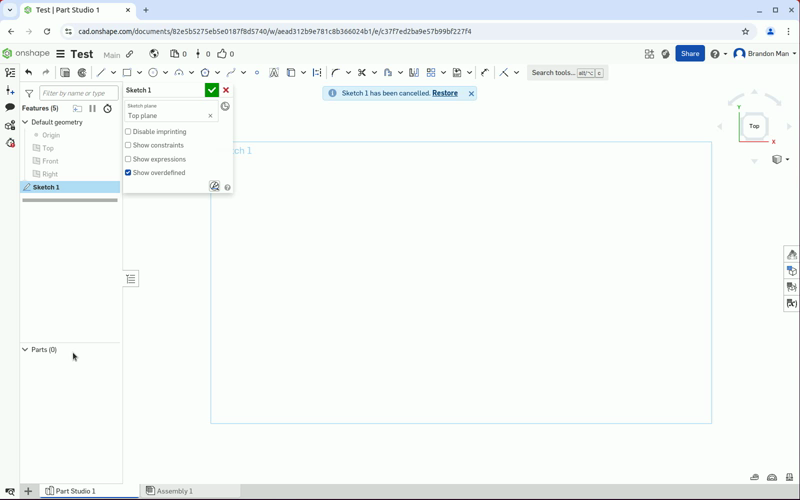
key(l)
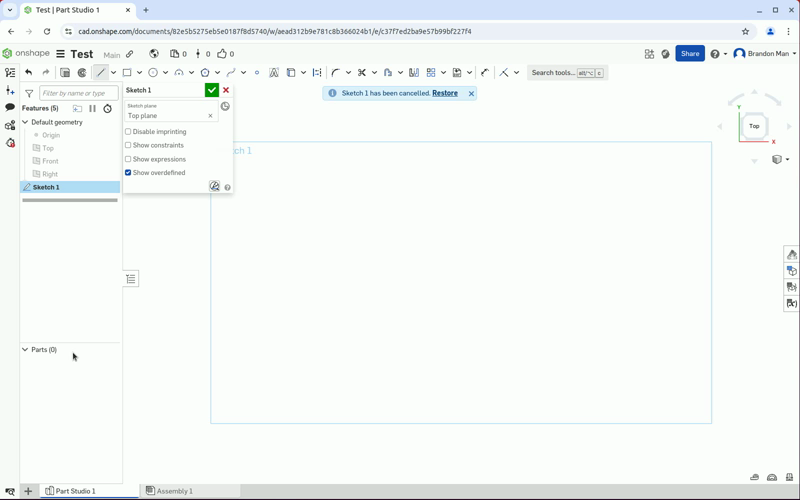
key_down(shift)
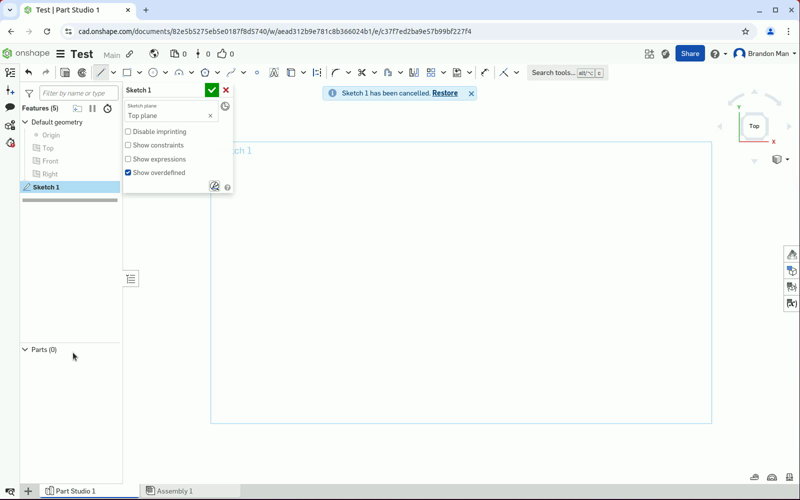
mouse_move(391, 320)
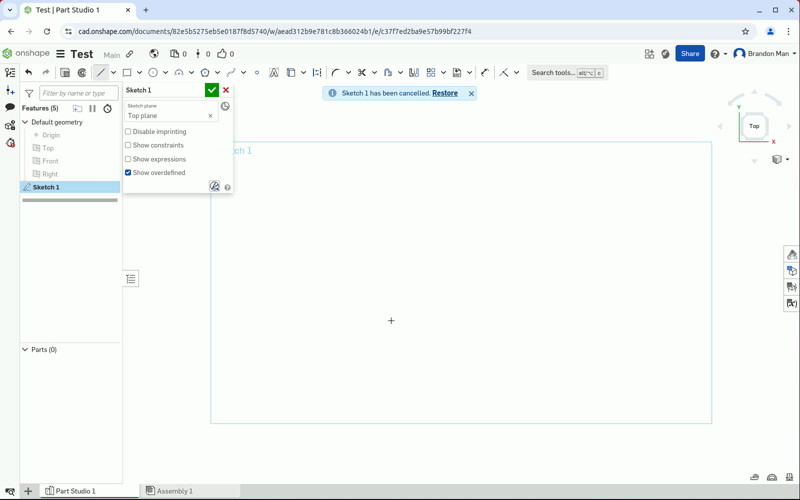
click(391, 320)
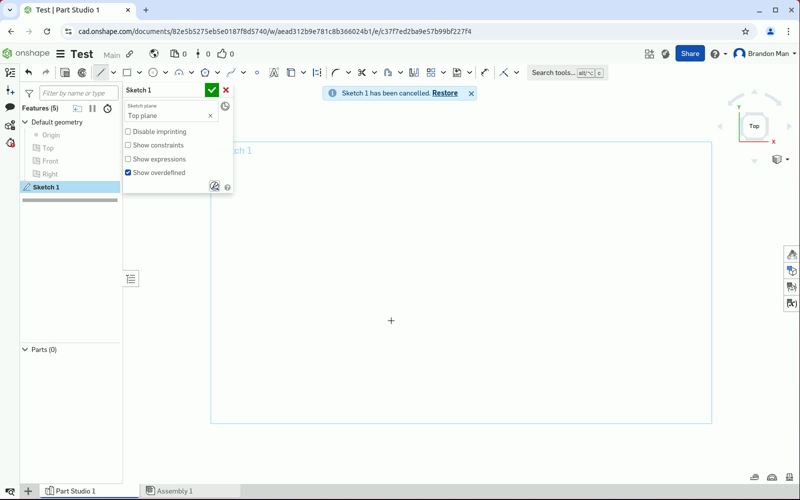
key_up(shift)
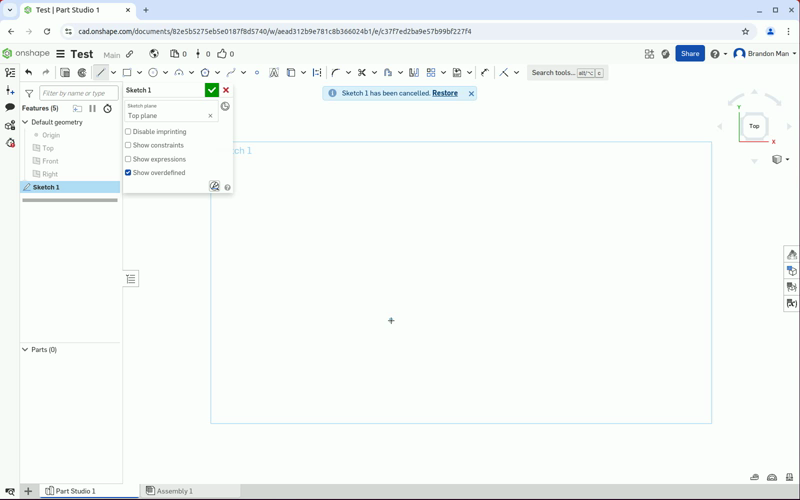
key_down(shift)
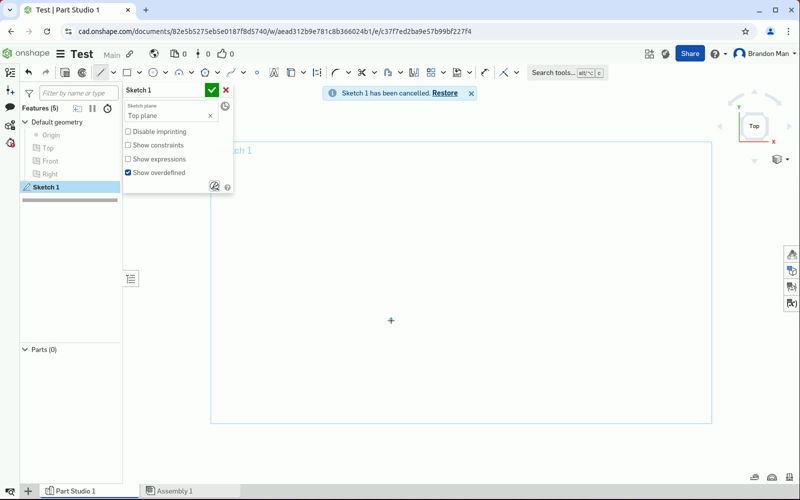
mouse_move(528, 320)
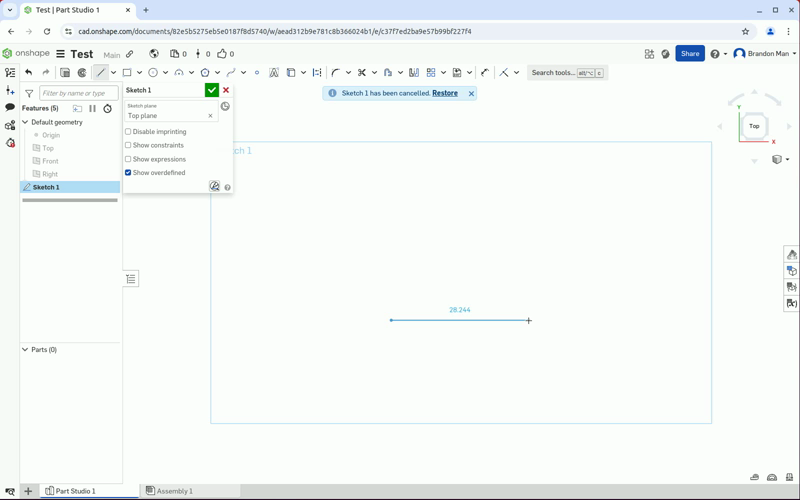
click(528, 320)
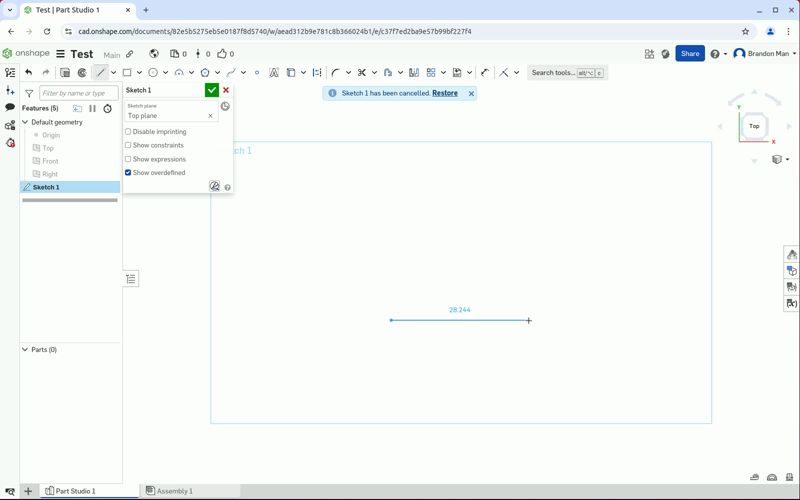
key_up(shift)
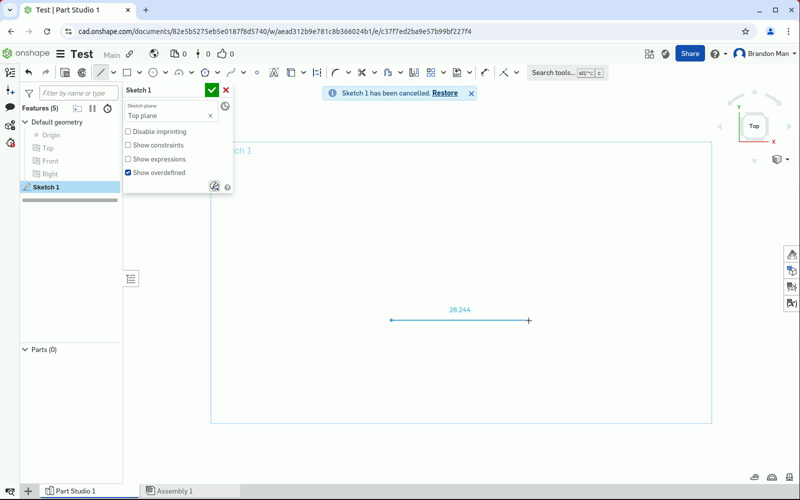
key_down(shift)
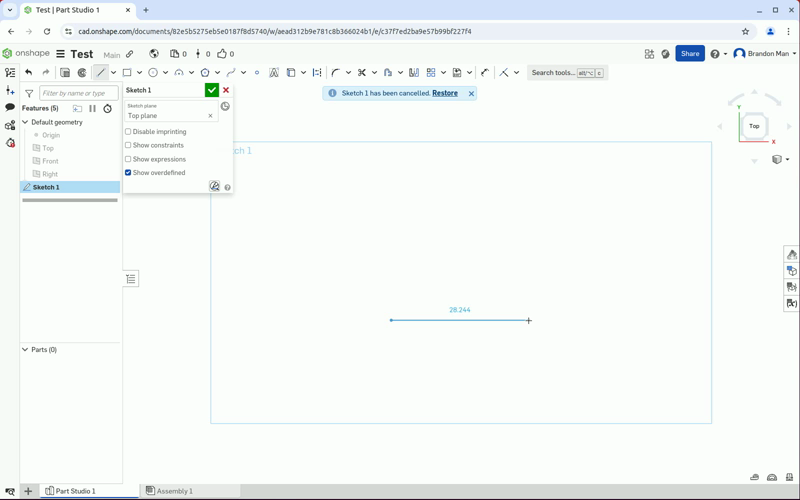
mouse_move(528, 245)
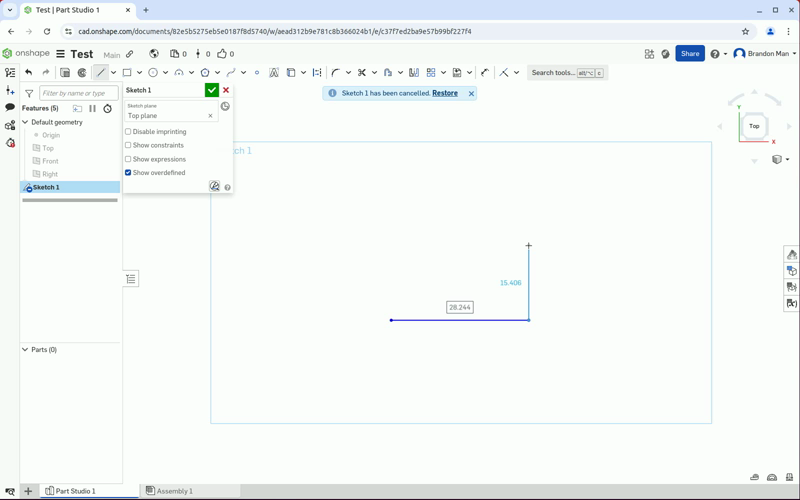
click(528, 245)
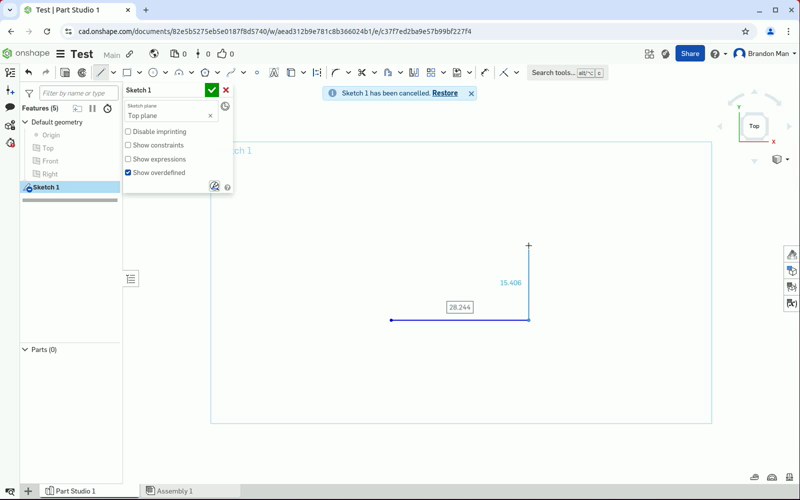
key_up(shift)
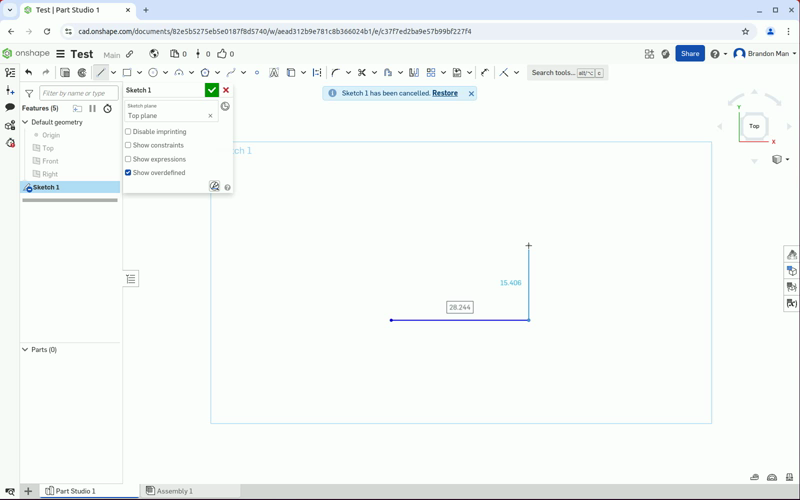
key_down(shift)
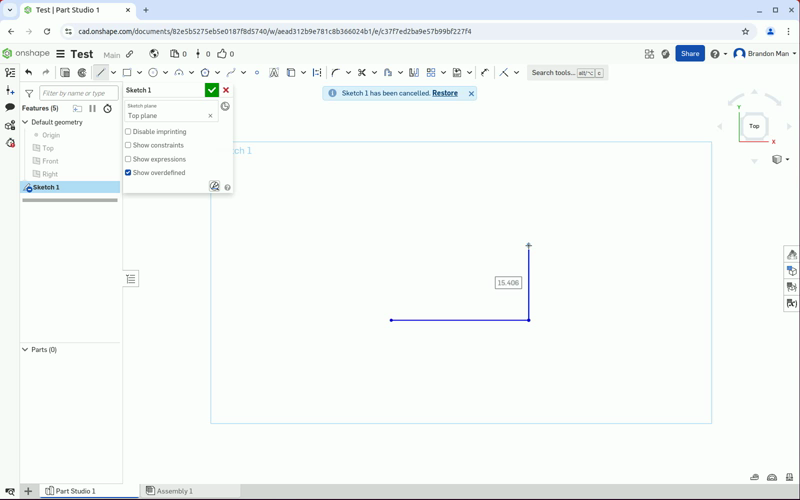
mouse_move(391, 245)
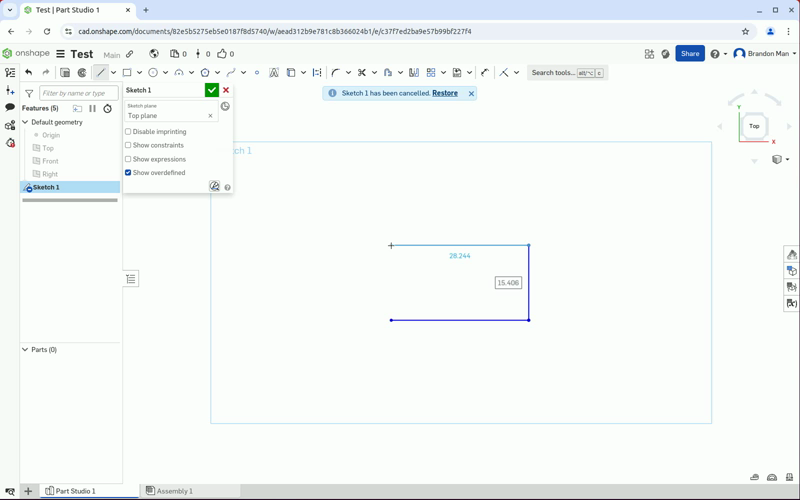
click(391, 245)
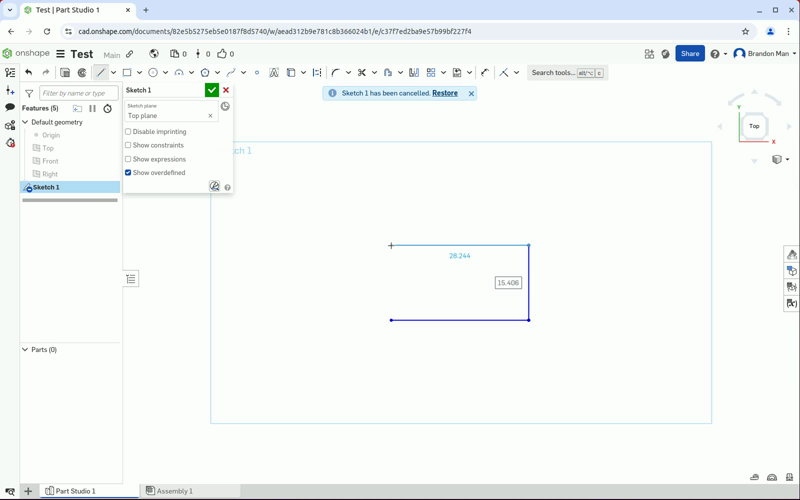
key_up(shift)
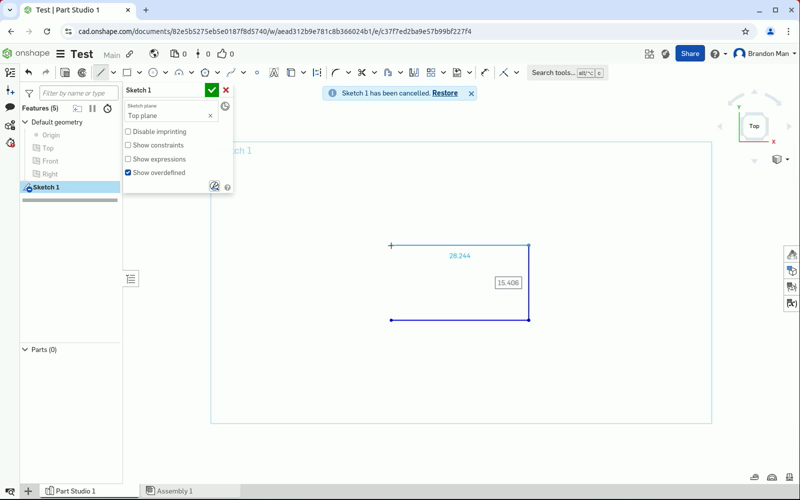
key_down(shift)
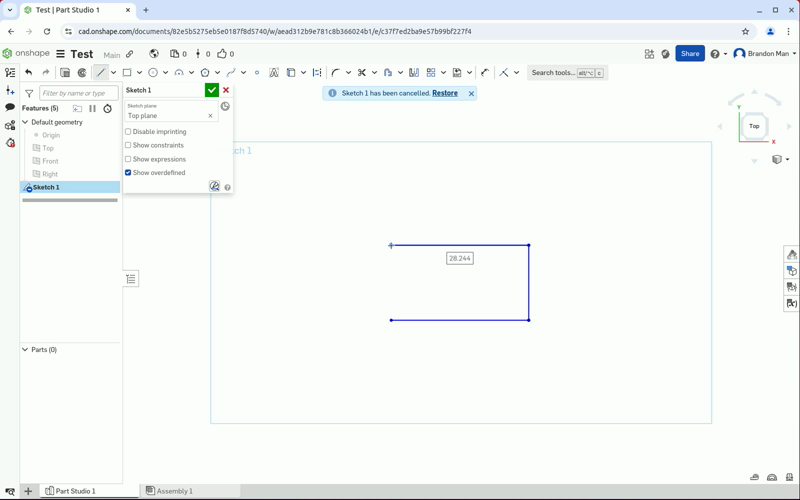
mouse_move(391, 320)
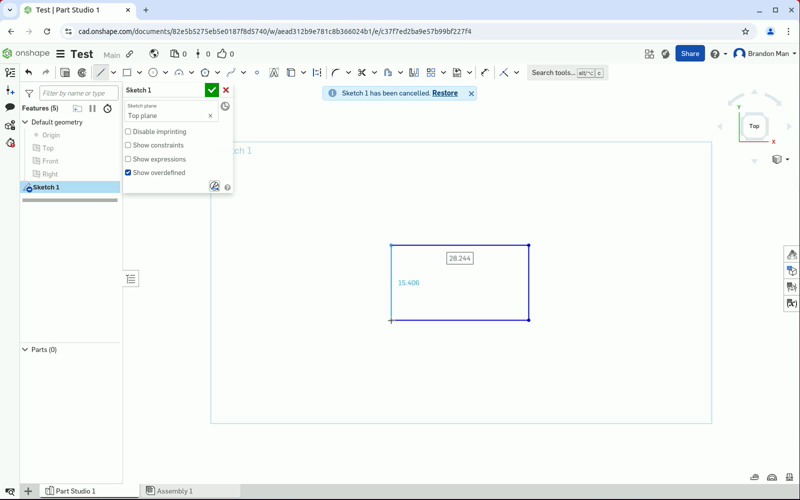
key_up(shift)
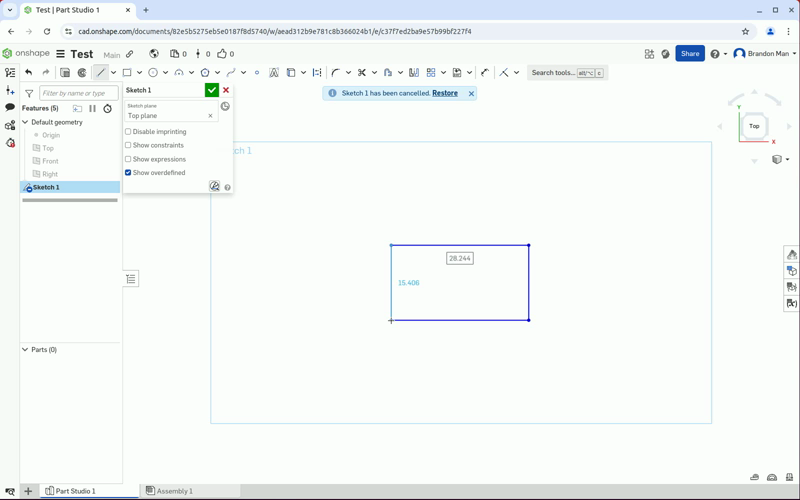
click(391, 320)
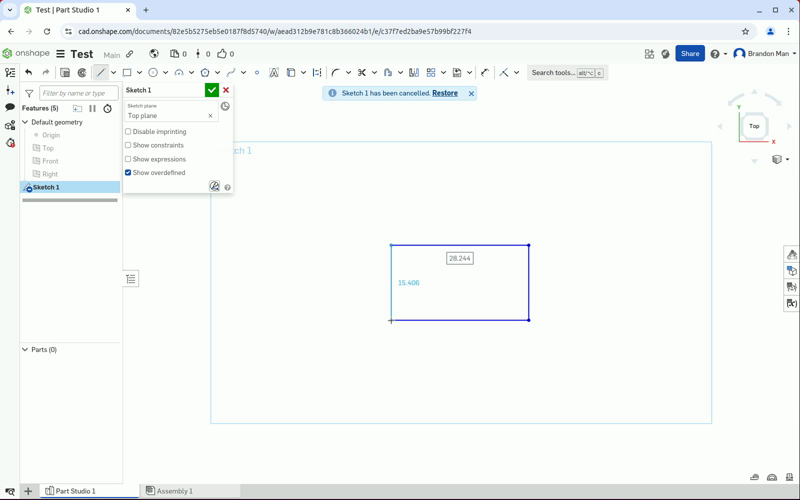
key(esc)
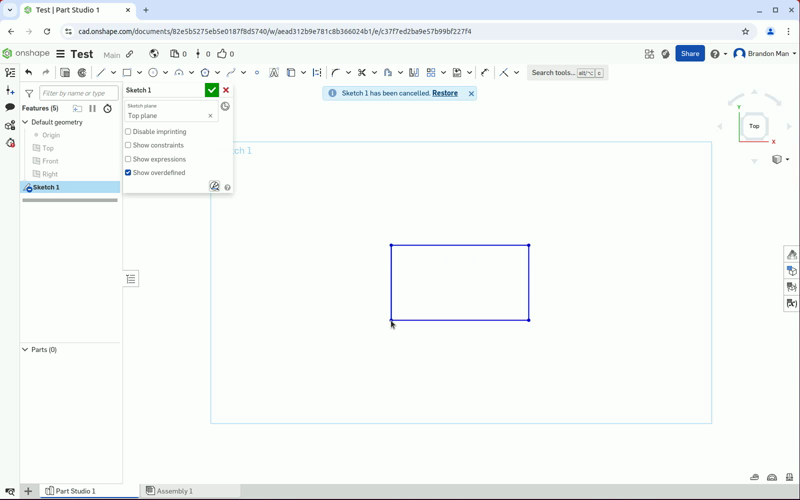
mouse_move(441, 257)
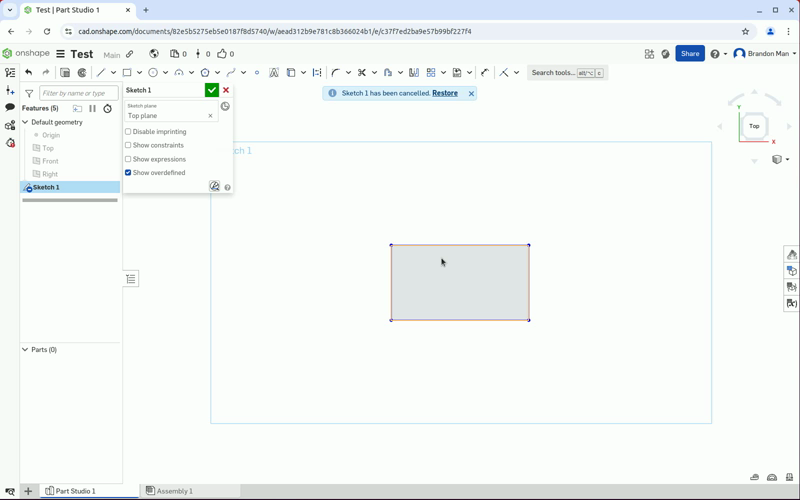
click(441, 257)
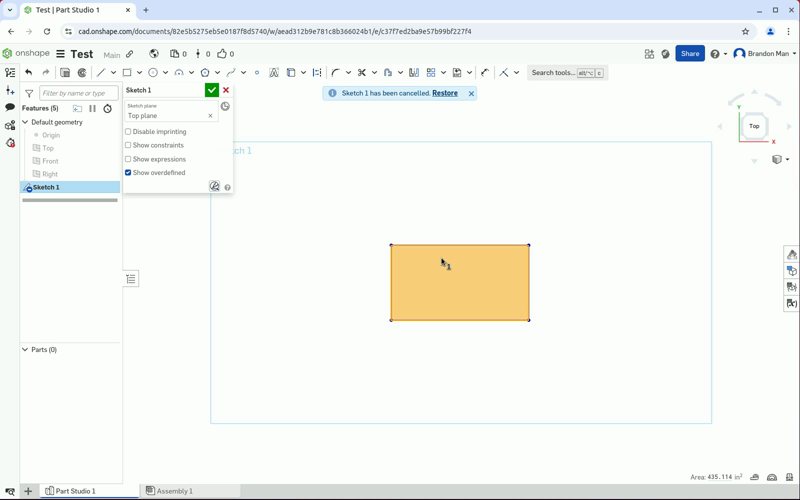
mouse_move(73, 352)
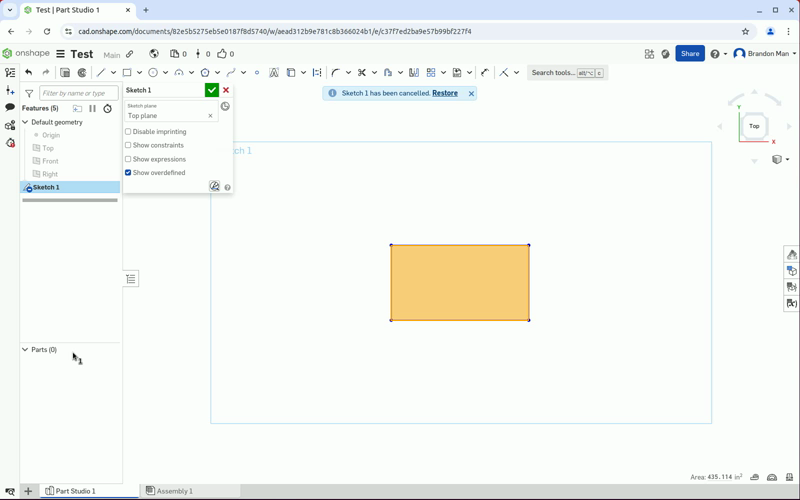
key(shift+y)
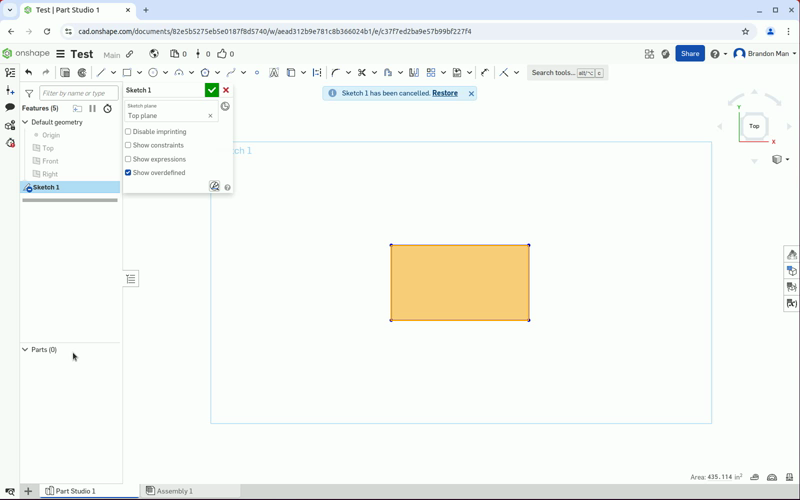
key(shift+e)
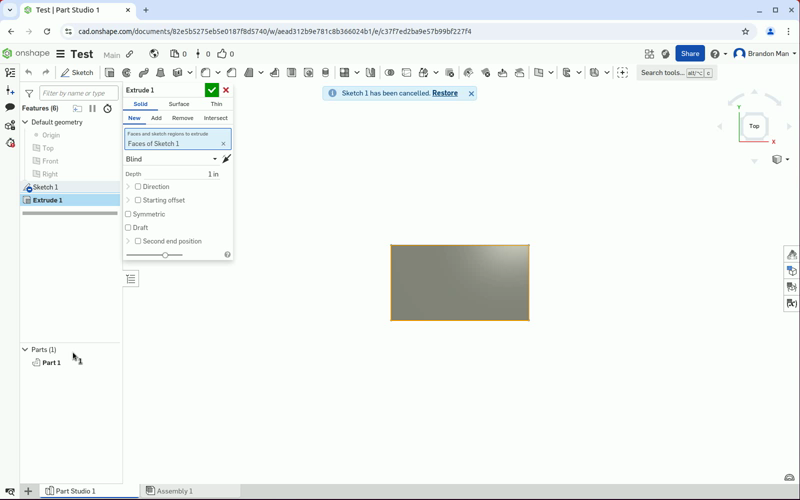
mouse_move(143, 106)
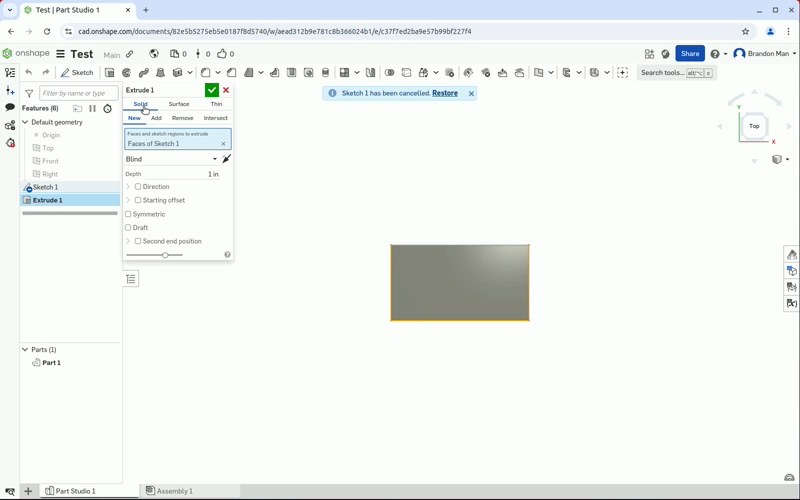
click(143, 106)
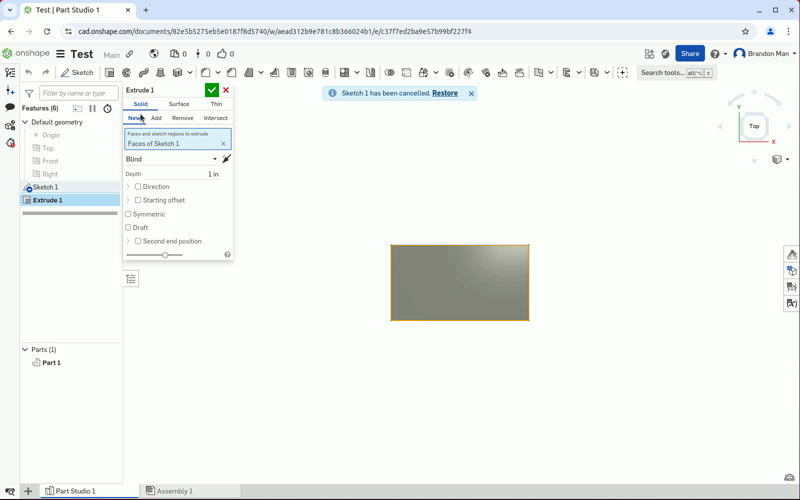
mouse_move(137, 120)
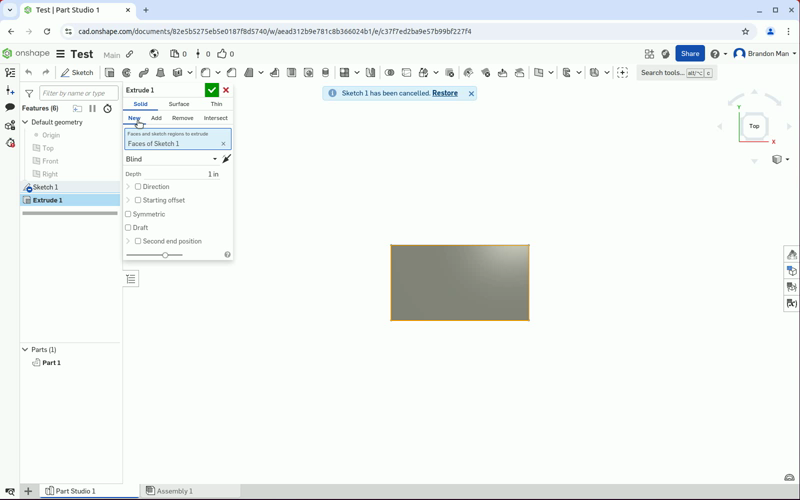
click(137, 120)
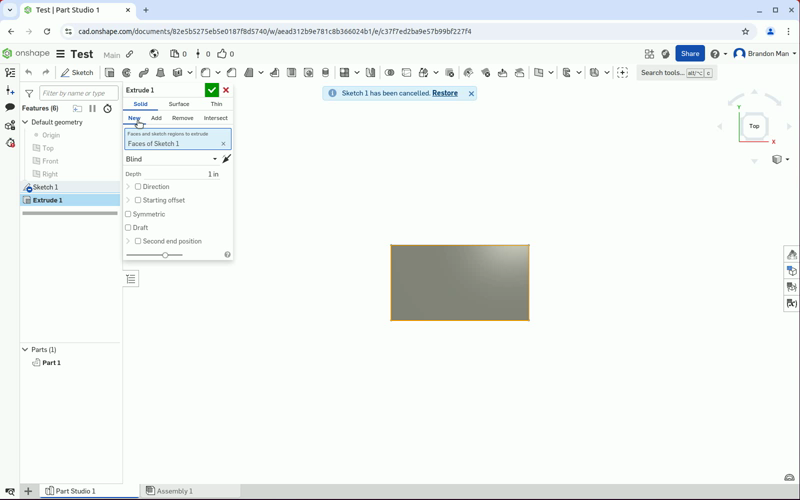
key(tab, 4)
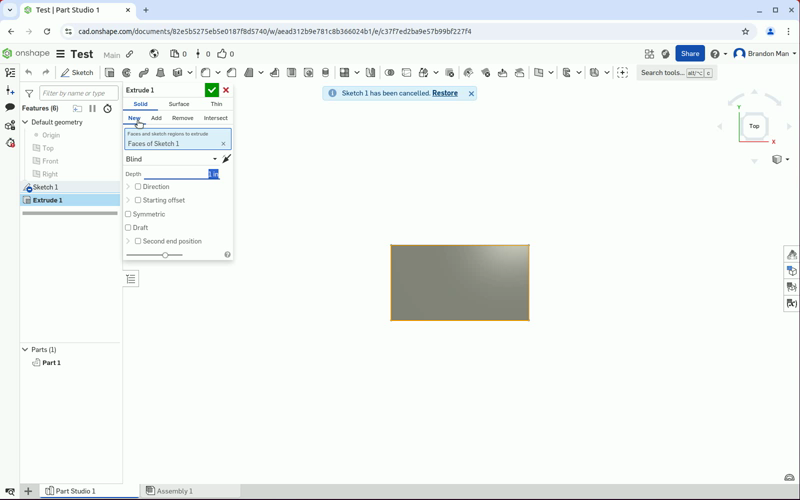
text(0.963)
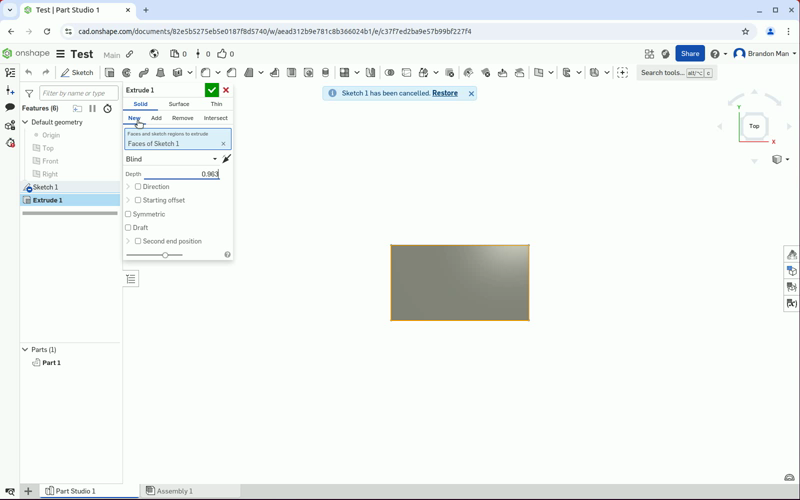
key(enter)
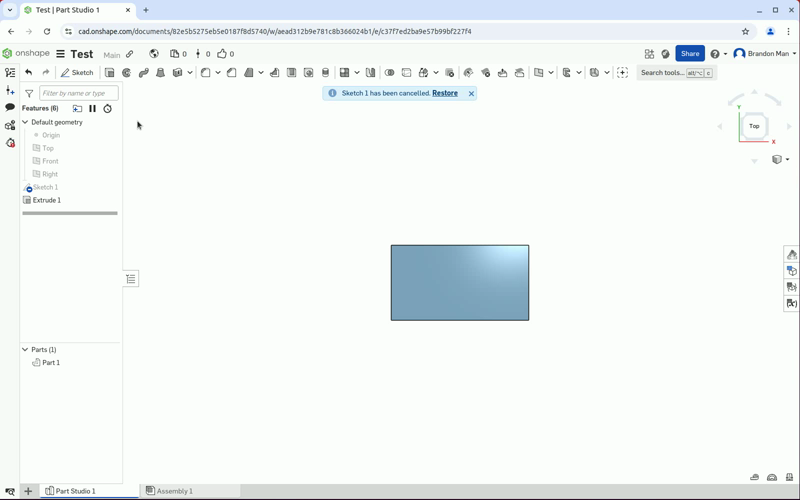
key(shift+h)
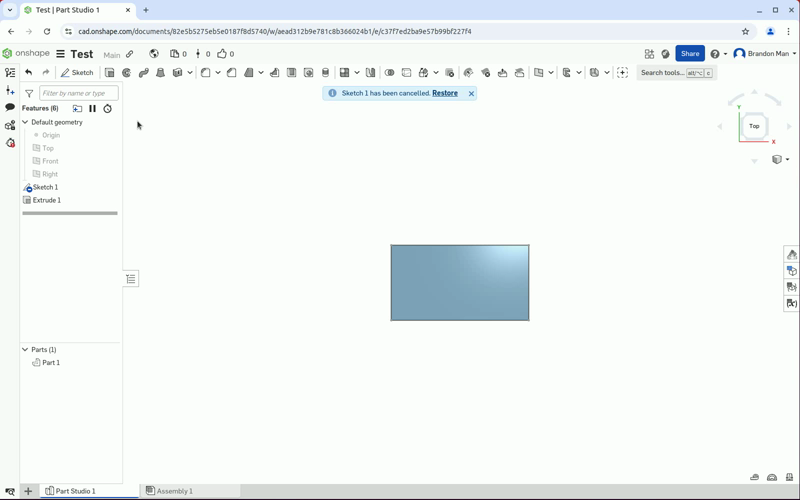
key(shift+h)
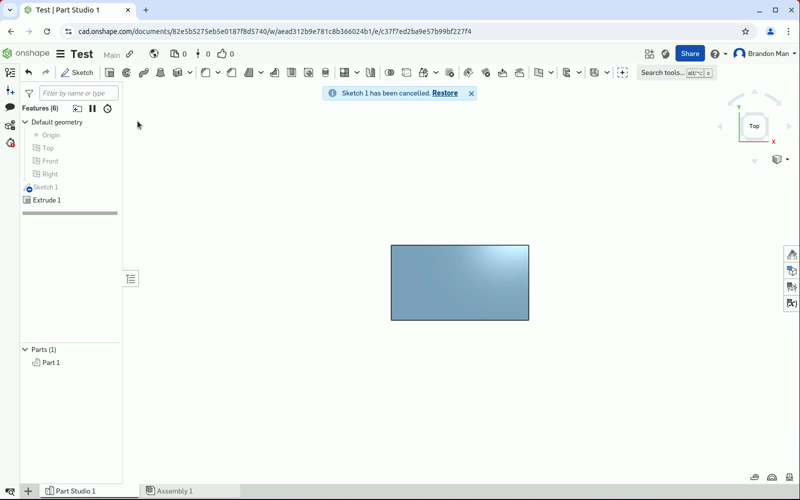
mouse_move(73, 189)
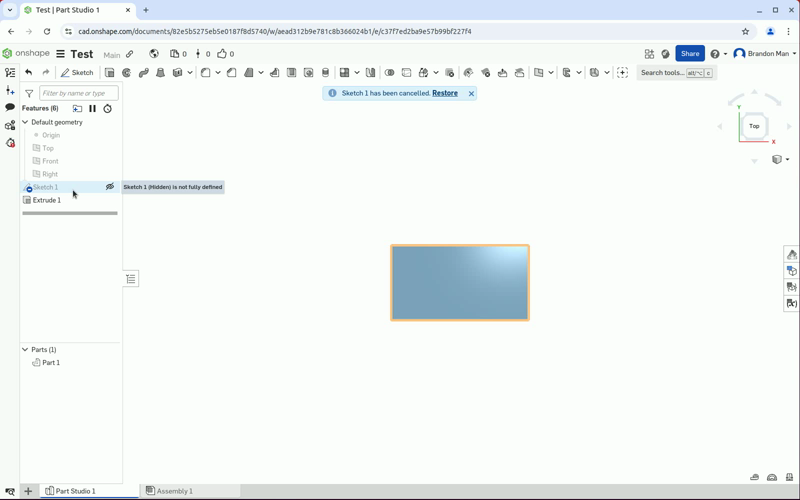
click(73, 189)
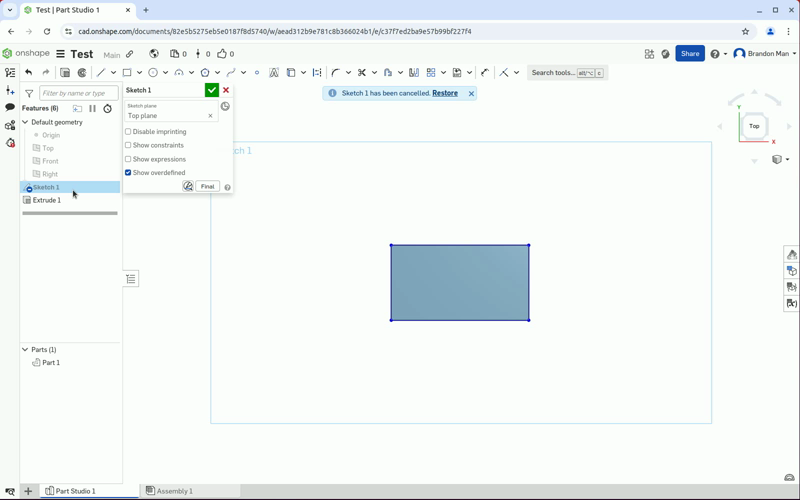
mouse_move(229, 92)
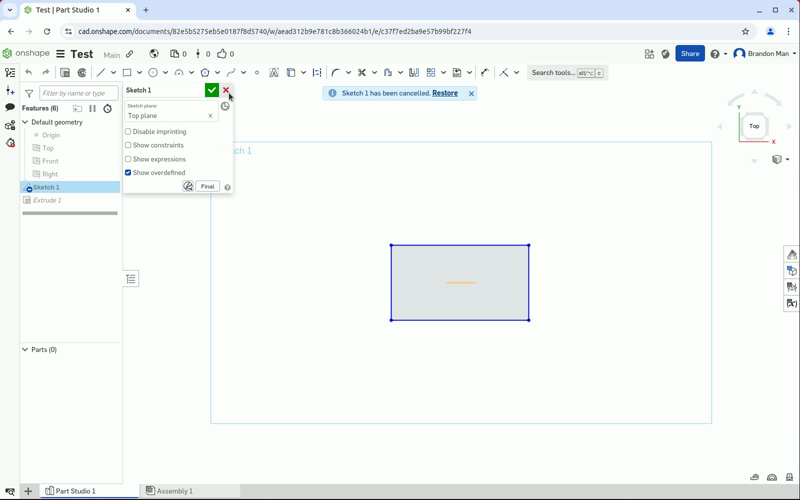
click(229, 92)
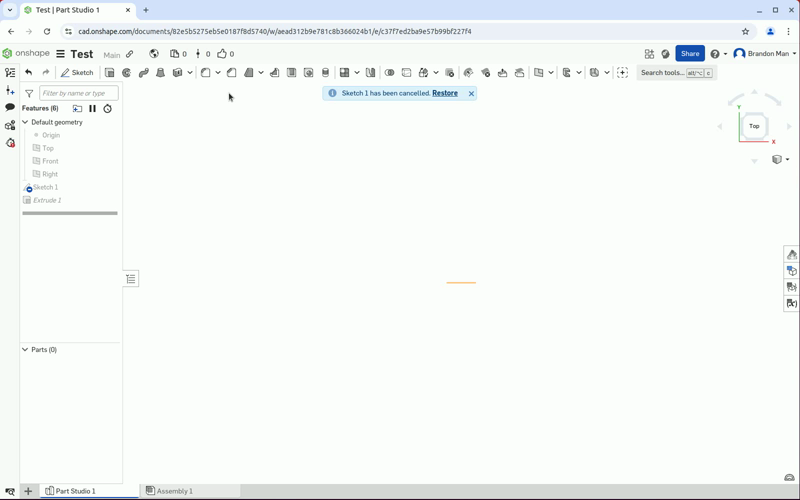
mouse_move(541, 75)
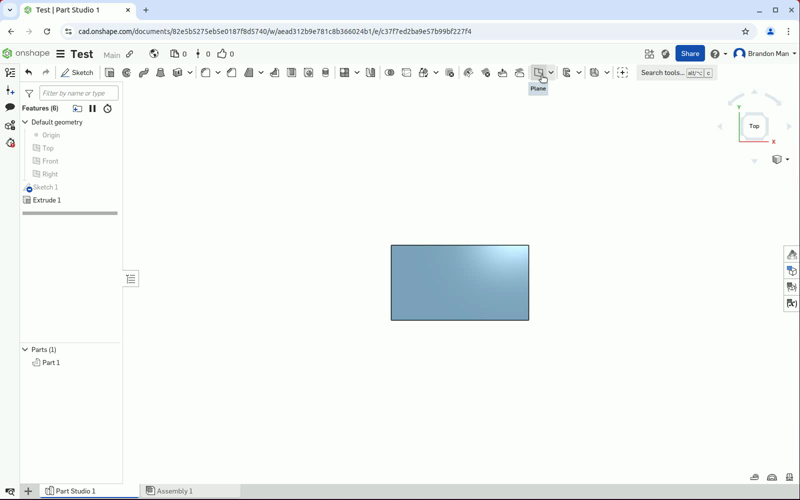
click(541, 75)
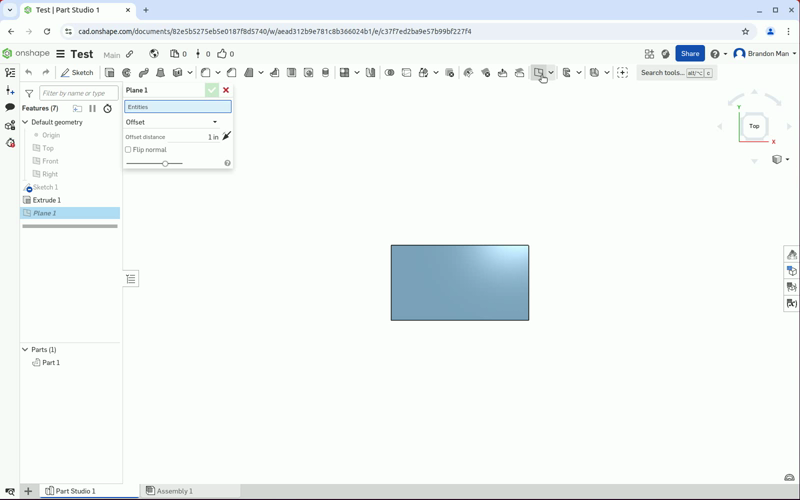
mouse_move(73, 150)
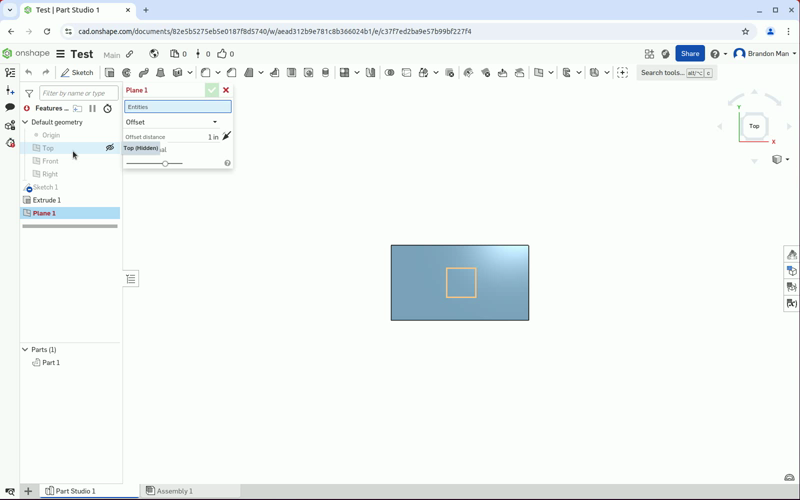
click(73, 150)
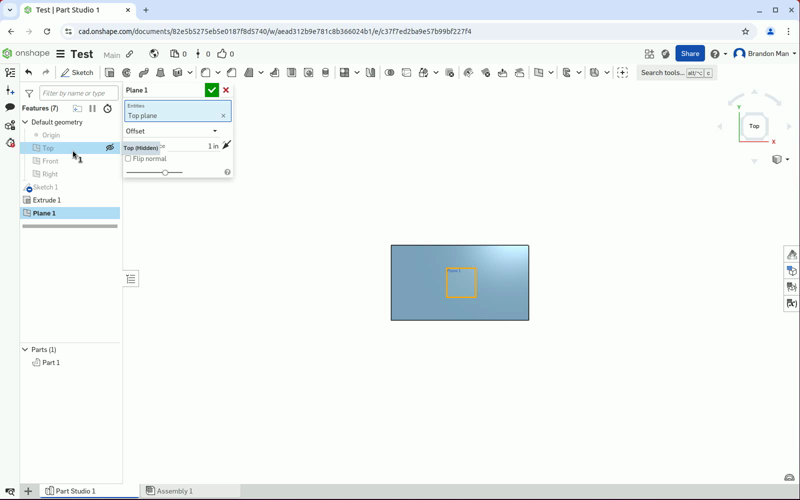
key(tab, 2)
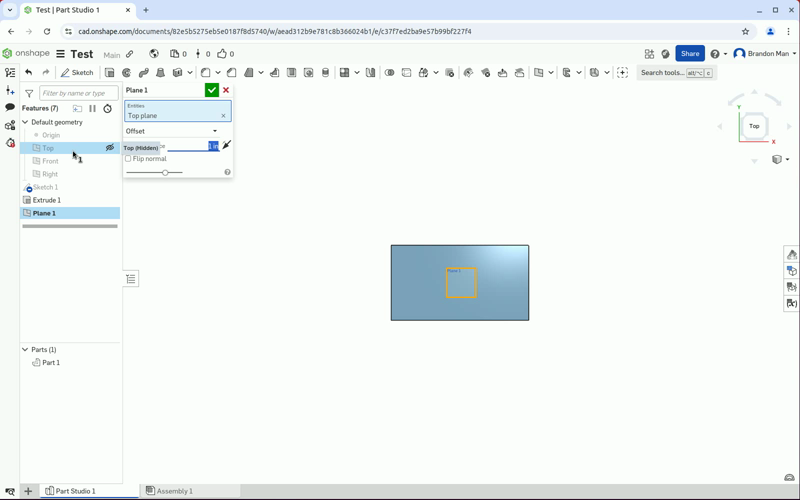
text(0.955)
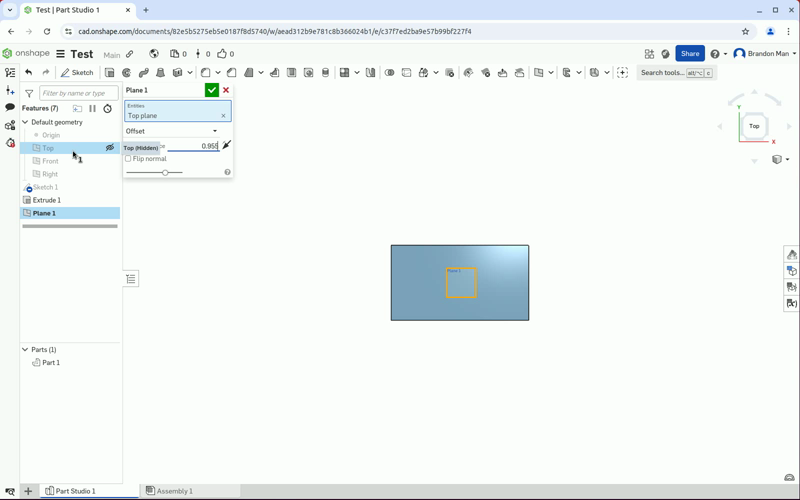
key(enter, 2)
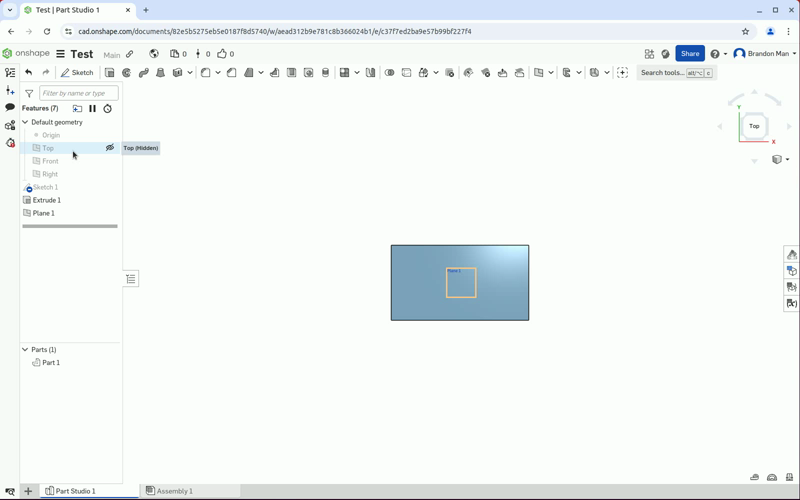
key(shift+s)
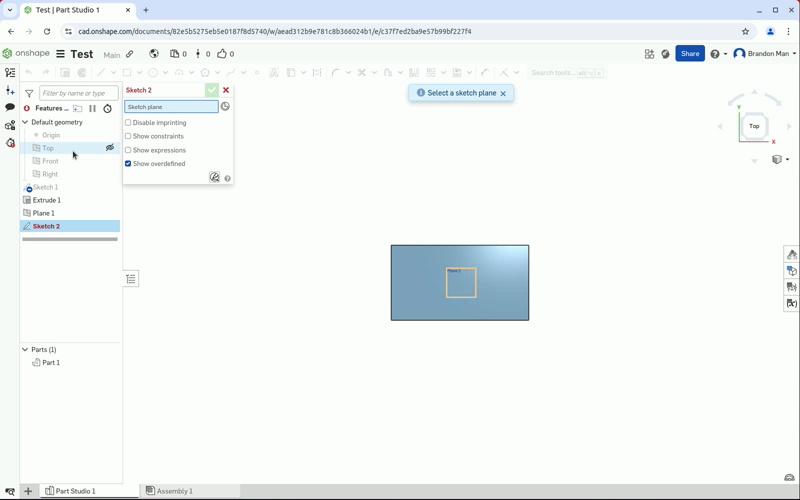
mouse_move(73, 215)
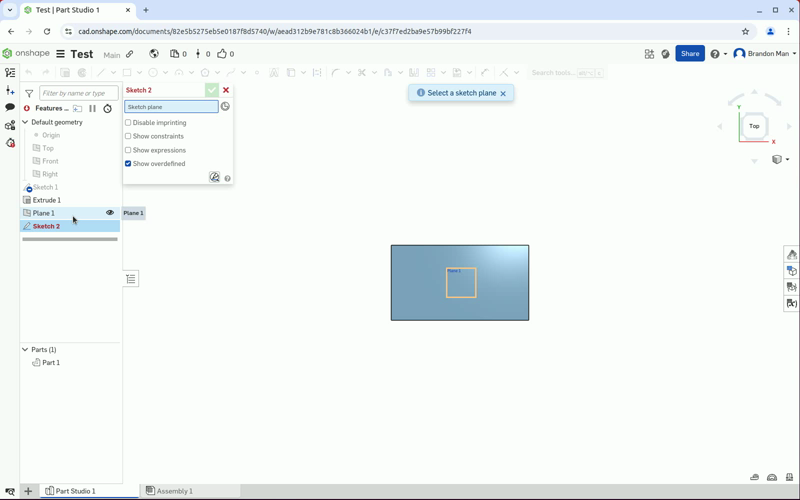
click(73, 215)
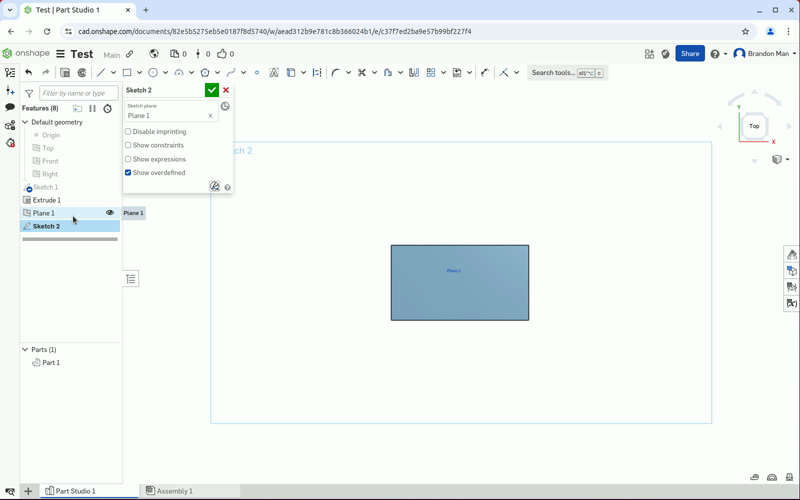
mouse_move(73, 352)
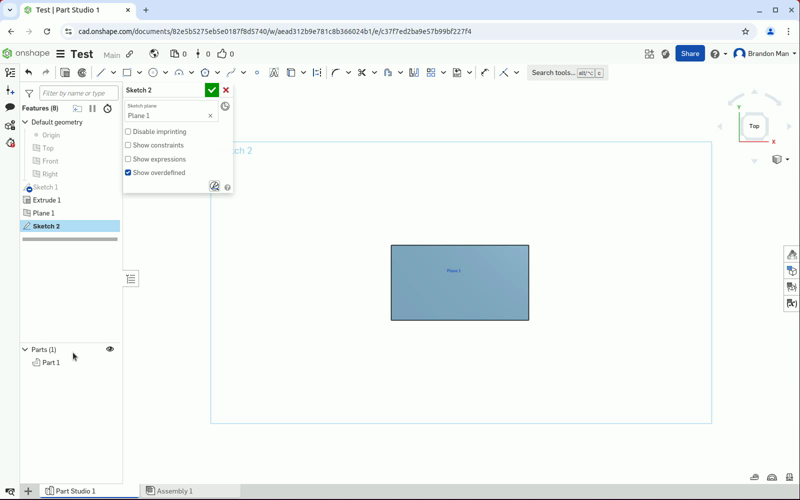
key(y)
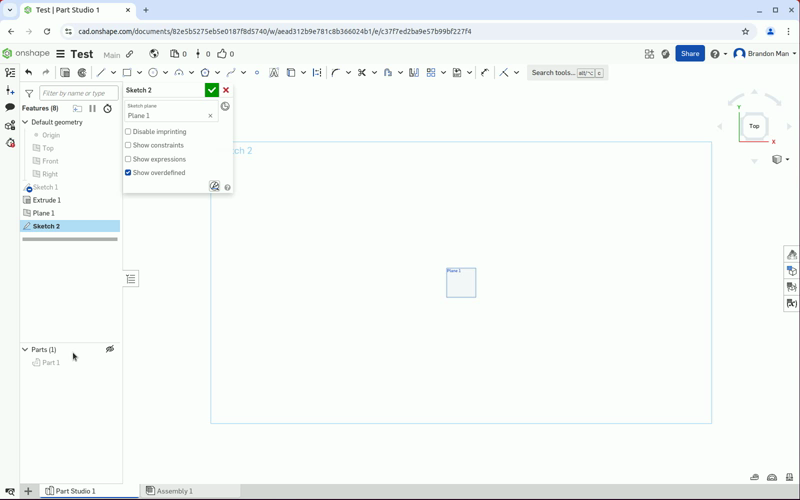
key(l)
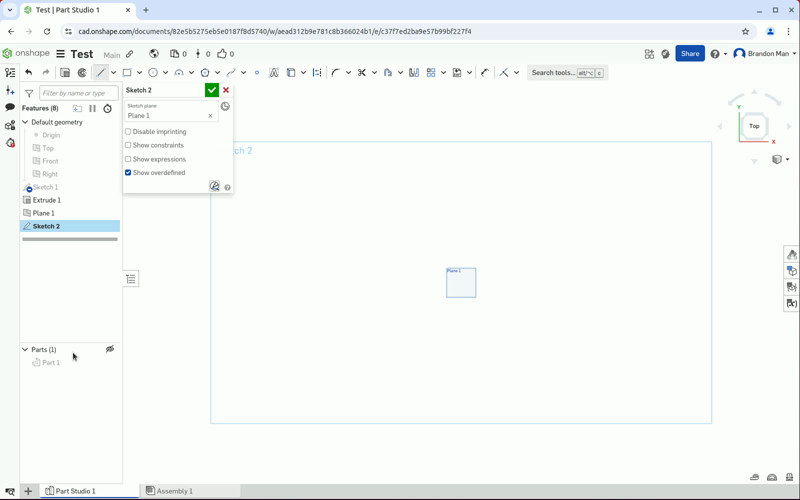
key_down(shift)
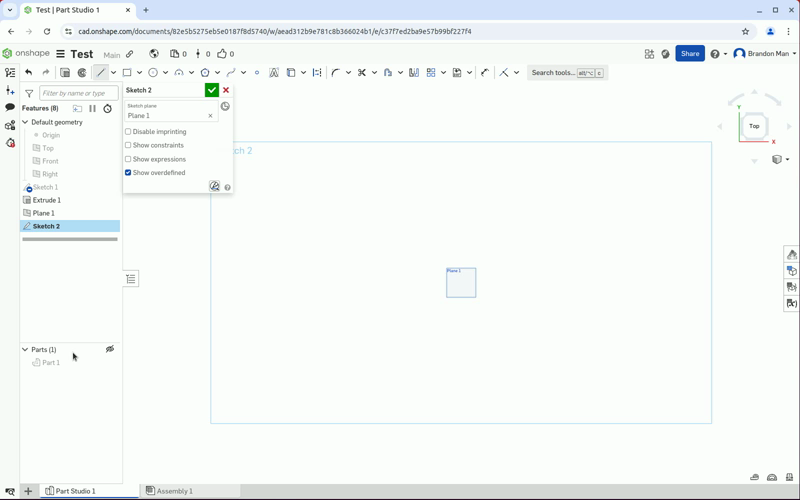
mouse_move(391, 320)
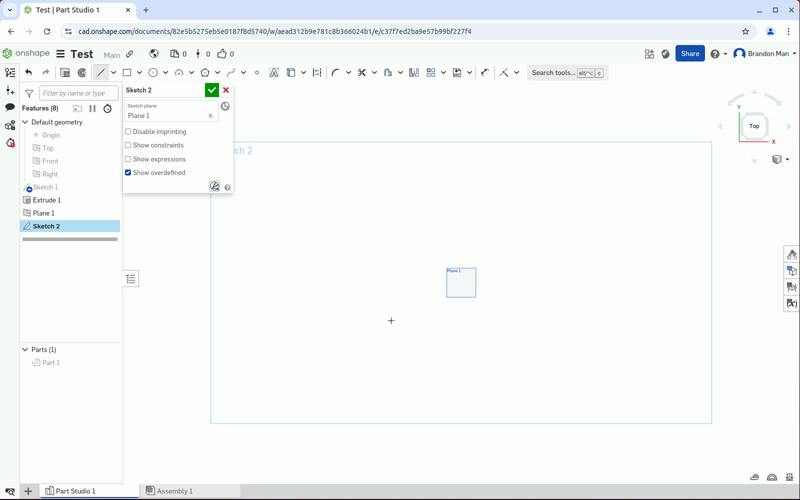
click(391, 320)
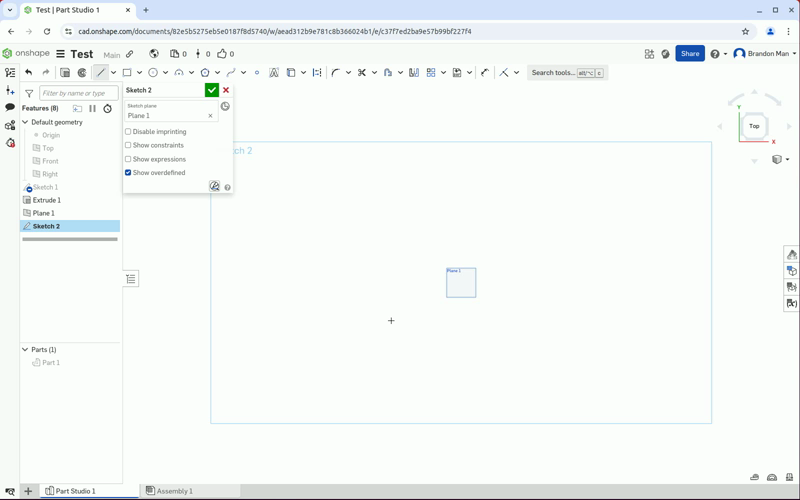
key_up(shift)
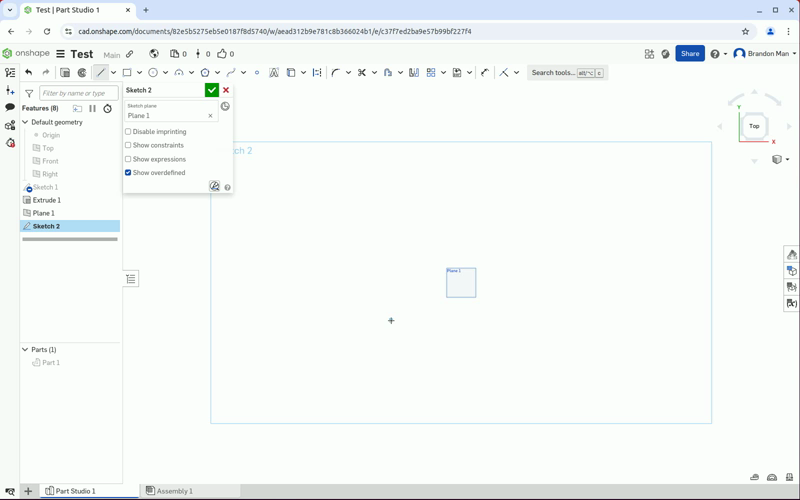
key_down(shift)
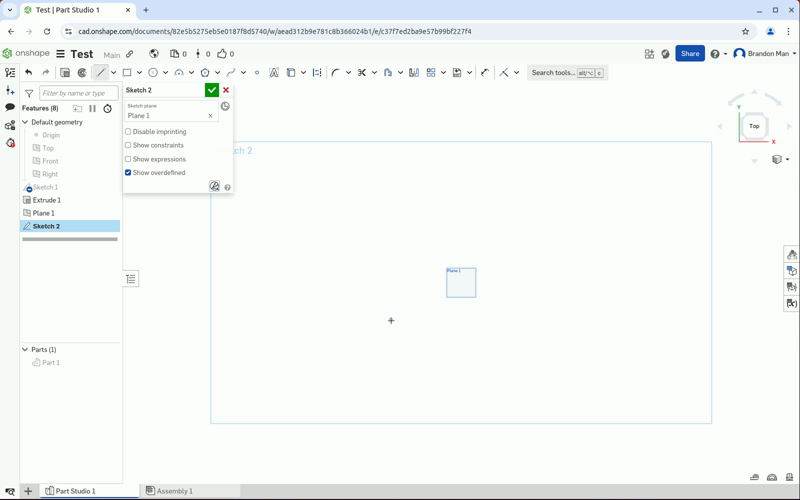
mouse_move(421, 320)
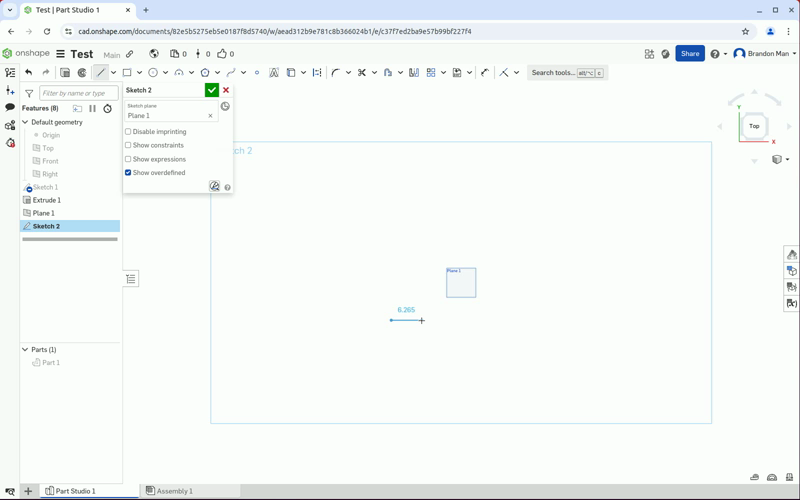
mouse_move(396, 320)
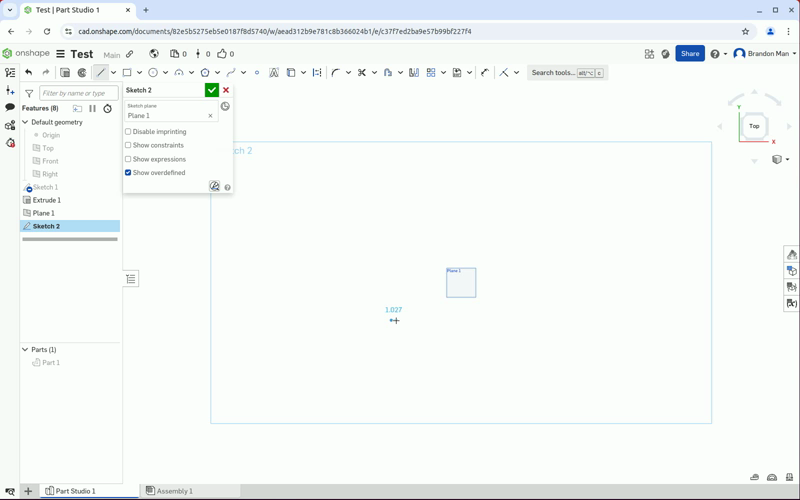
scroll(6)
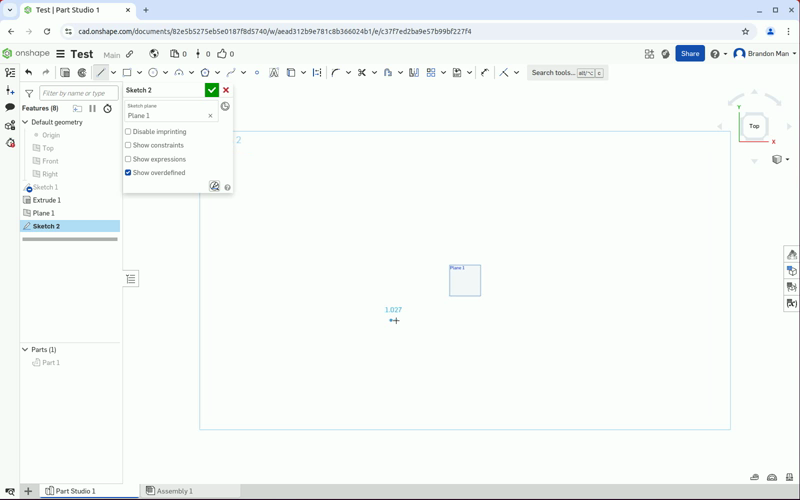
scroll(6)
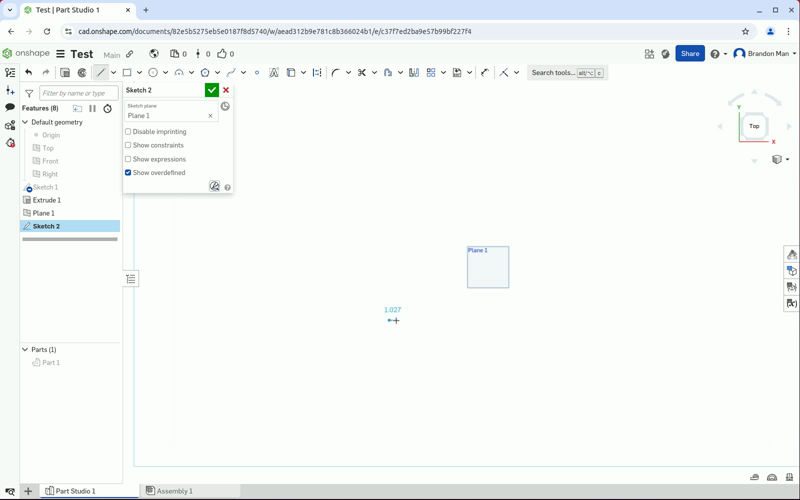
scroll(6)
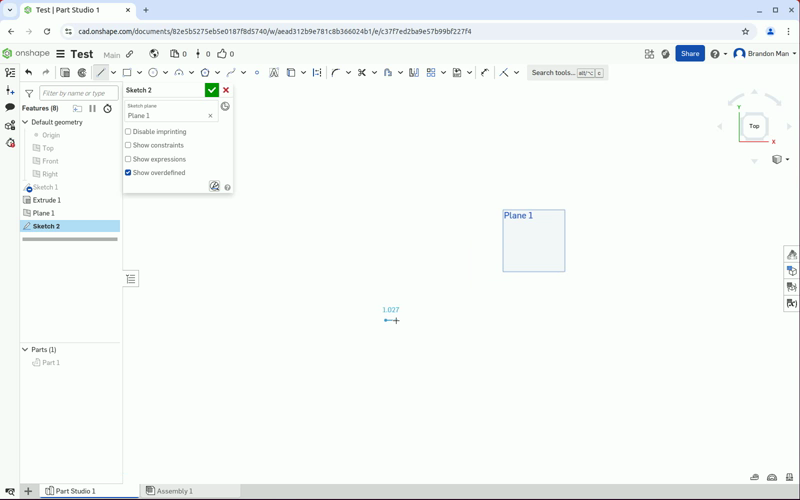
scroll(6)
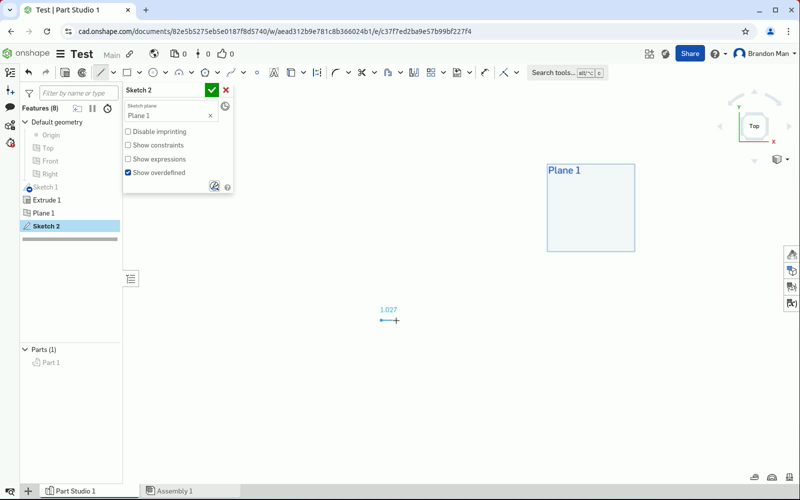
scroll(6)
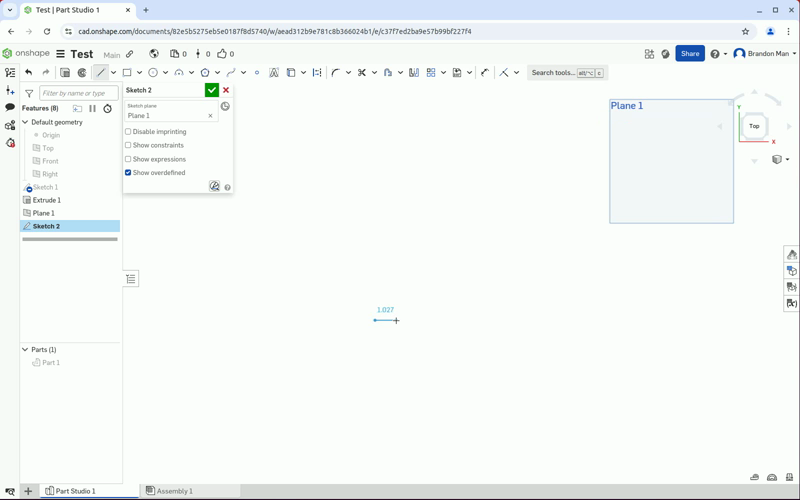
scroll(6)
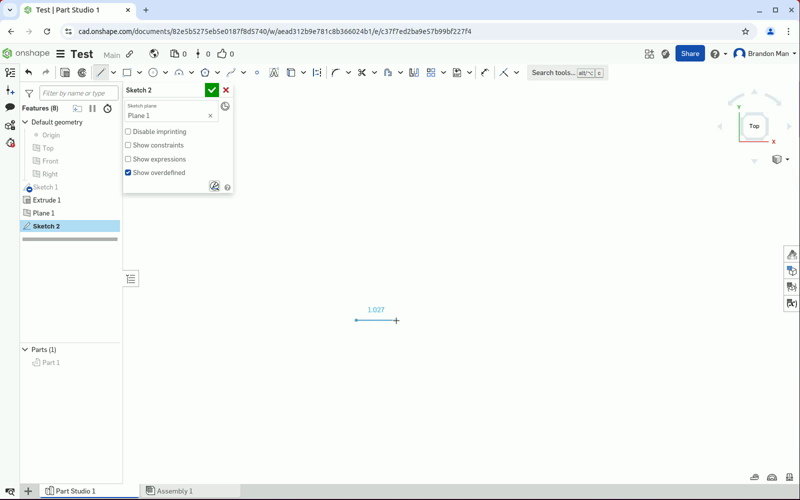
scroll(6)
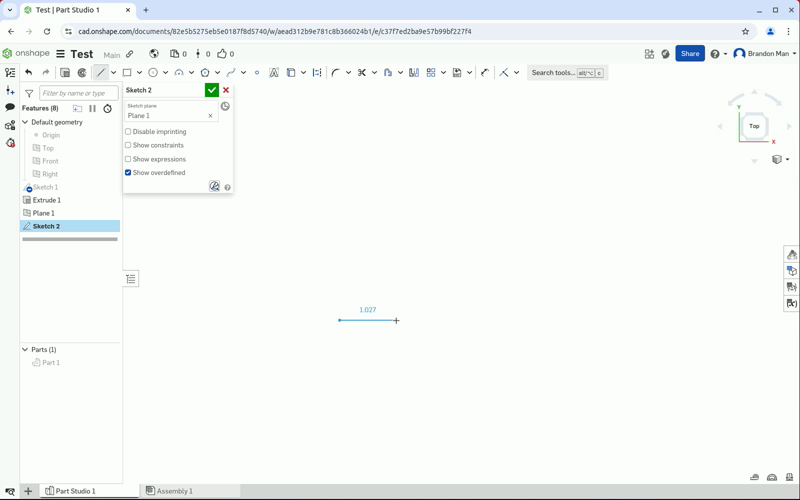
click(396, 320)
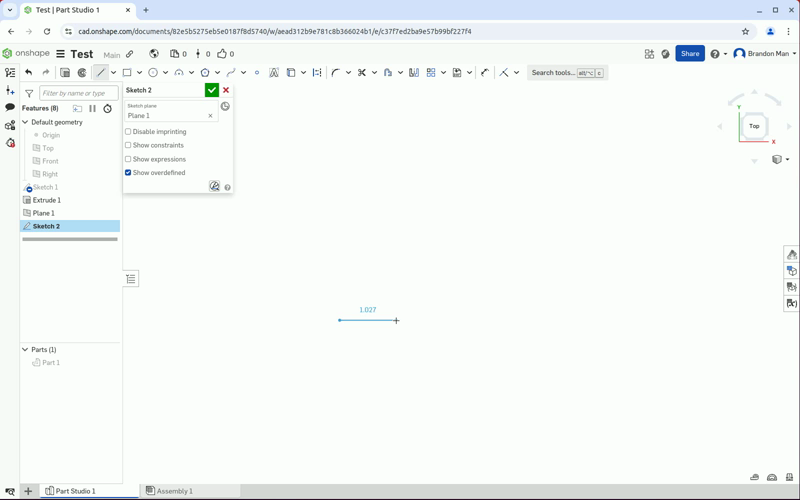
scroll(-6)
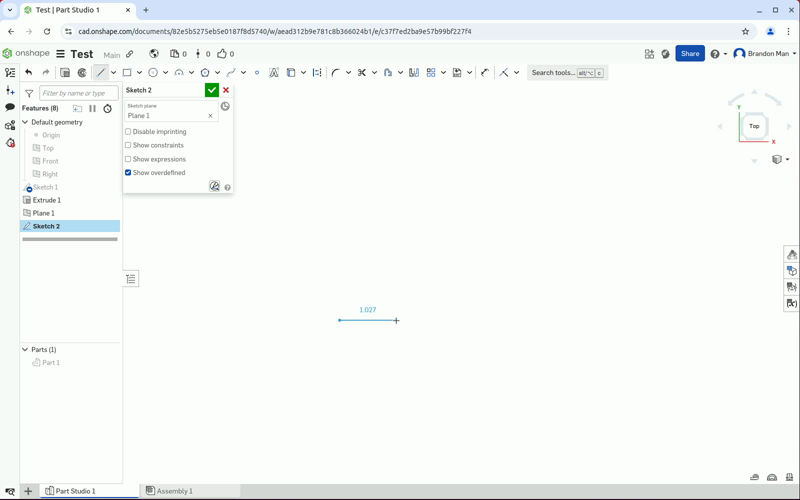
scroll(-6)
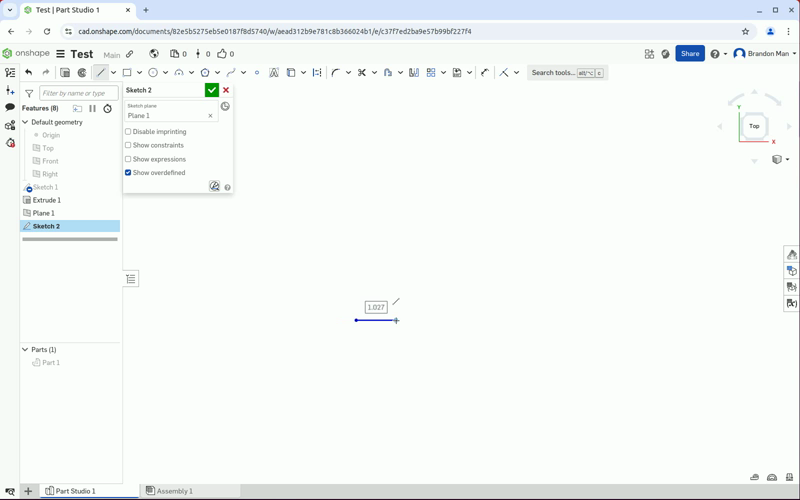
scroll(-6)
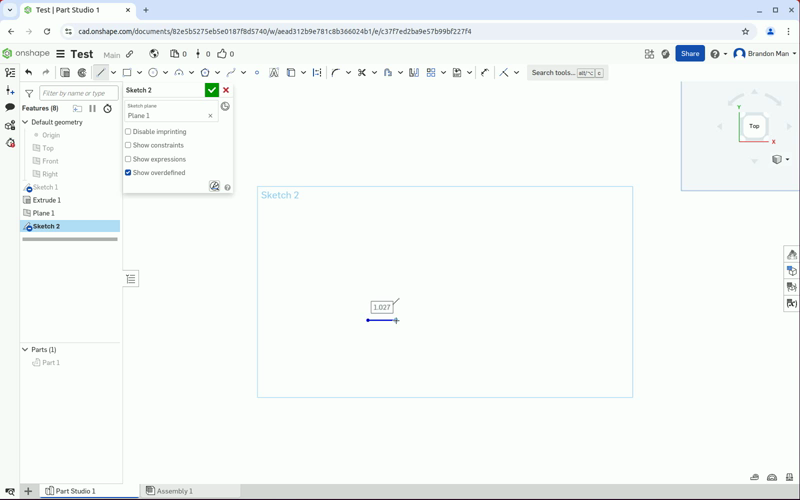
scroll(-6)
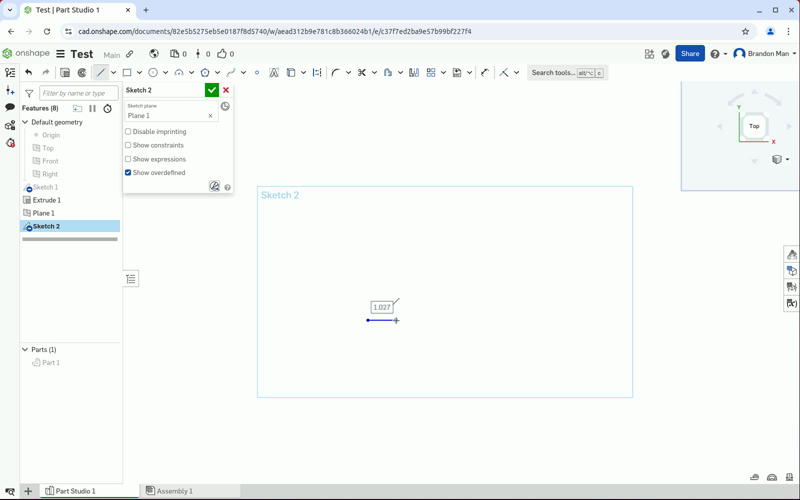
scroll(-6)
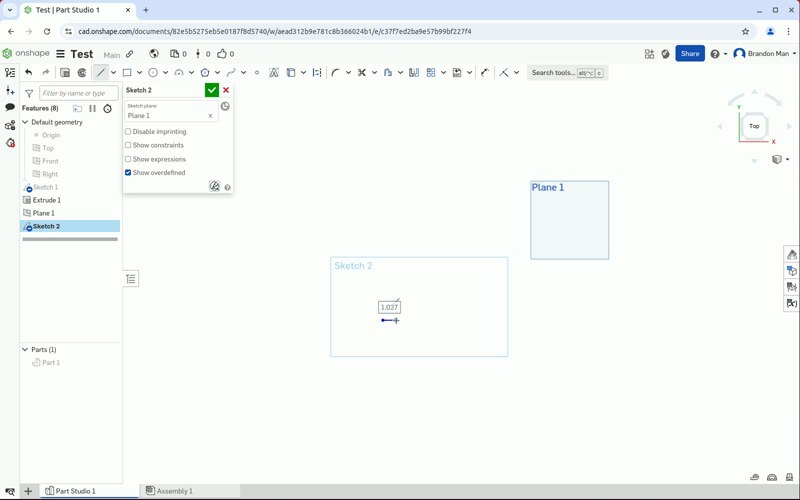
scroll(-6)
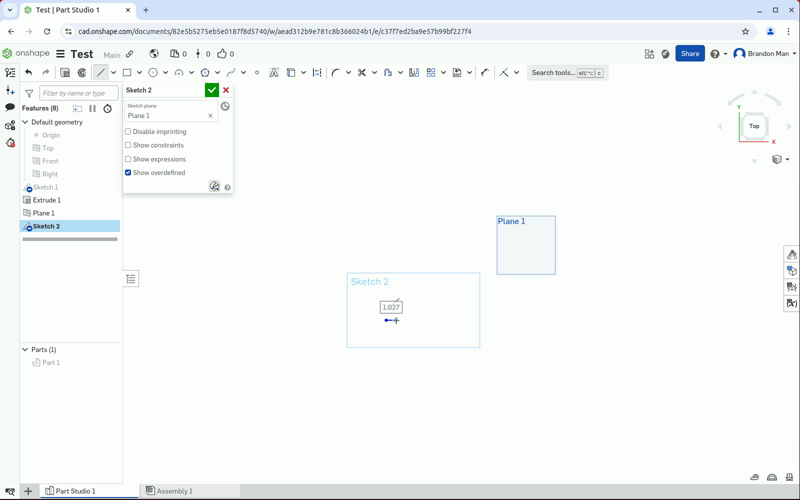
scroll(-6)
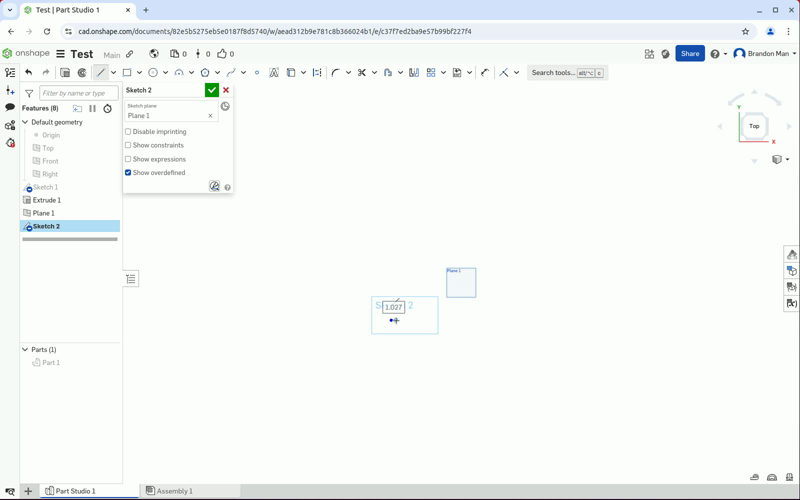
key_up(shift)
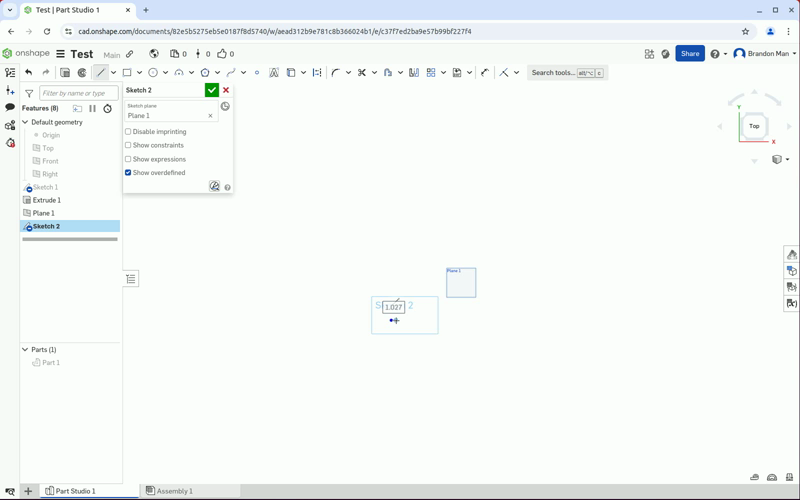
key_down(shift)
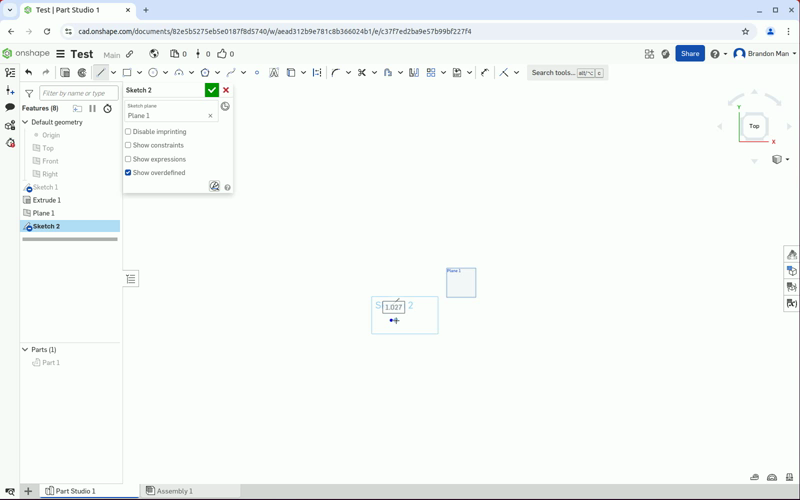
mouse_move(396, 245)
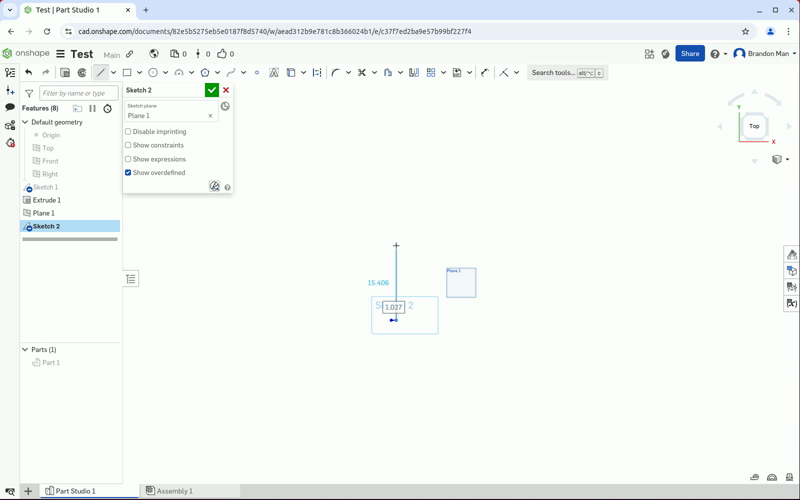
click(396, 245)
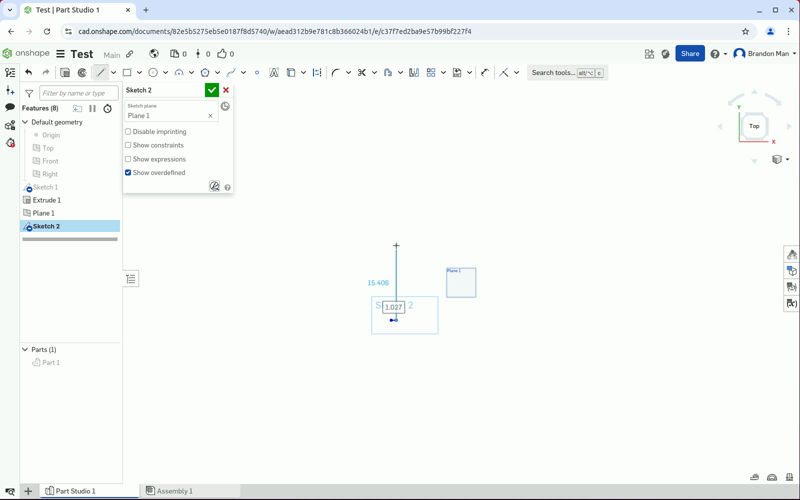
key_up(shift)
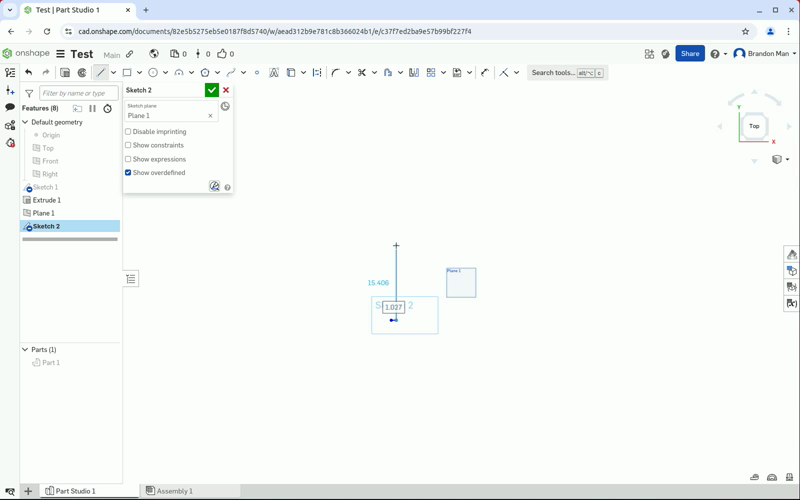
key_down(shift)
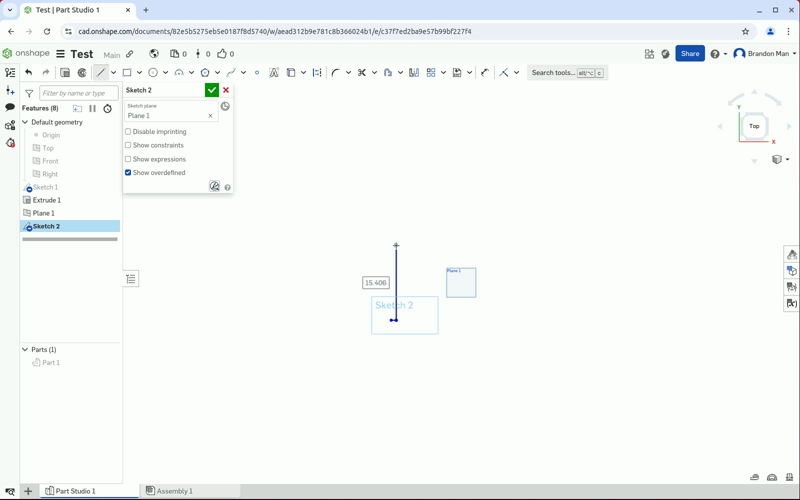
mouse_move(426, 245)
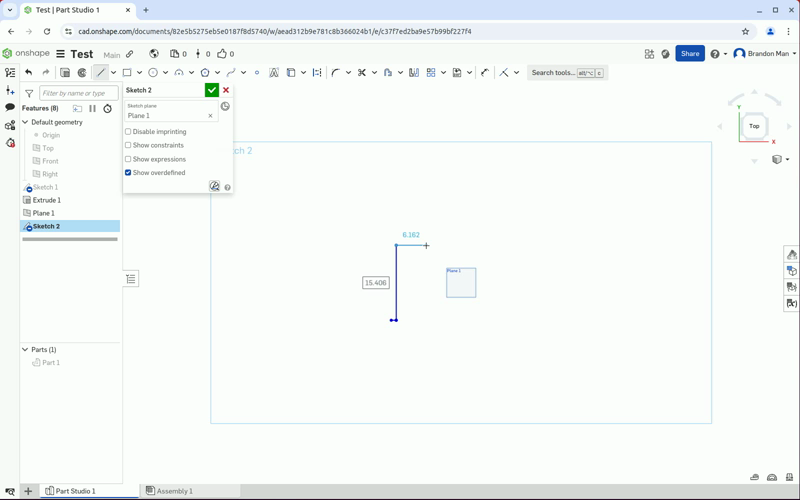
mouse_move(391, 245)
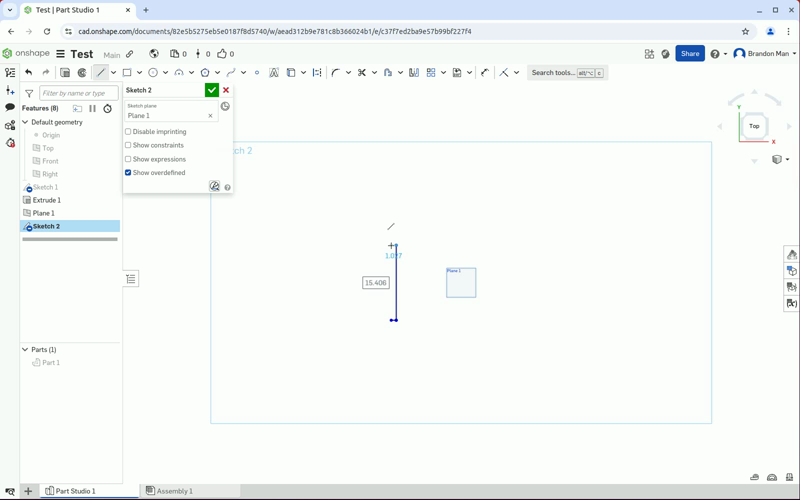
scroll(6)
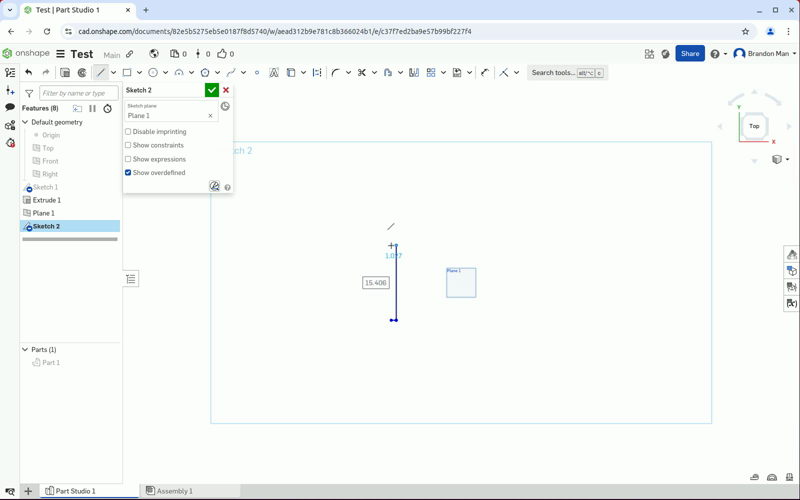
scroll(6)
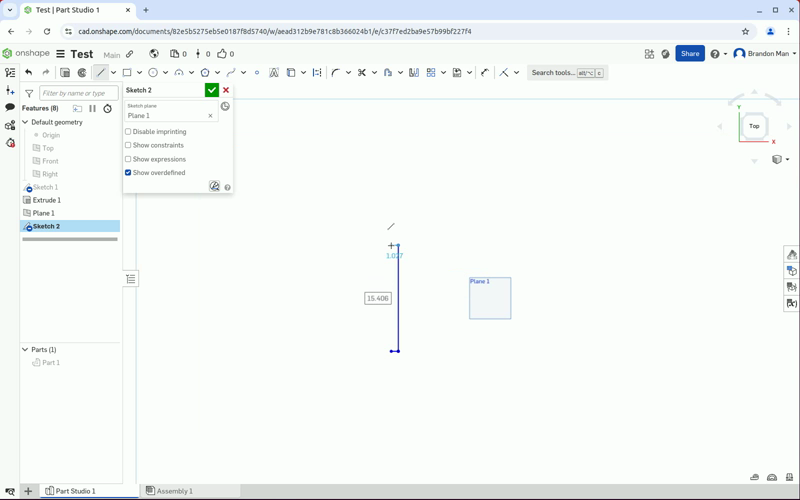
scroll(6)
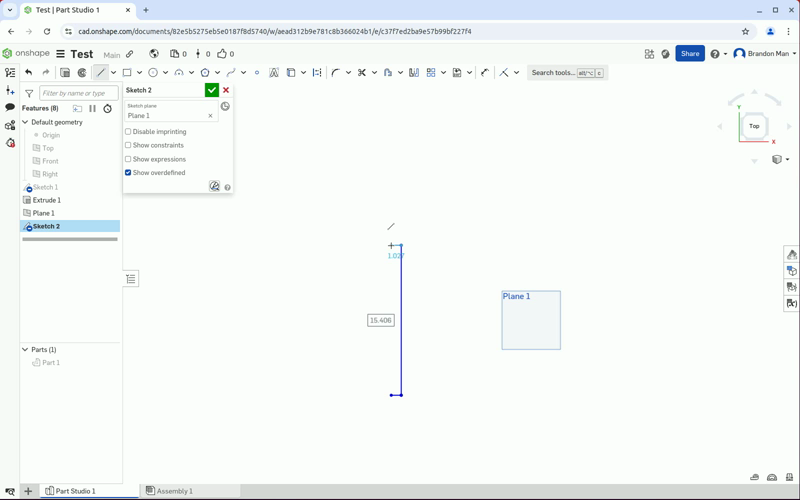
scroll(6)
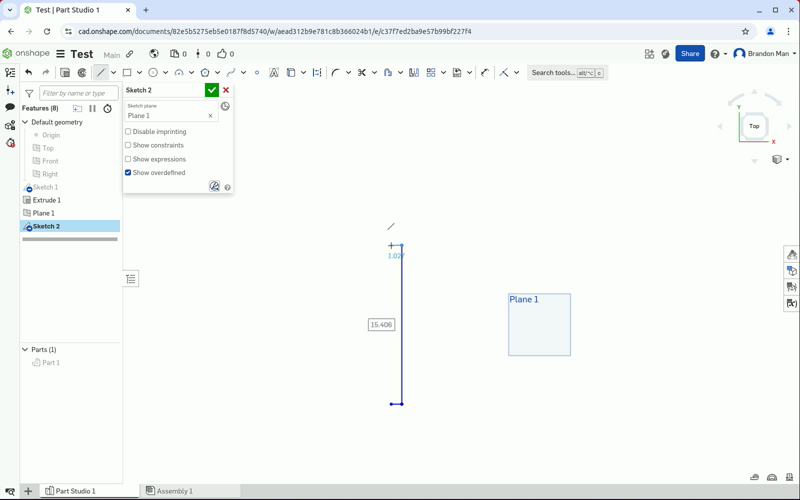
scroll(6)
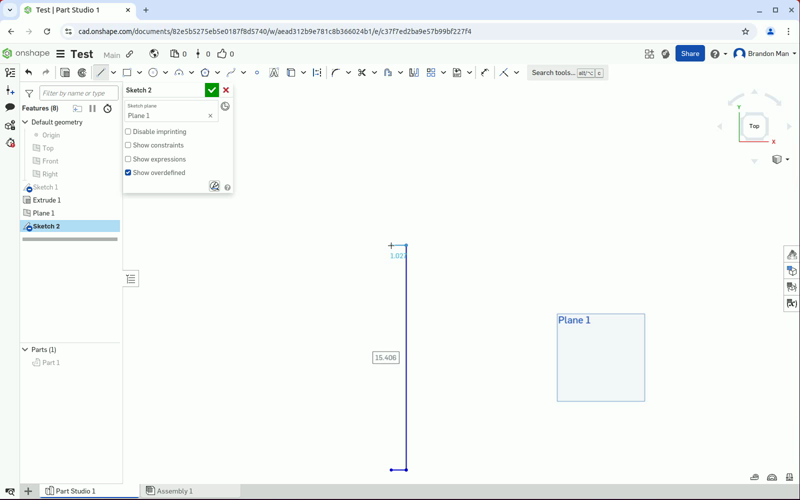
scroll(6)
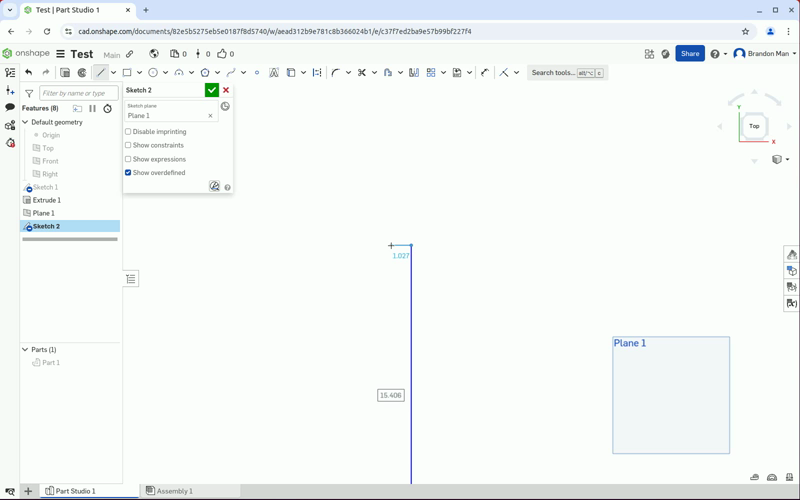
scroll(6)
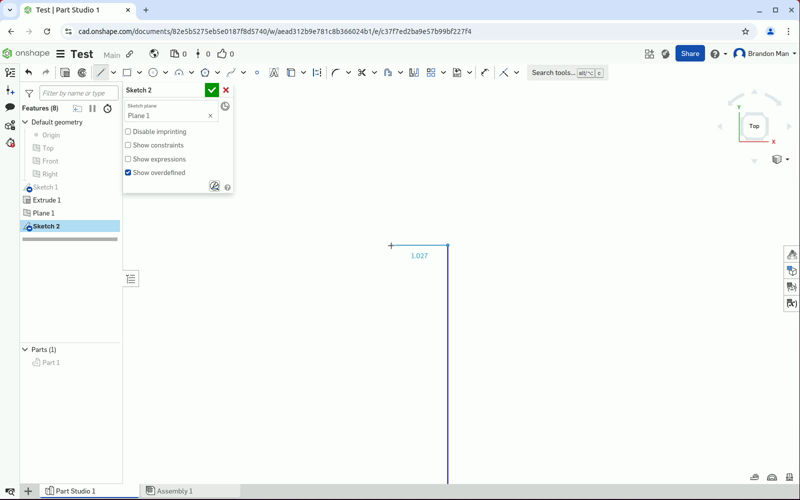
click(391, 245)
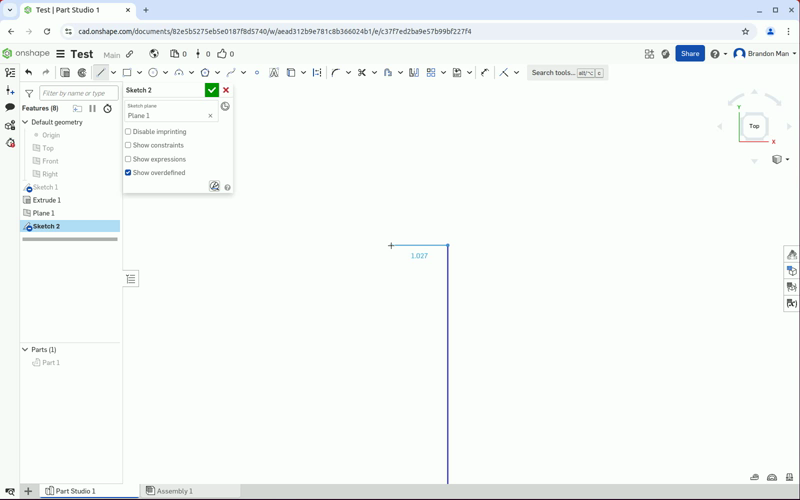
scroll(-6)
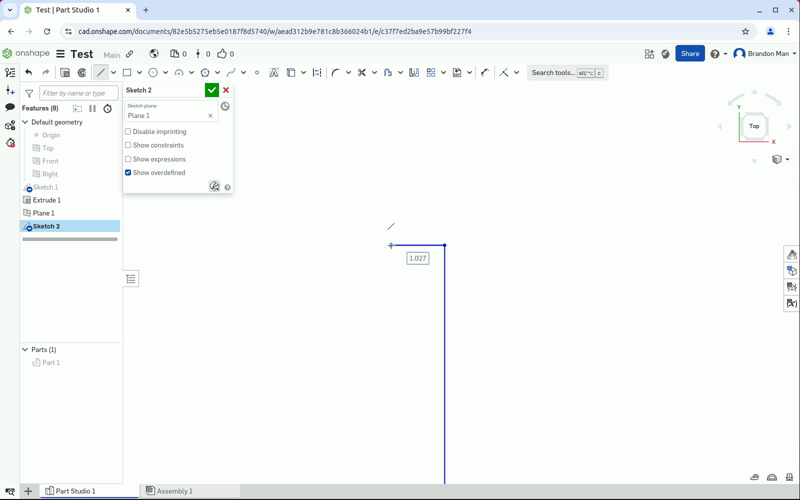
scroll(-6)
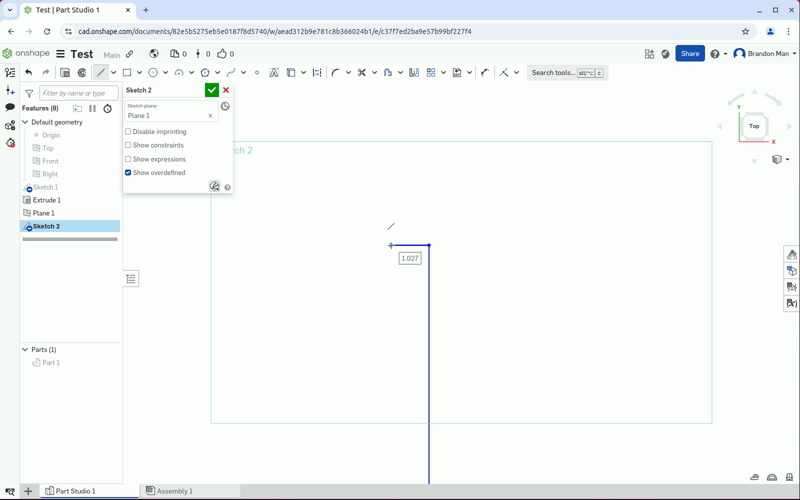
scroll(-6)
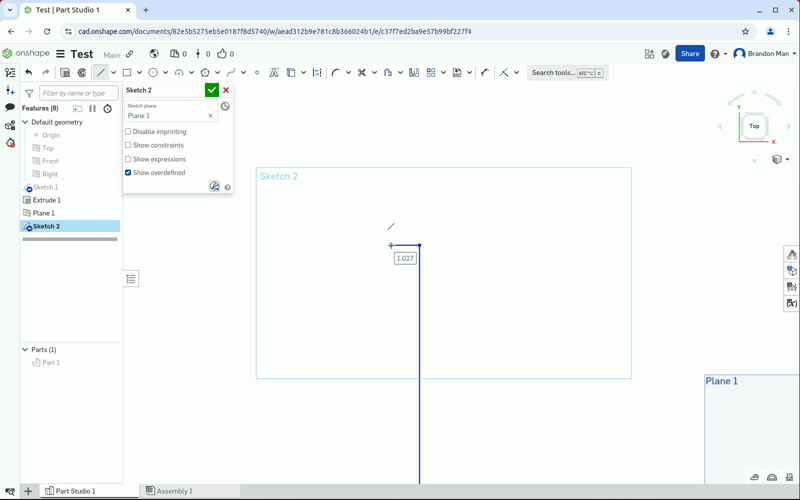
scroll(-6)
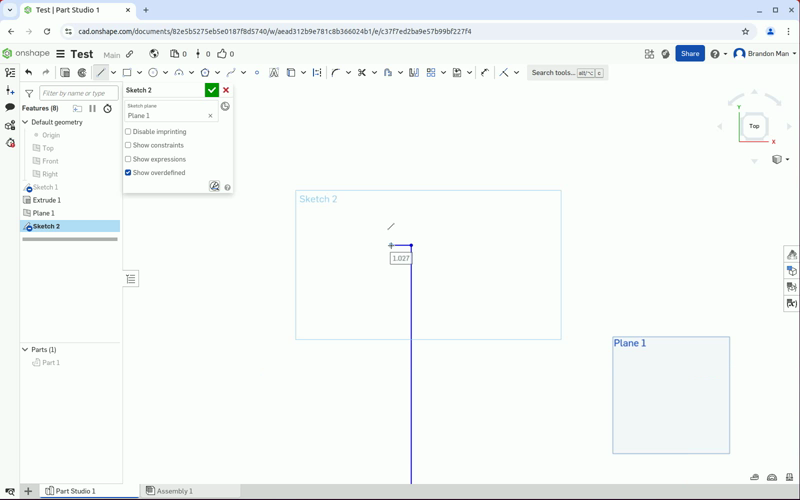
scroll(-6)
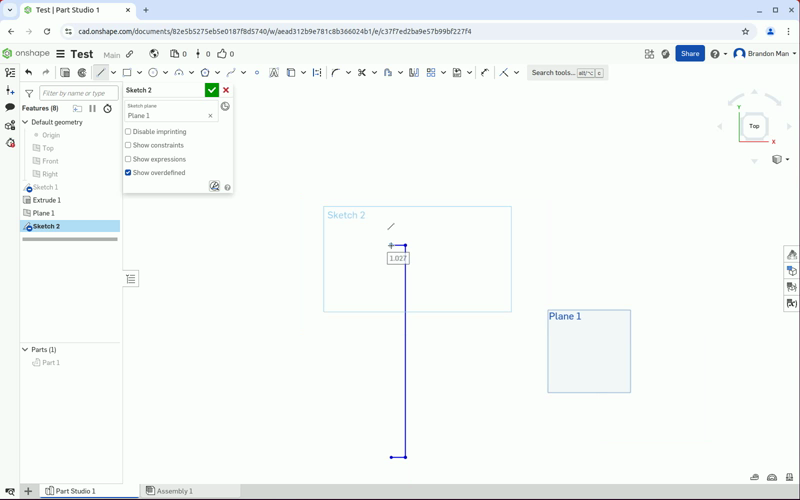
scroll(-6)
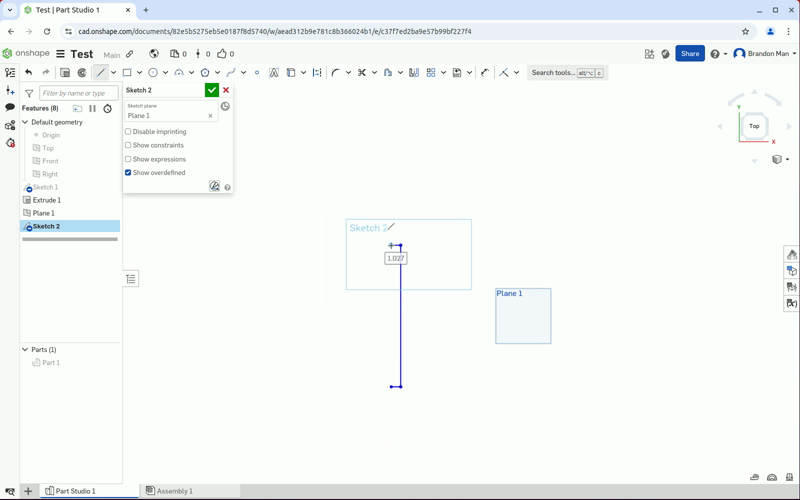
scroll(-6)
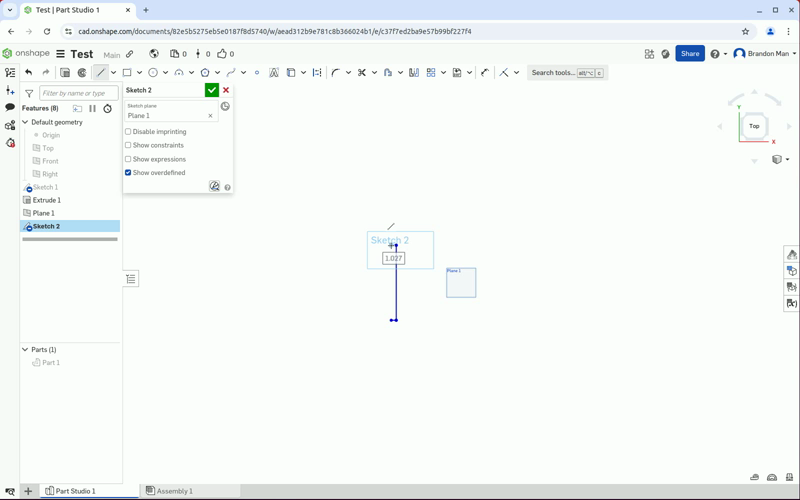
key_up(shift)
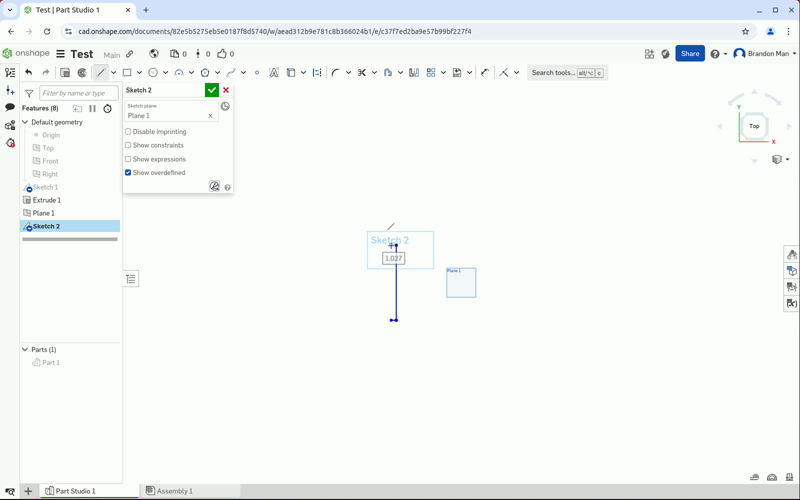
key_down(shift)
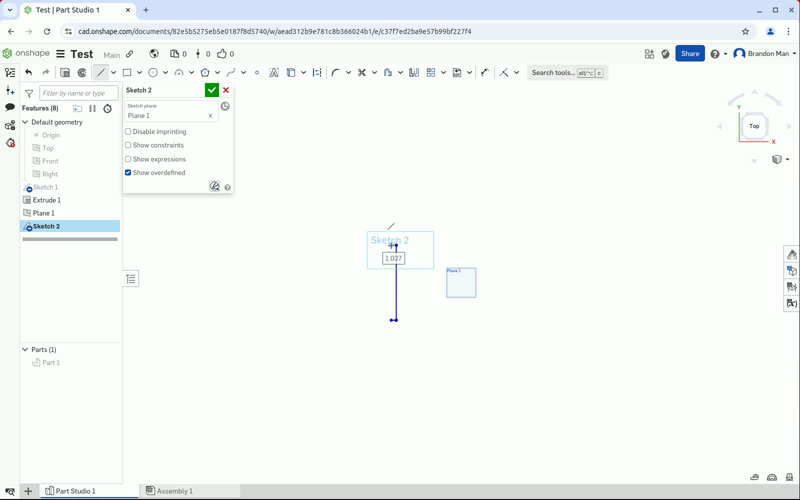
mouse_move(391, 320)
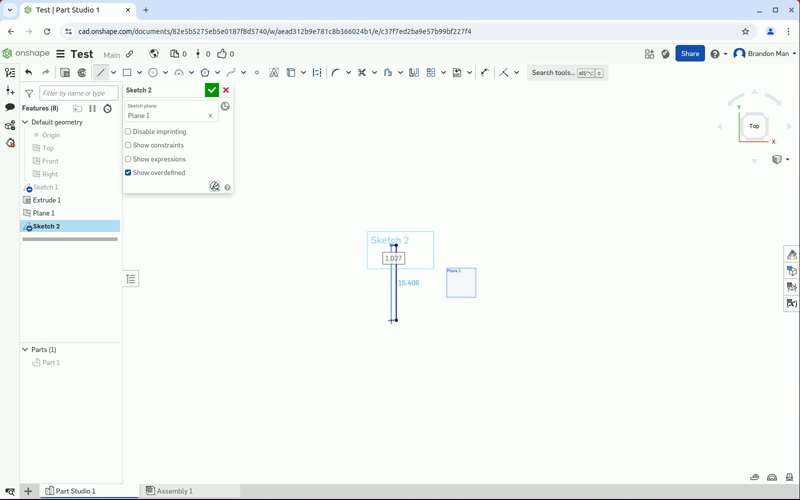
key_up(shift)
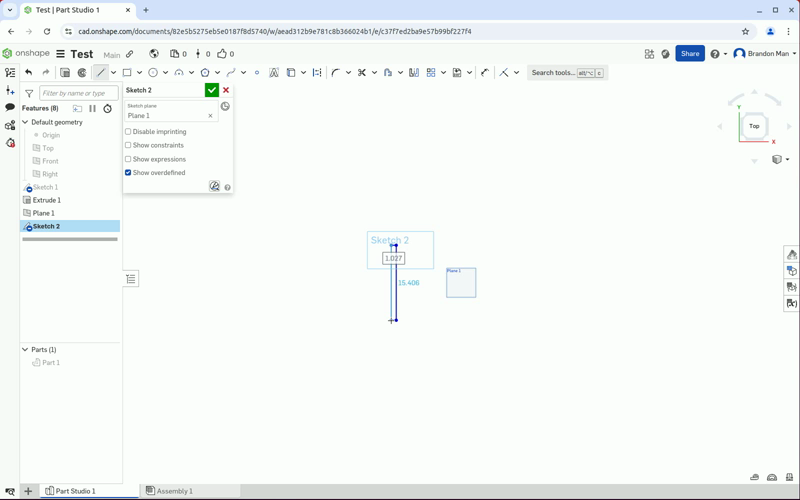
click(391, 320)
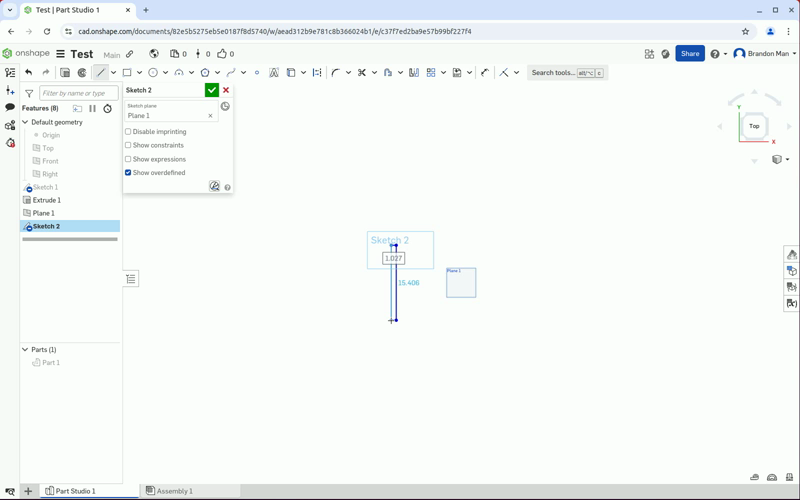
key(esc)
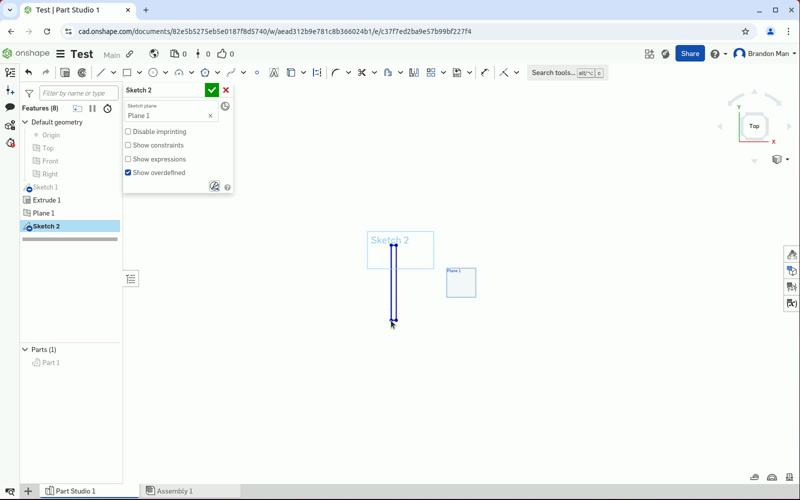
mouse_move(392, 279)
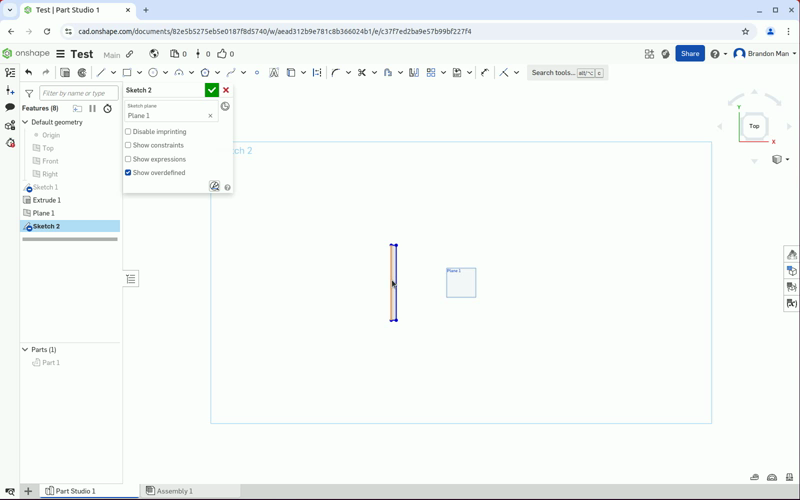
scroll(6)
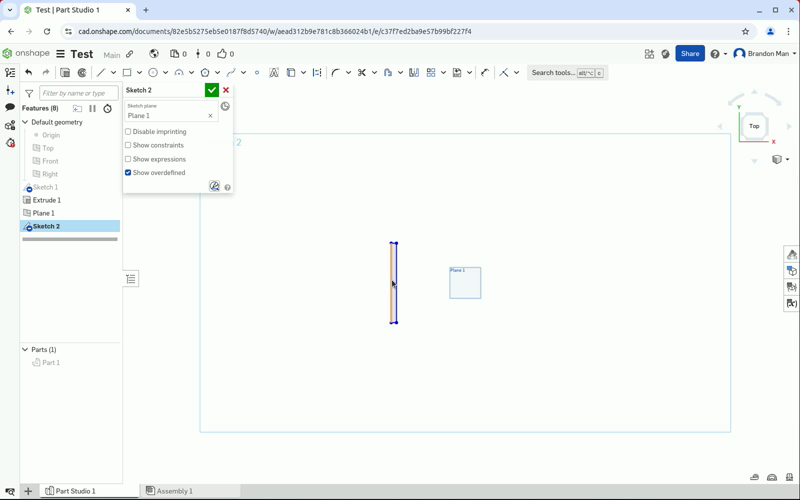
scroll(6)
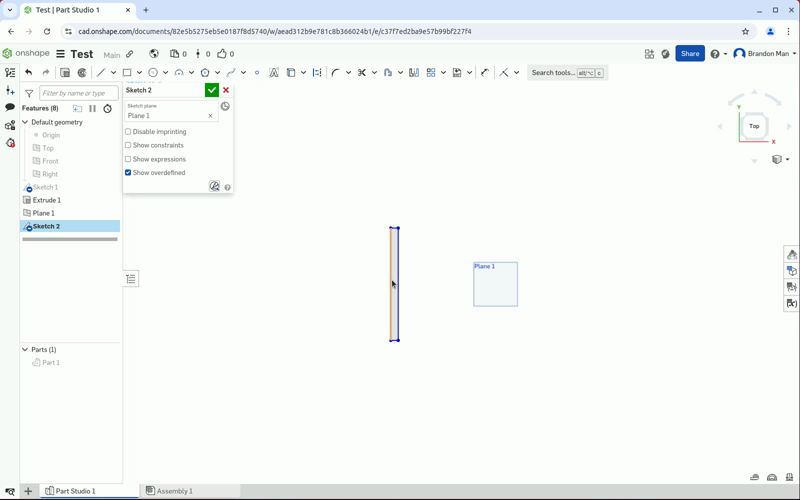
scroll(6)
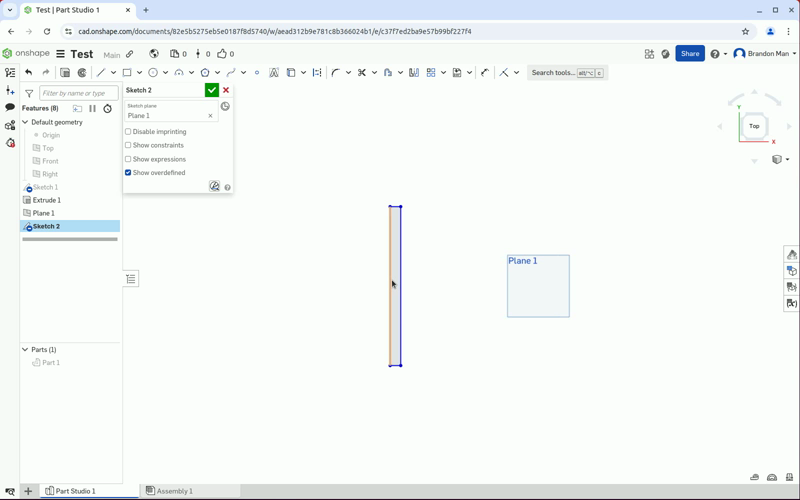
scroll(6)
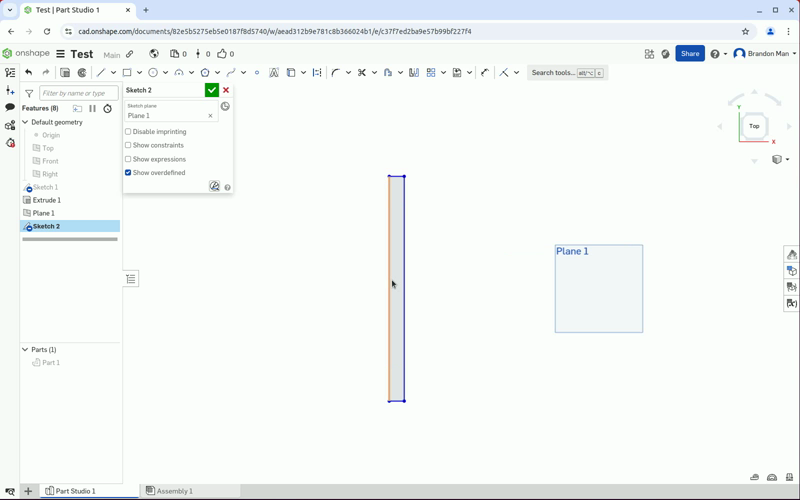
scroll(6)
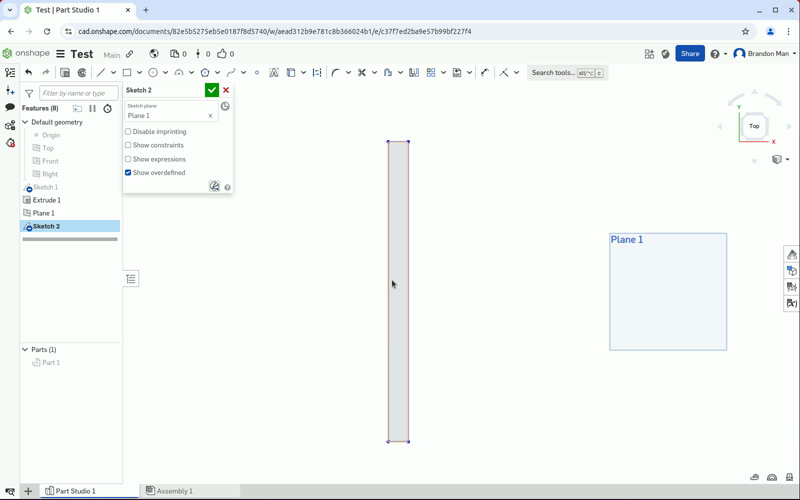
scroll(6)
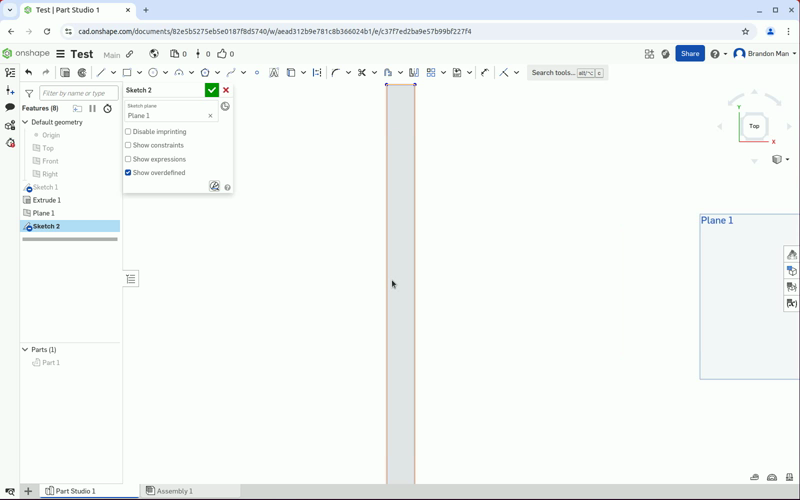
scroll(6)
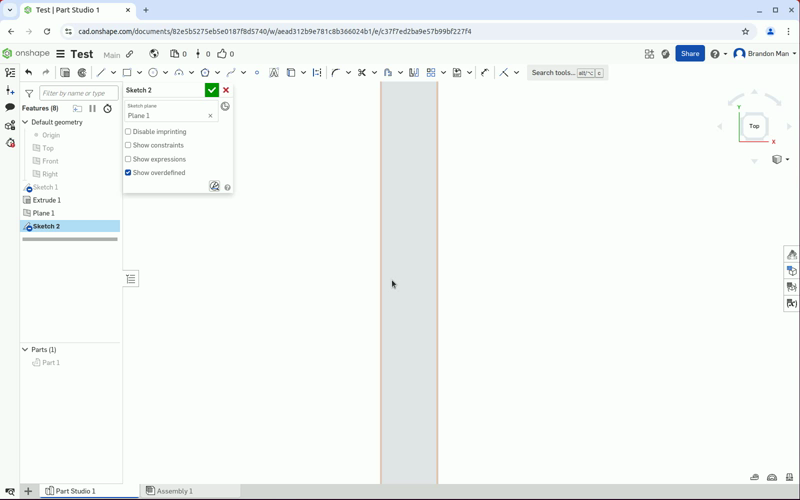
click(392, 279)
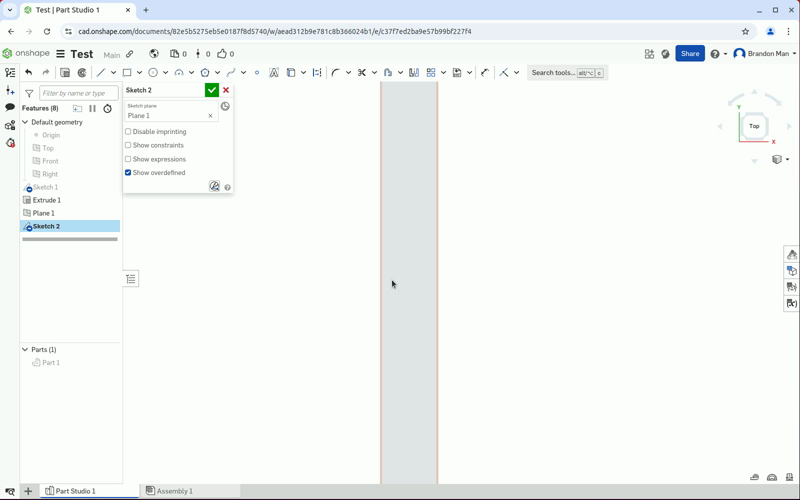
scroll(-6)
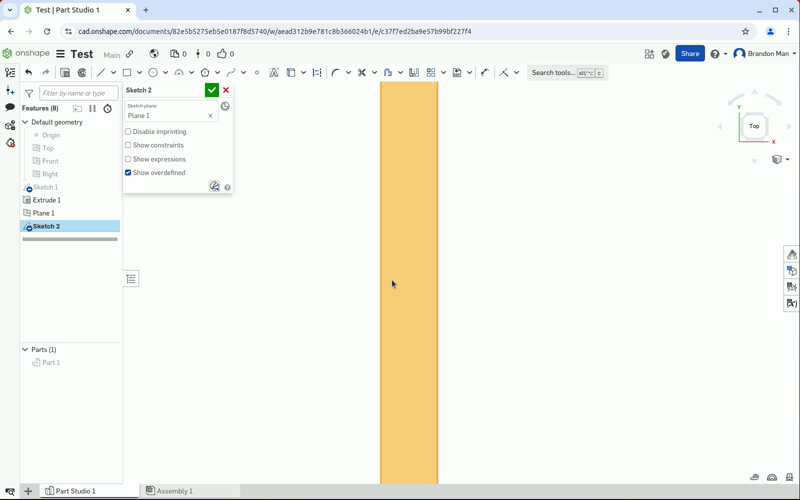
scroll(-6)
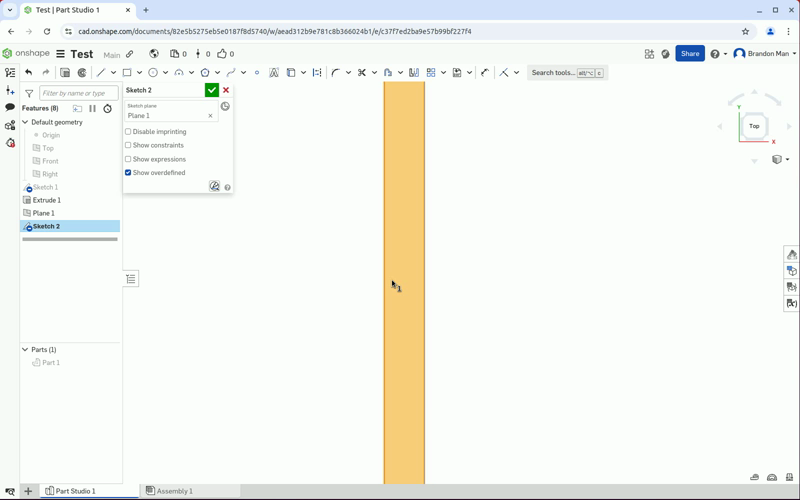
scroll(-6)
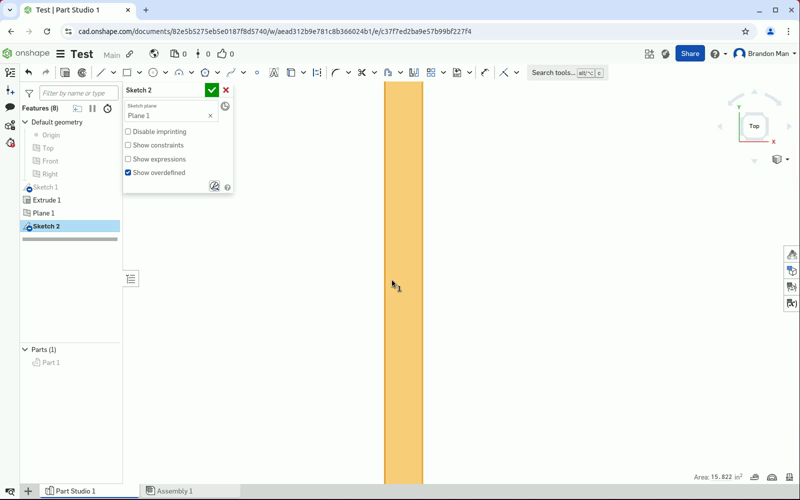
scroll(-6)
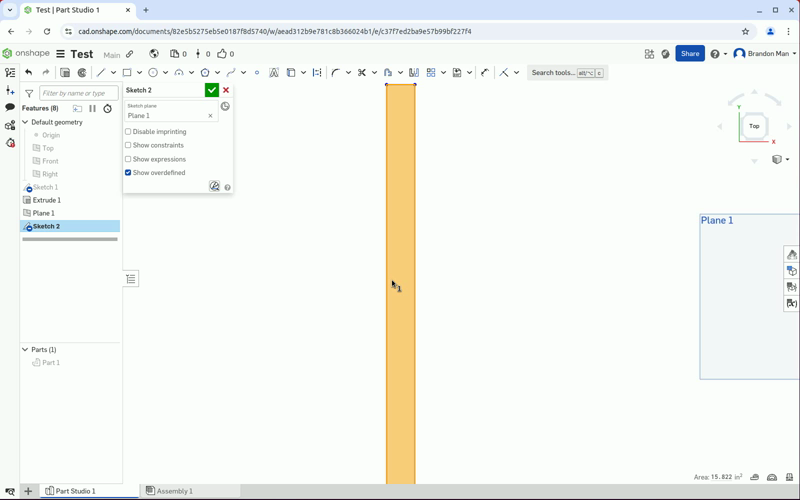
scroll(-6)
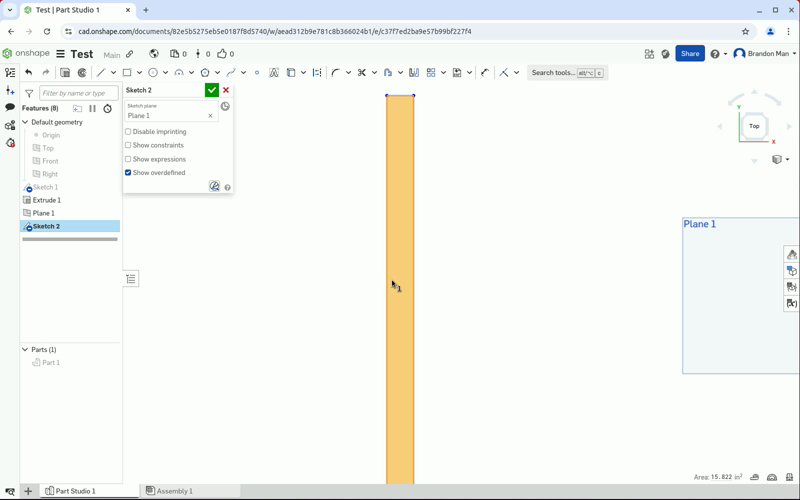
scroll(-6)
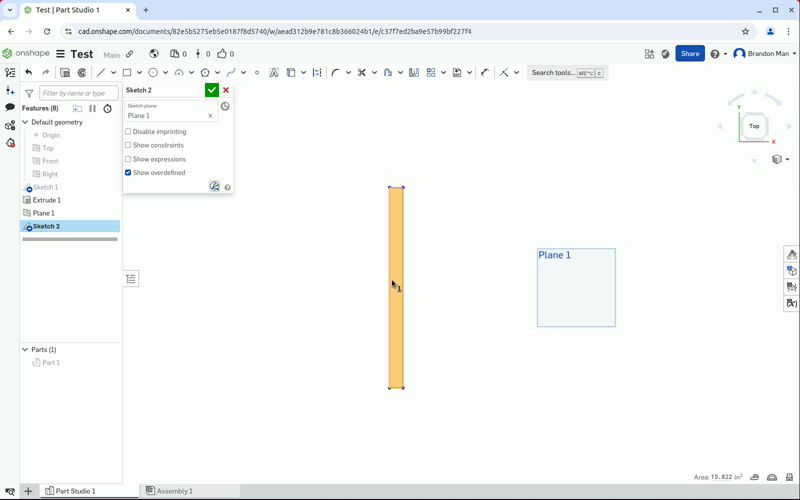
scroll(-6)
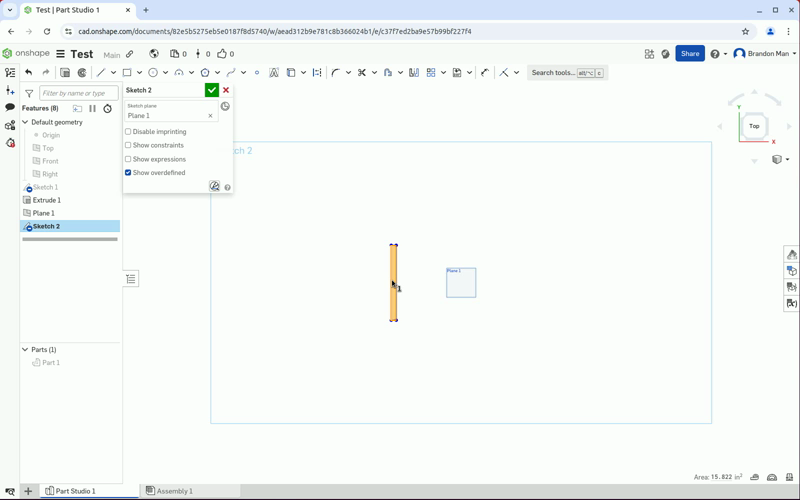
mouse_move(73, 352)
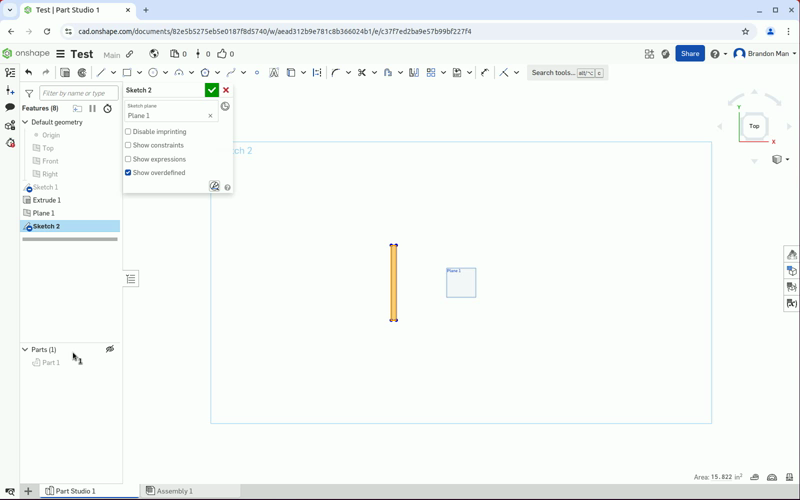
key(shift+y)
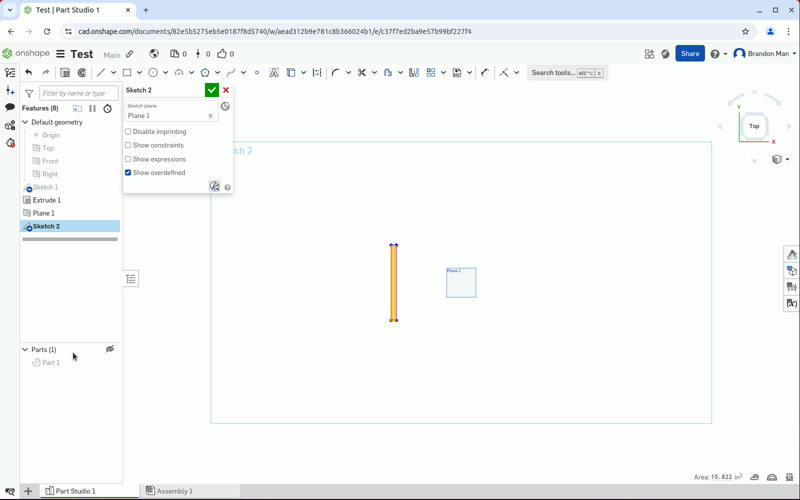
key(shift+e)
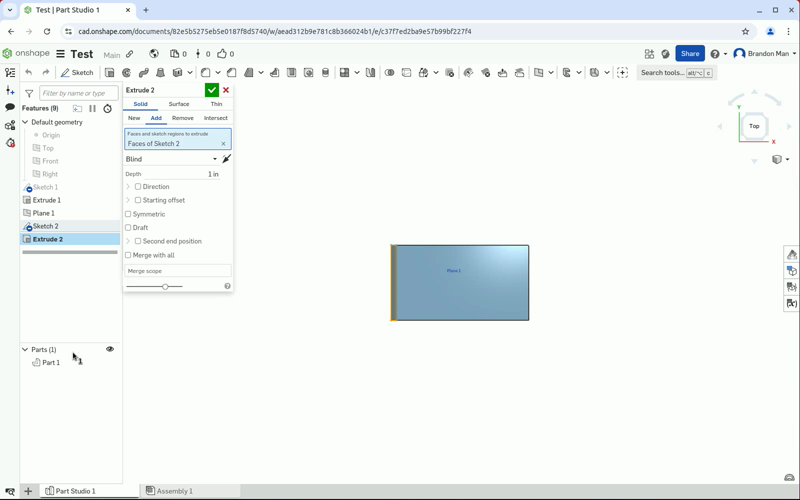
mouse_move(143, 106)
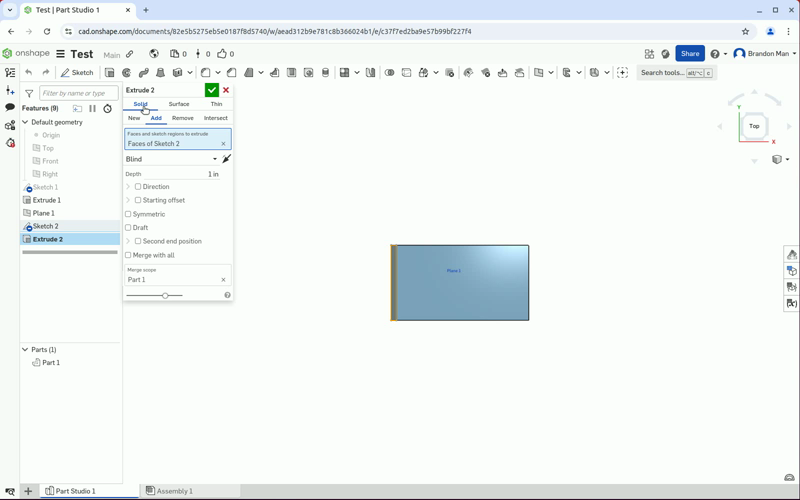
click(143, 106)
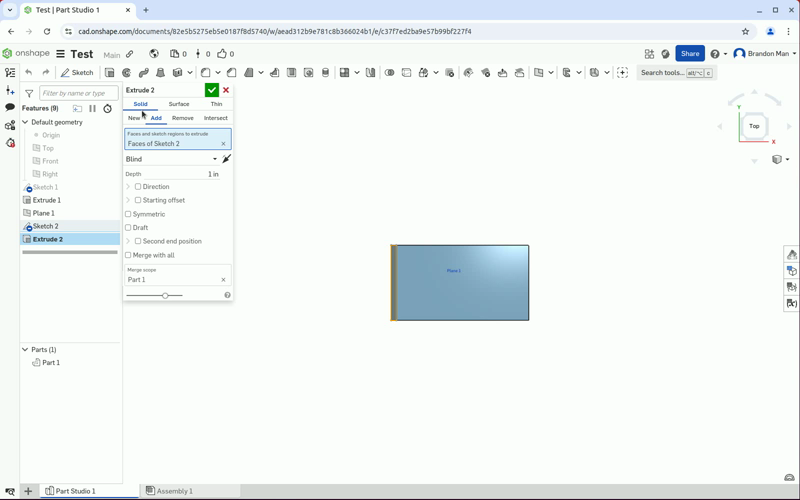
mouse_move(137, 120)
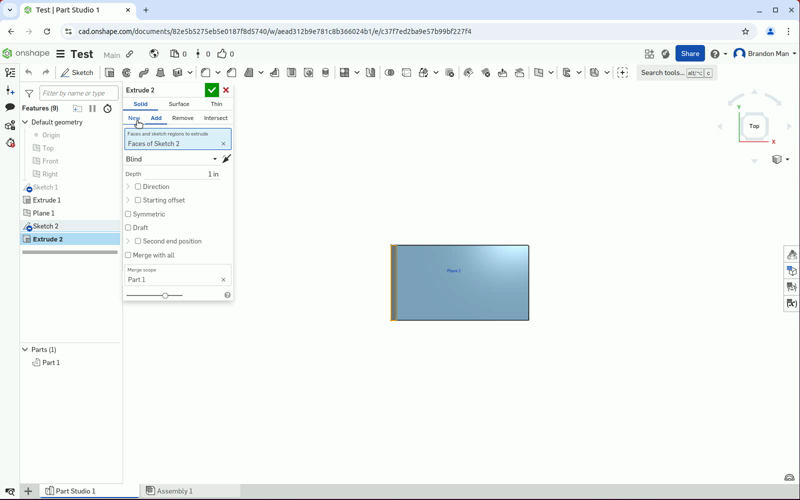
click(137, 120)
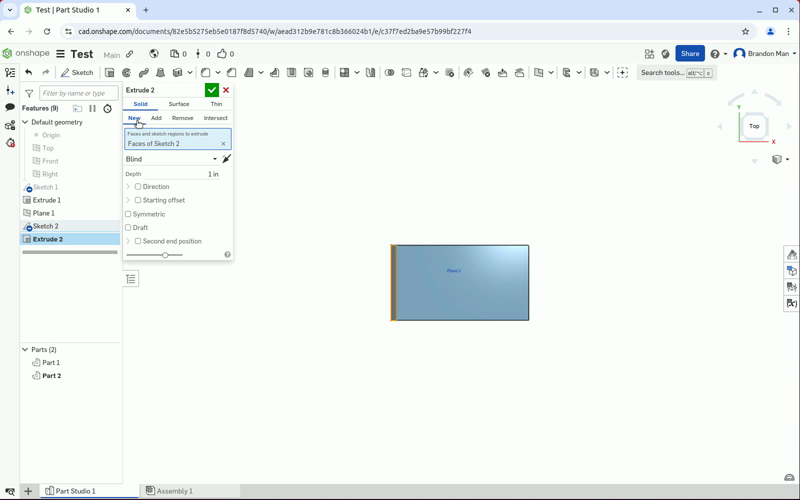
key(tab, 4)
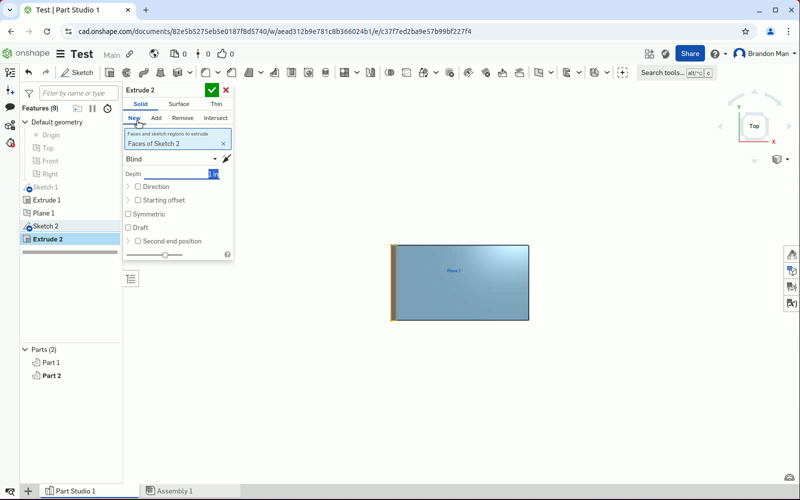
text(21.183)
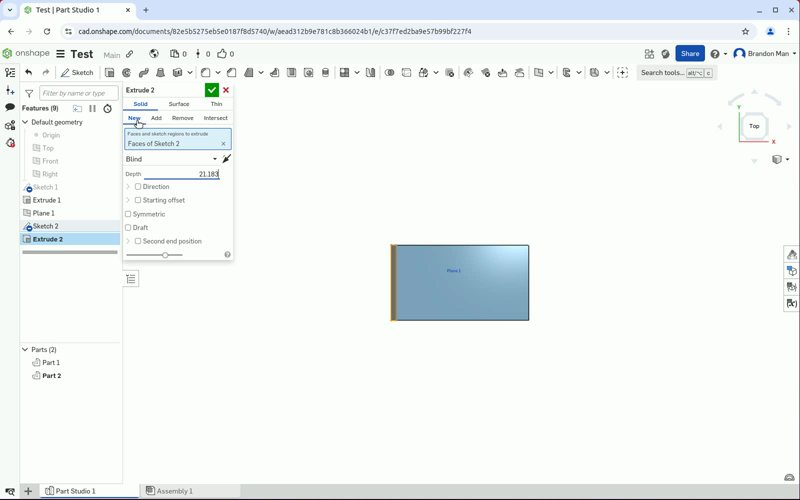
key(enter)
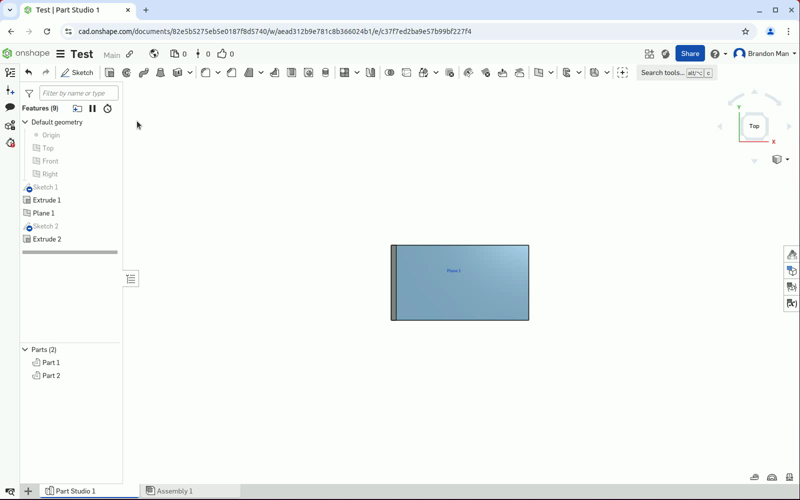
key(shift+h)
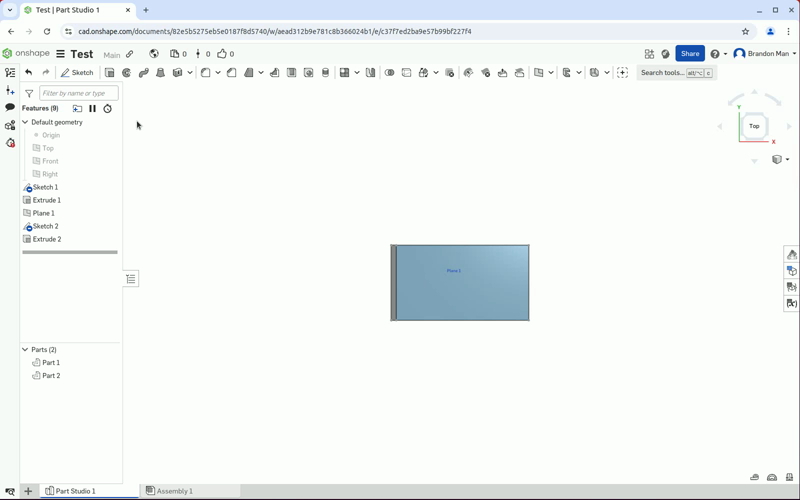
key(shift+h)
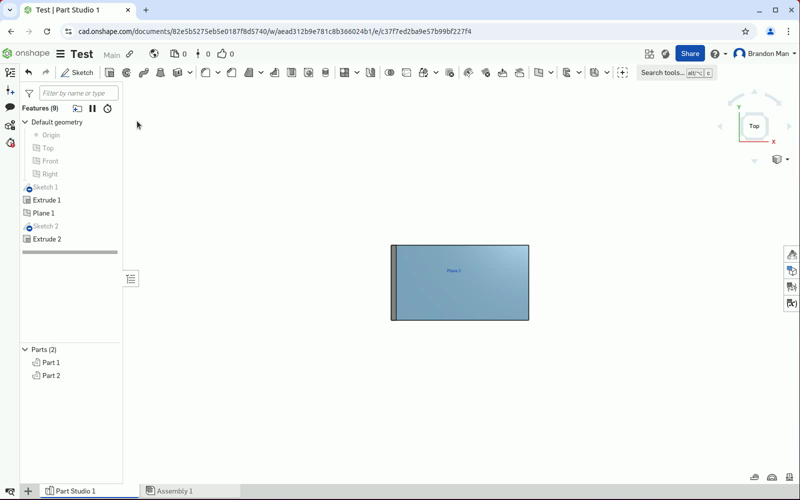
mouse_move(73, 189)
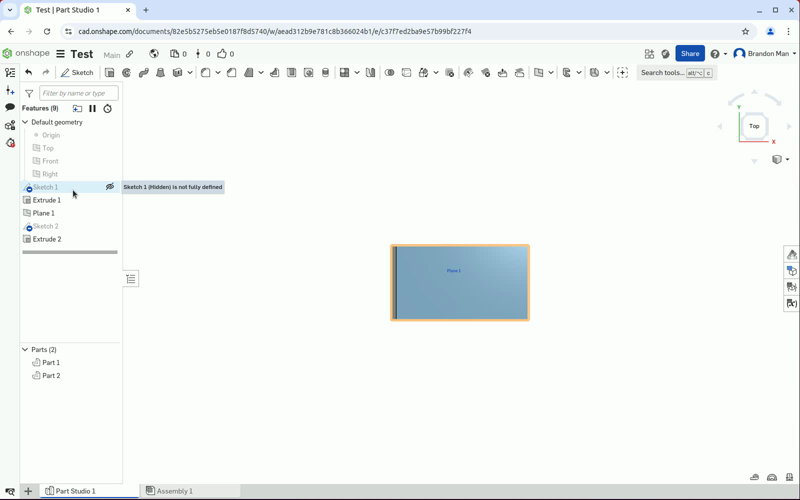
click(73, 189)
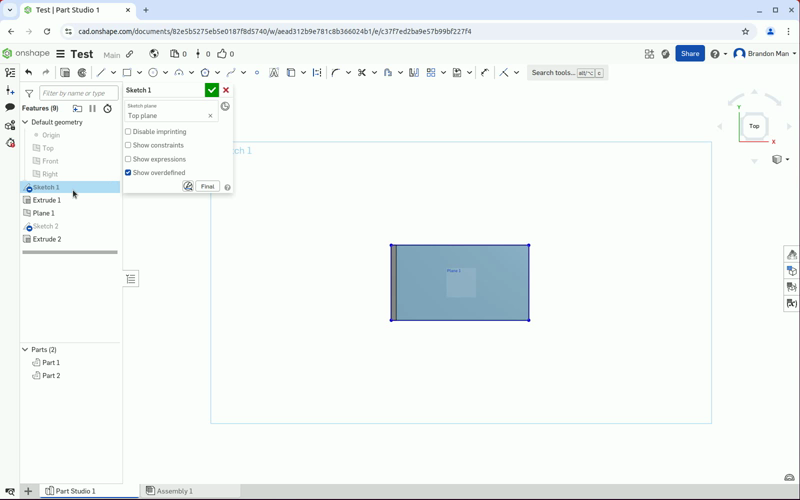
mouse_move(229, 92)
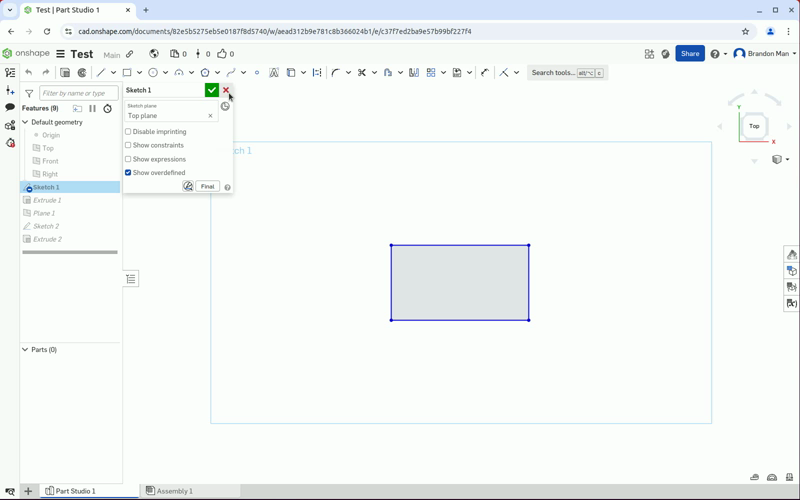
click(229, 92)
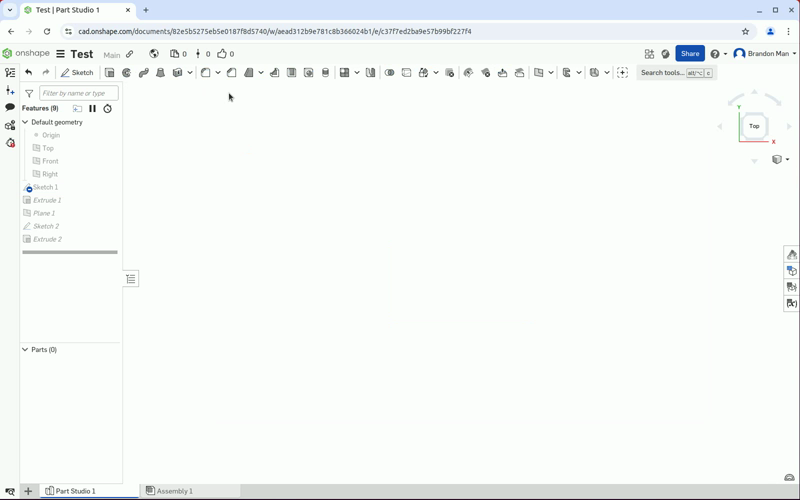
key(shift+s)
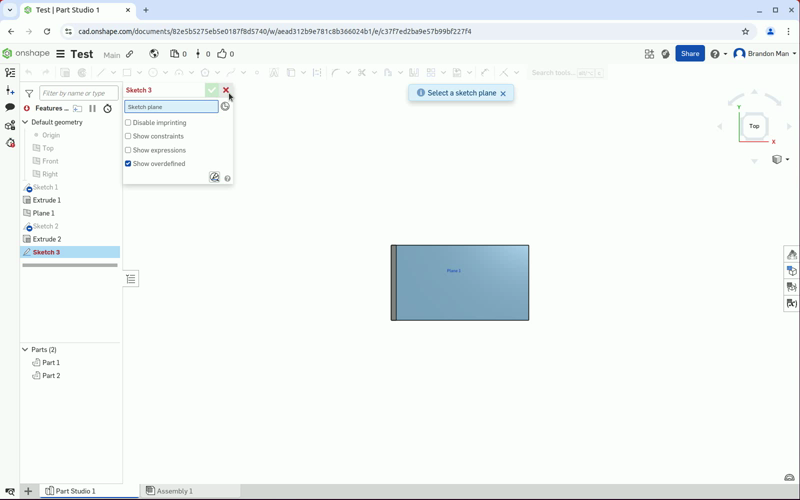
mouse_move(73, 215)
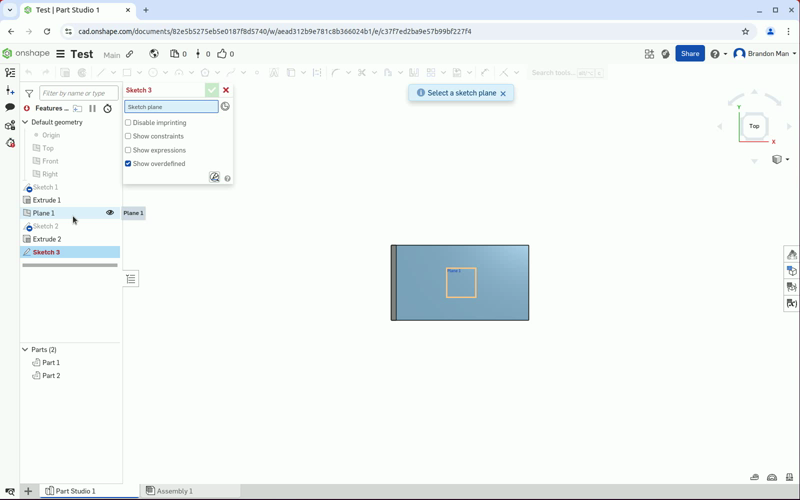
click(73, 215)
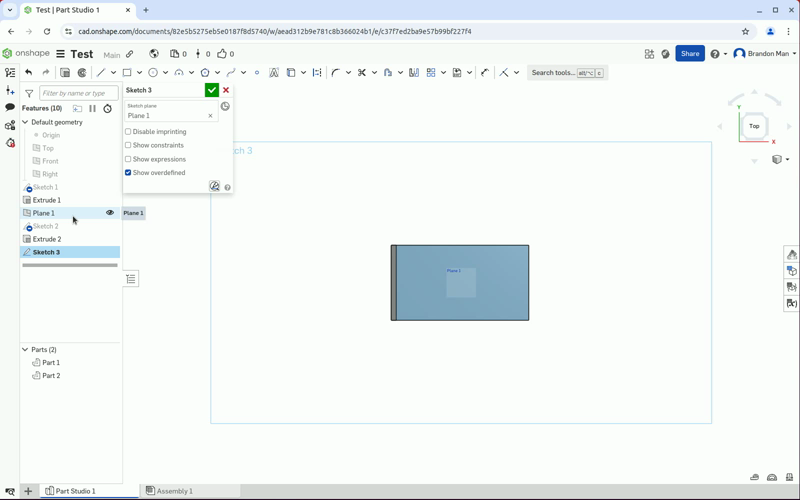
mouse_move(73, 352)
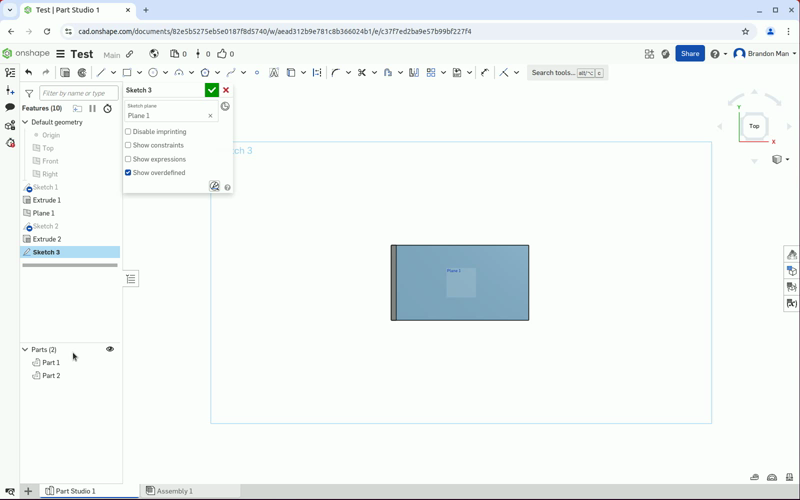
key(y)
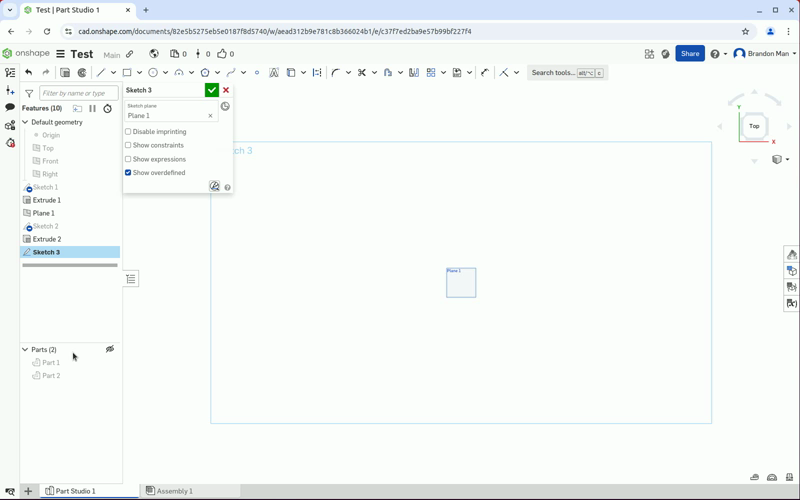
key(l)
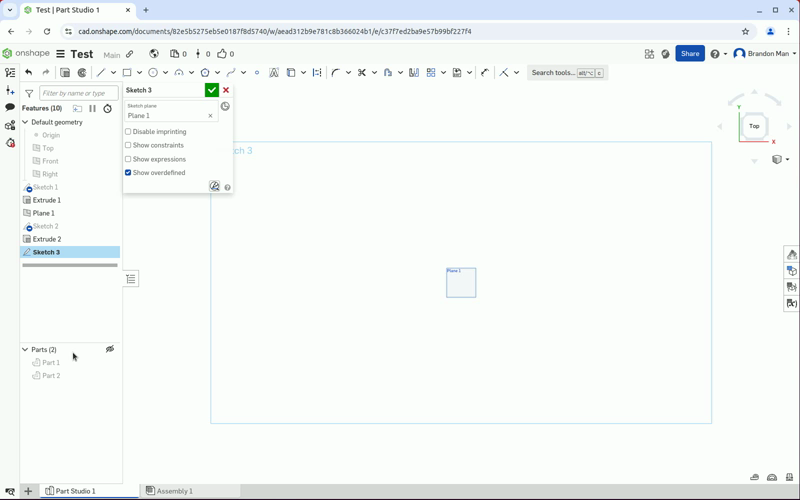
key_down(shift)
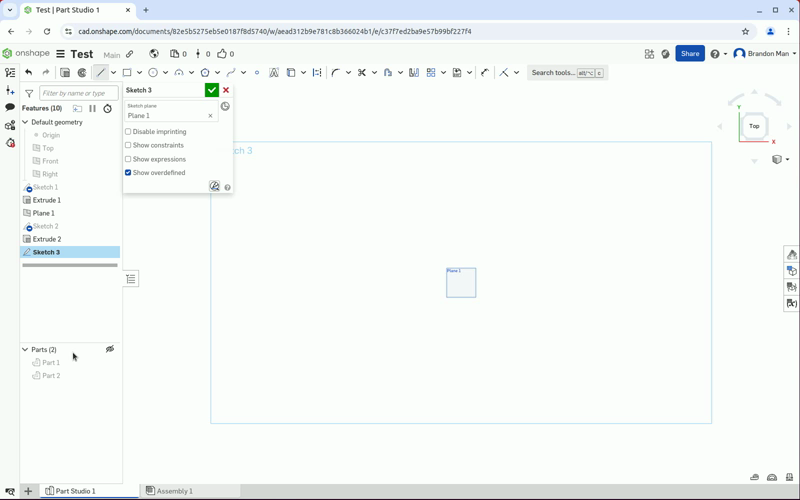
mouse_move(525, 320)
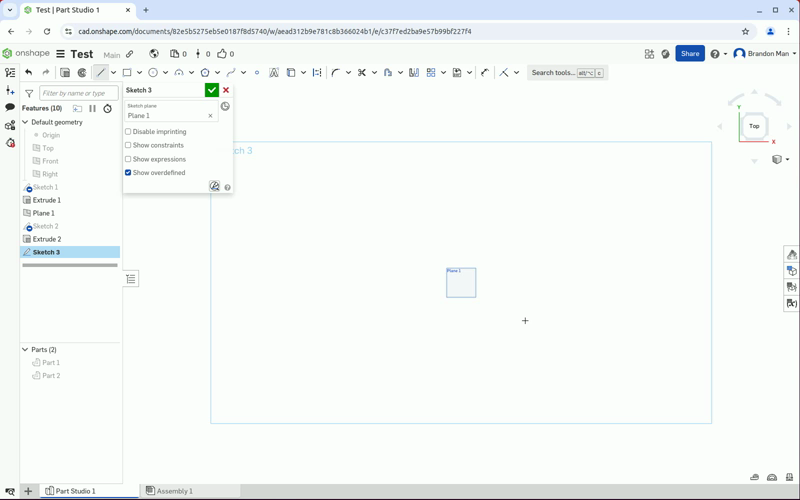
click(525, 320)
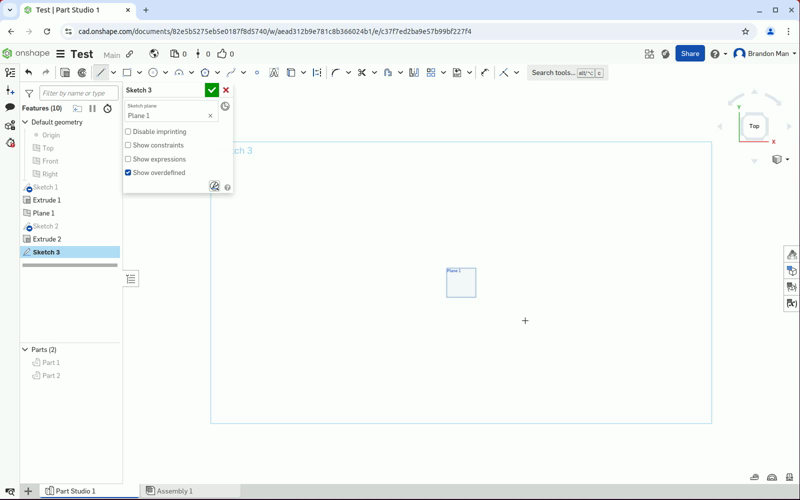
key_up(shift)
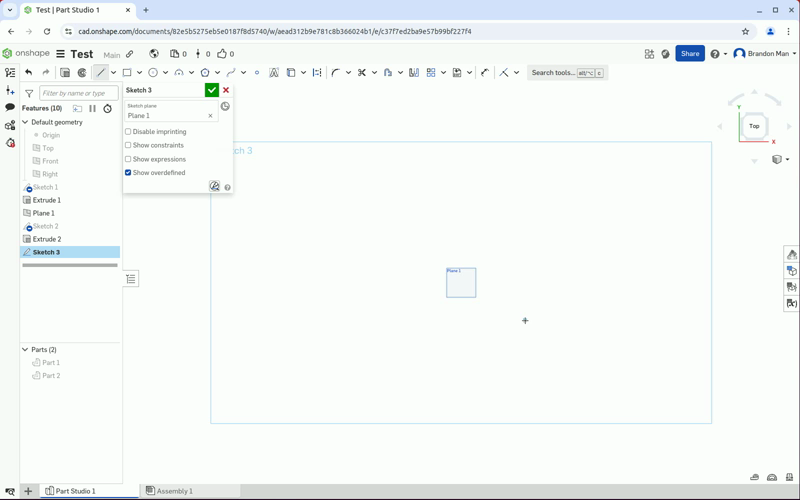
key_down(shift)
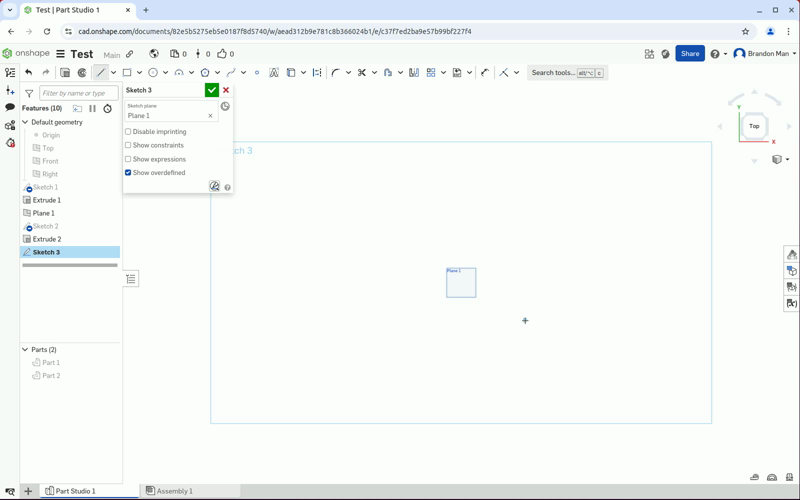
mouse_move(555, 320)
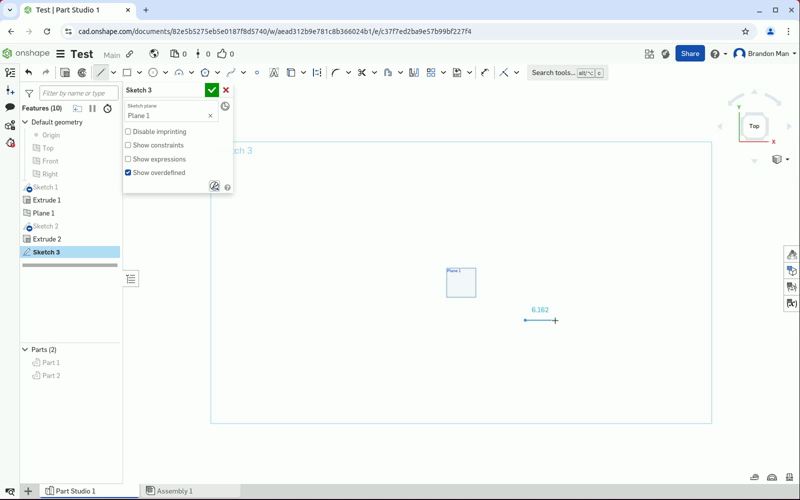
mouse_move(530, 320)
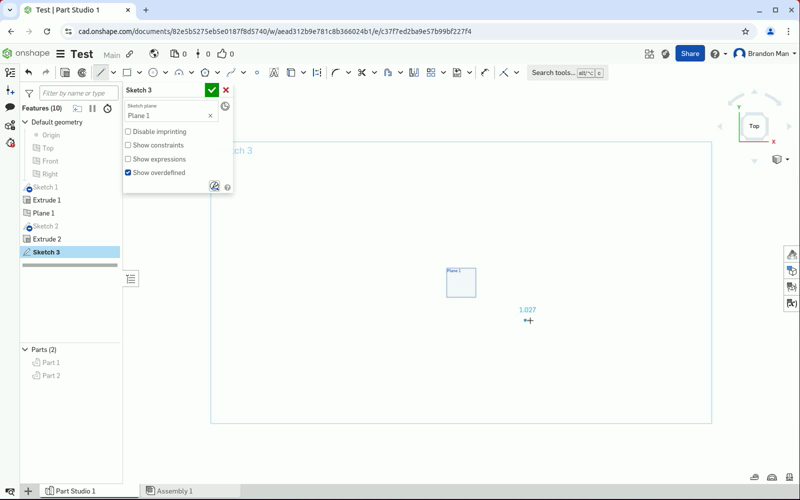
scroll(6)
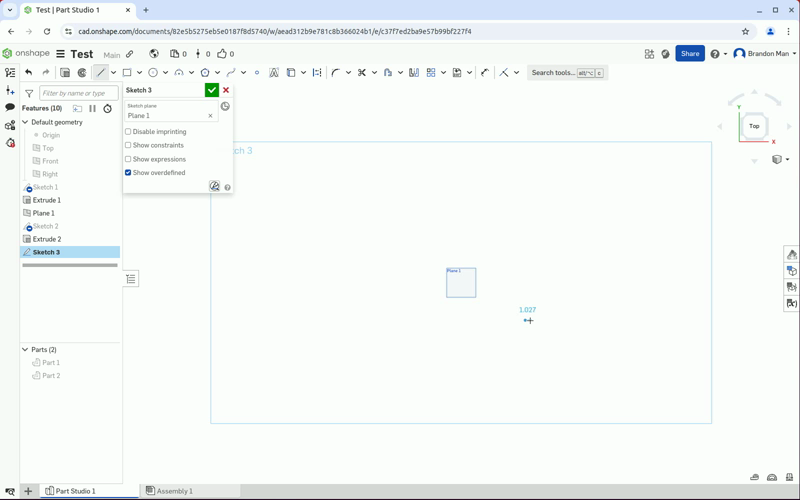
scroll(6)
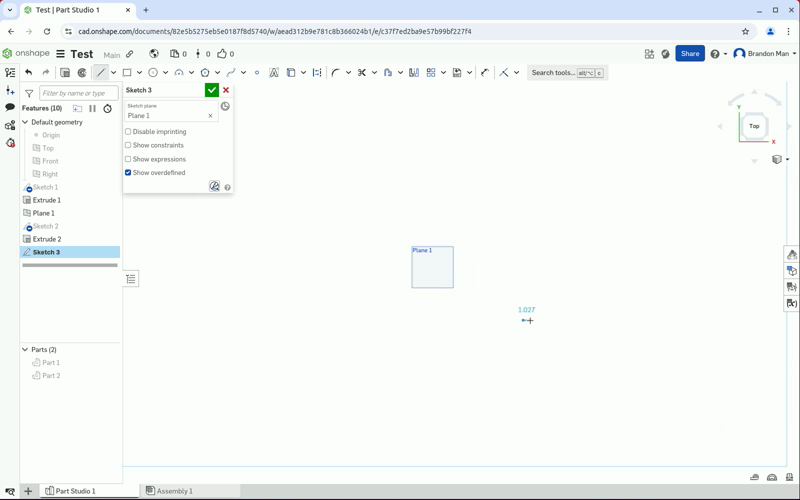
scroll(6)
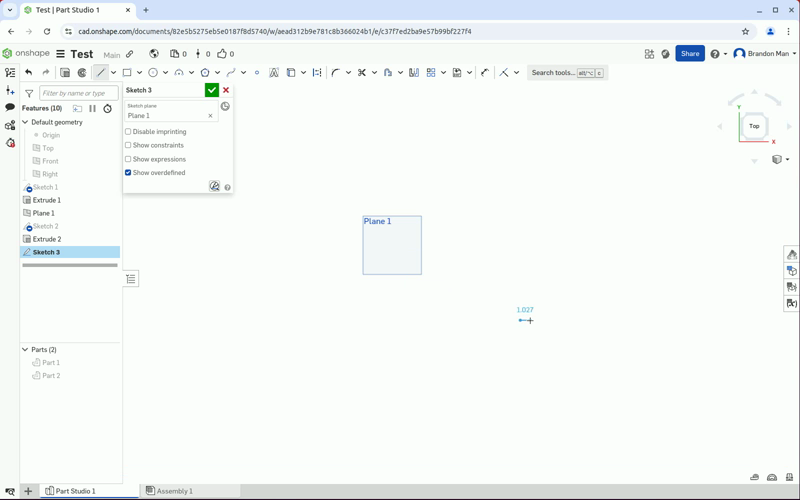
scroll(6)
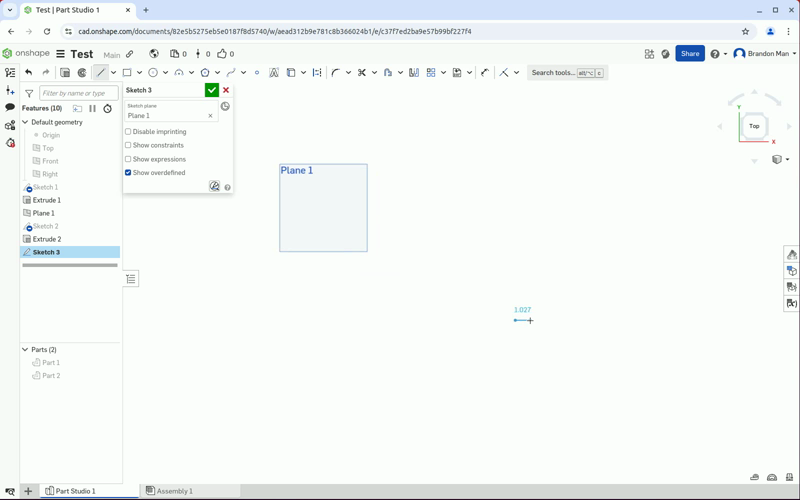
scroll(6)
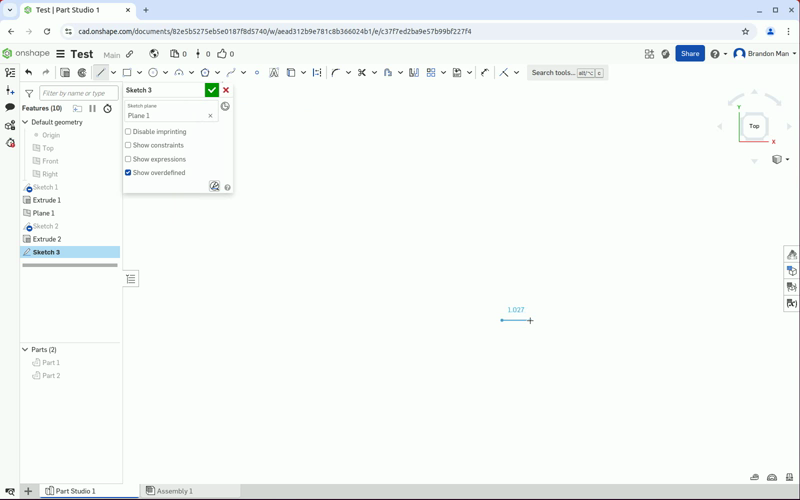
scroll(6)
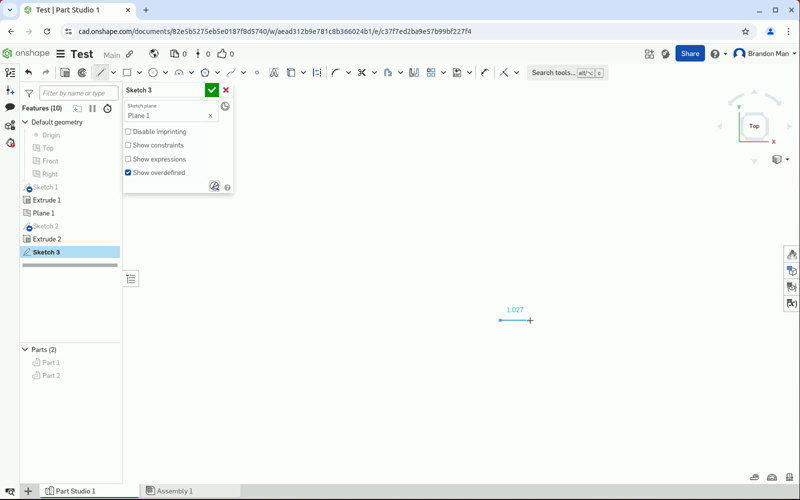
scroll(6)
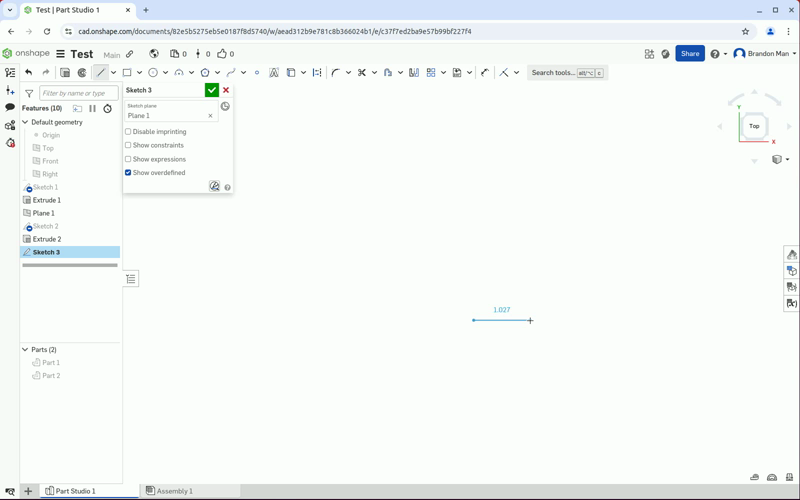
click(530, 320)
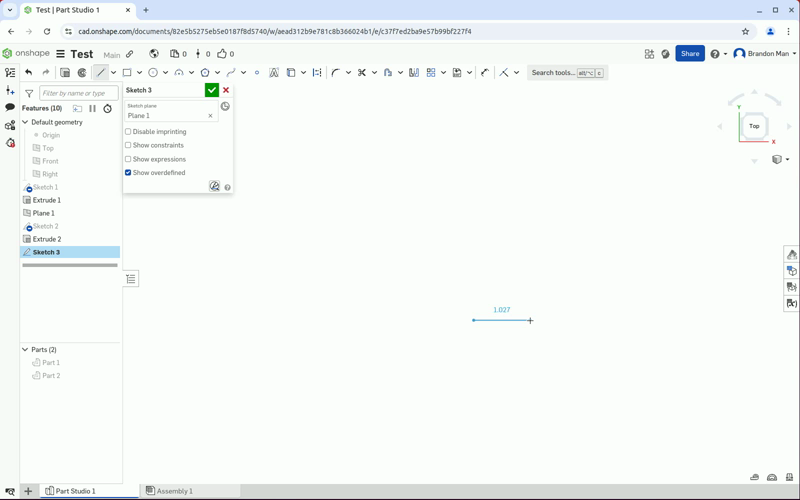
scroll(-6)
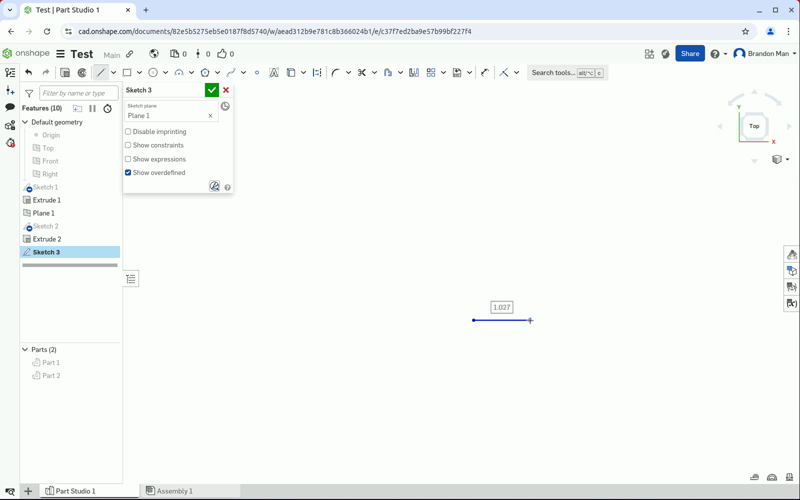
scroll(-6)
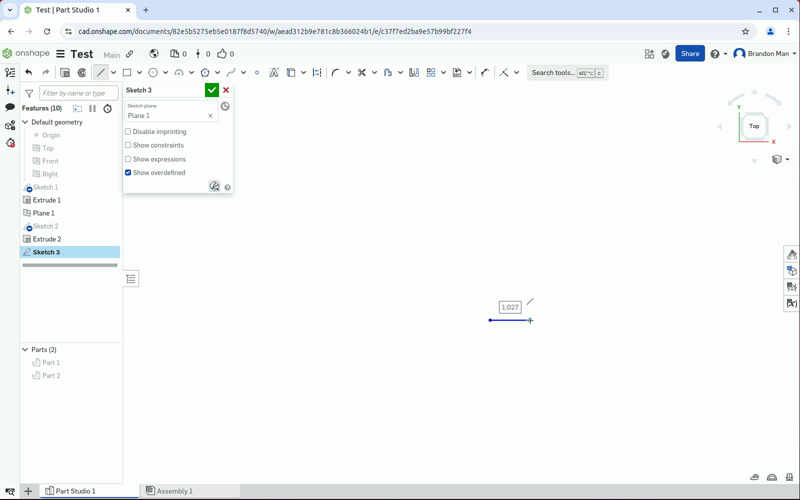
scroll(-6)
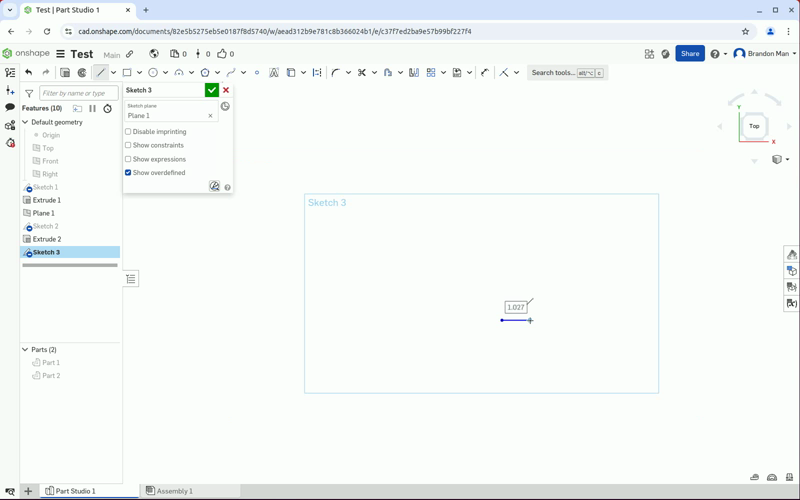
scroll(-6)
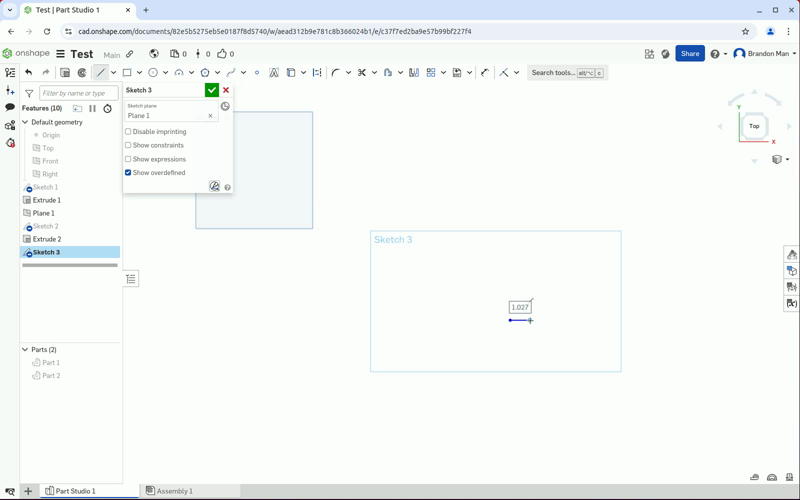
scroll(-6)
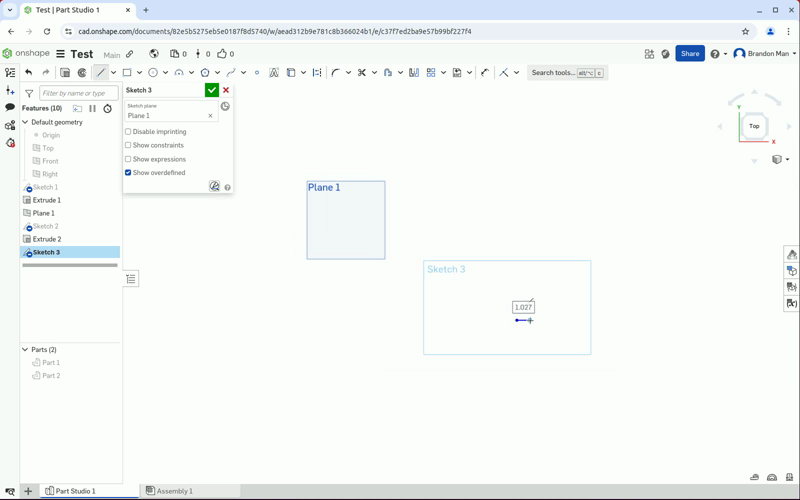
scroll(-6)
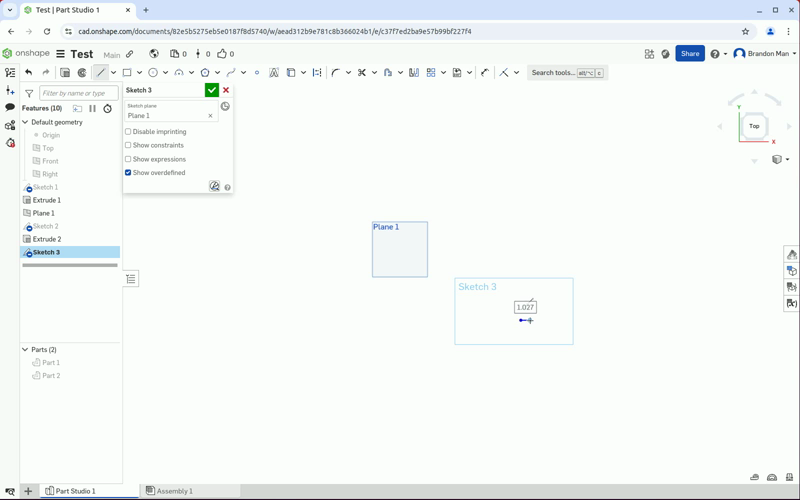
scroll(-6)
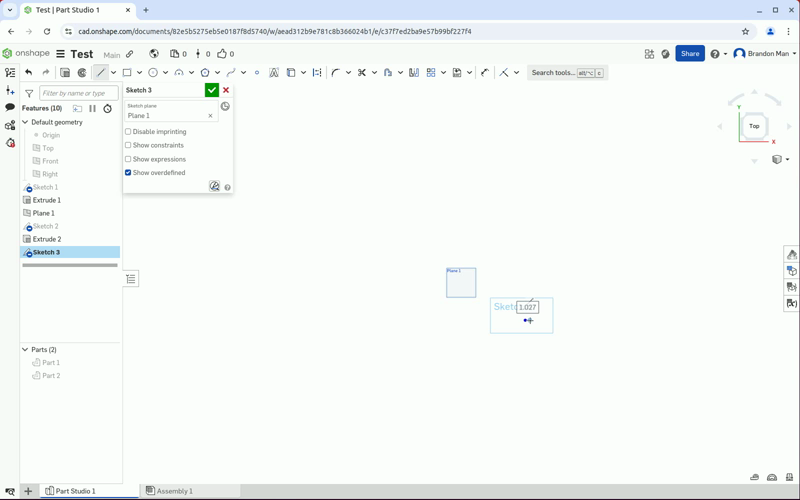
key_up(shift)
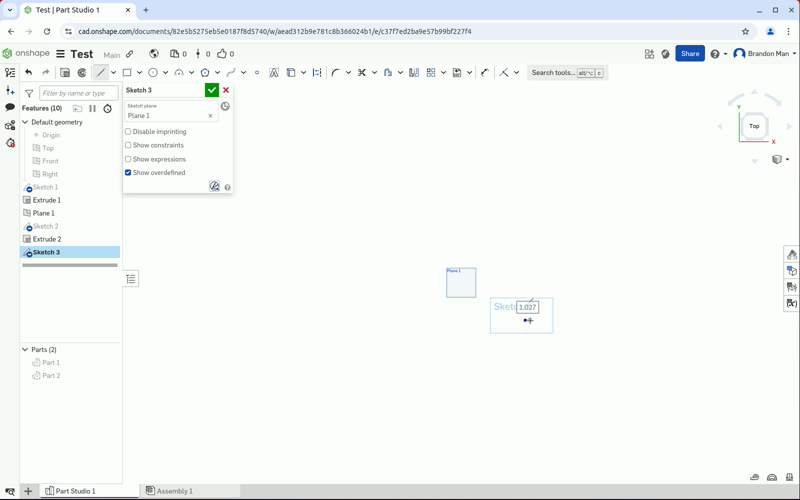
key_down(shift)
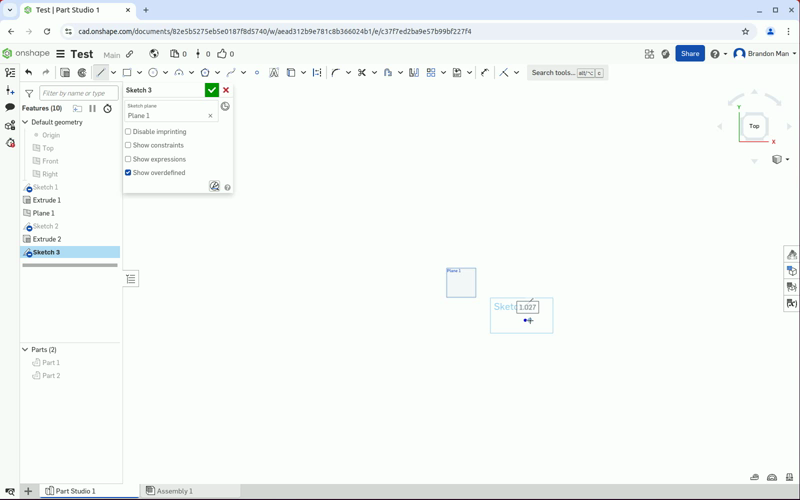
mouse_move(530, 245)
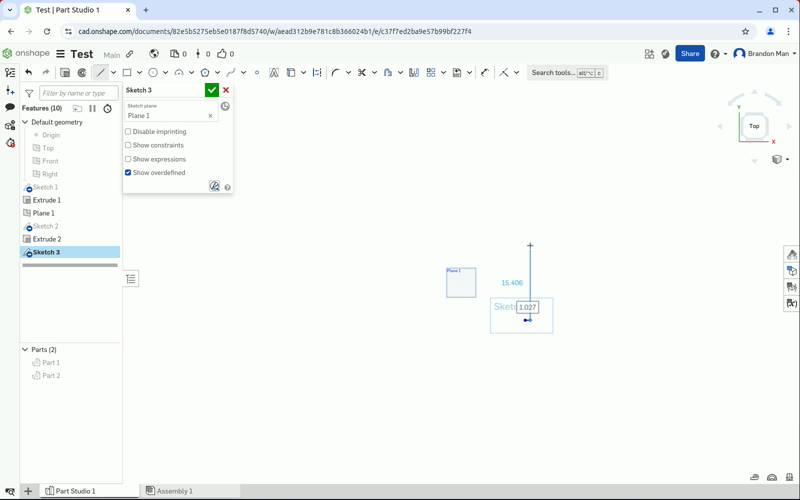
click(530, 245)
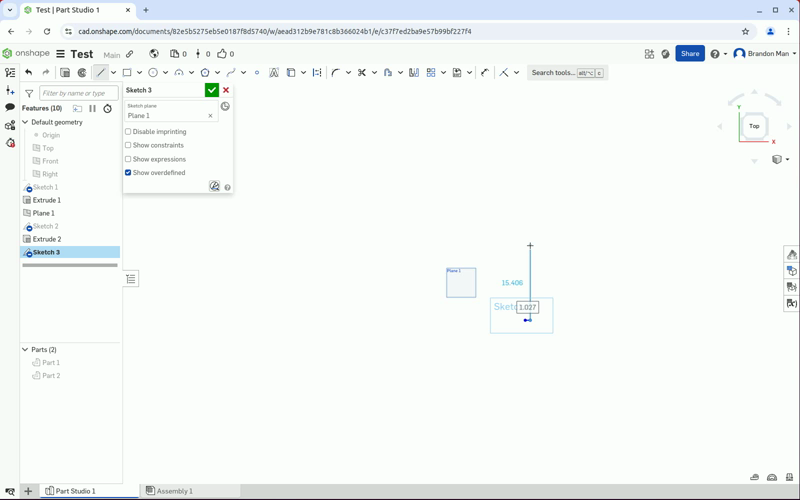
key_up(shift)
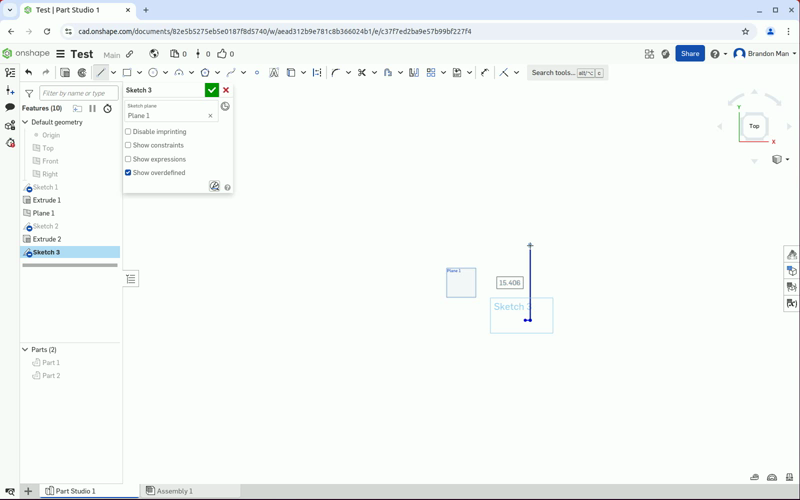
key_down(shift)
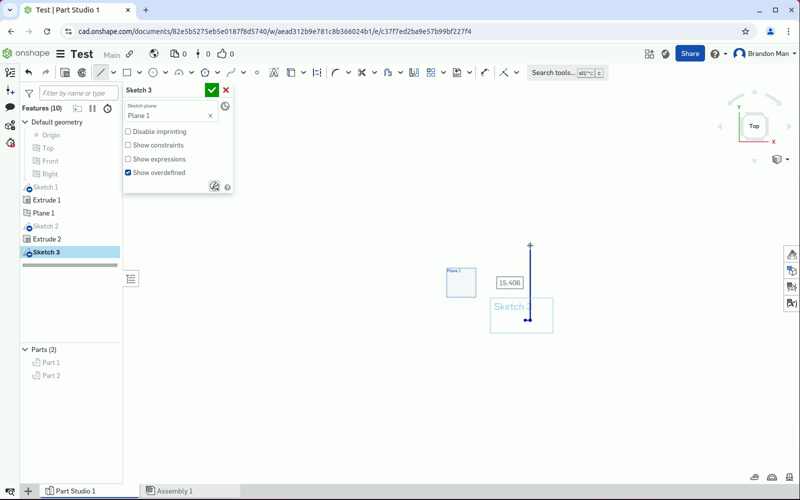
mouse_move(560, 245)
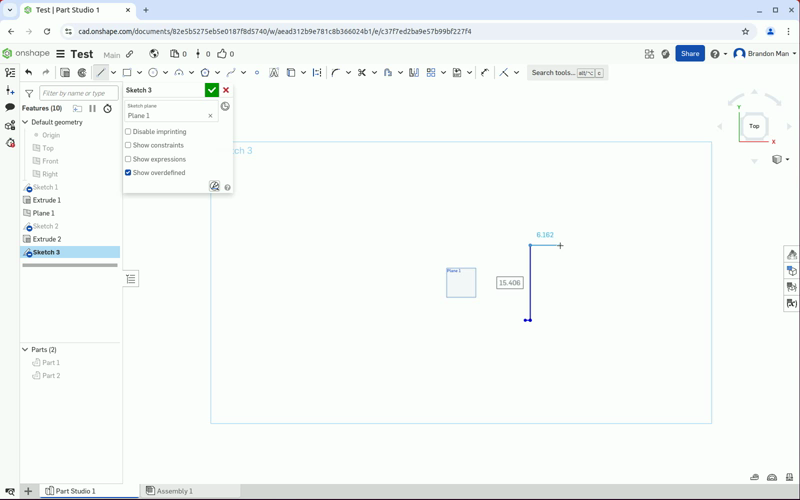
mouse_move(525, 245)
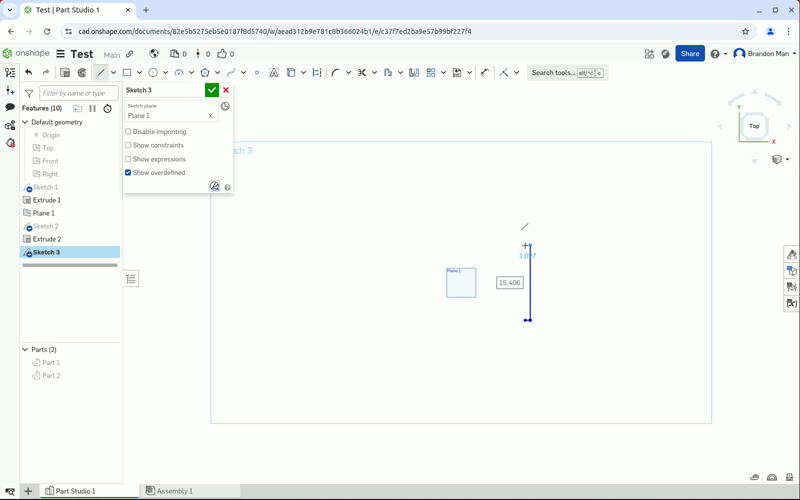
scroll(6)
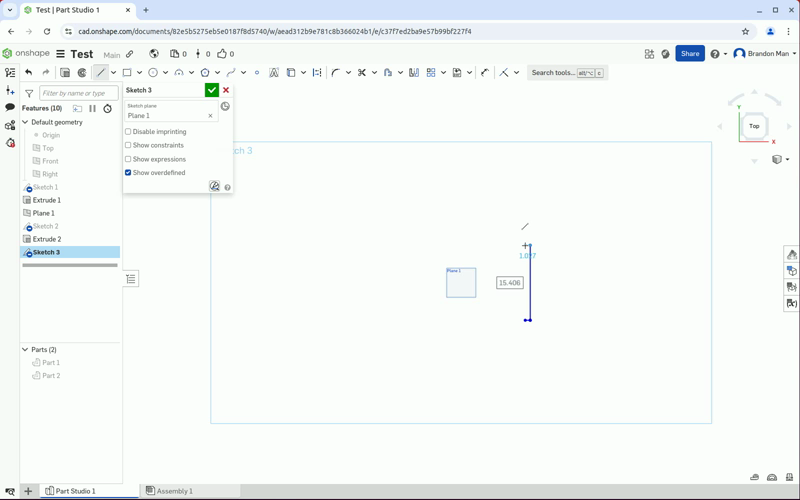
scroll(6)
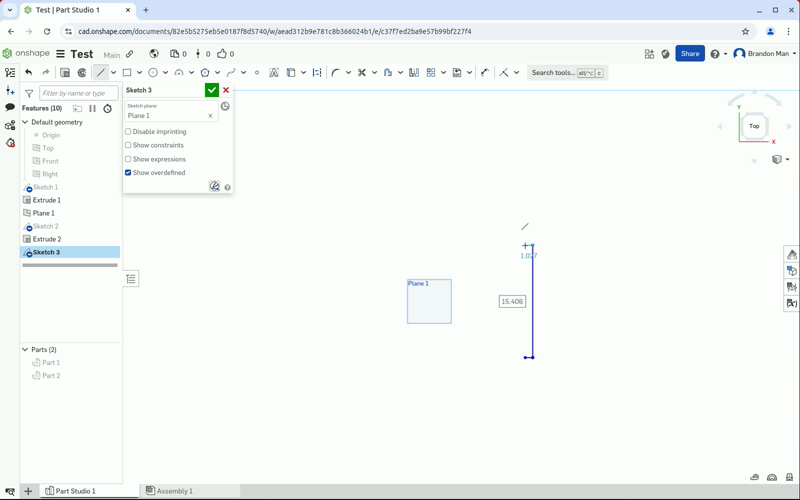
scroll(6)
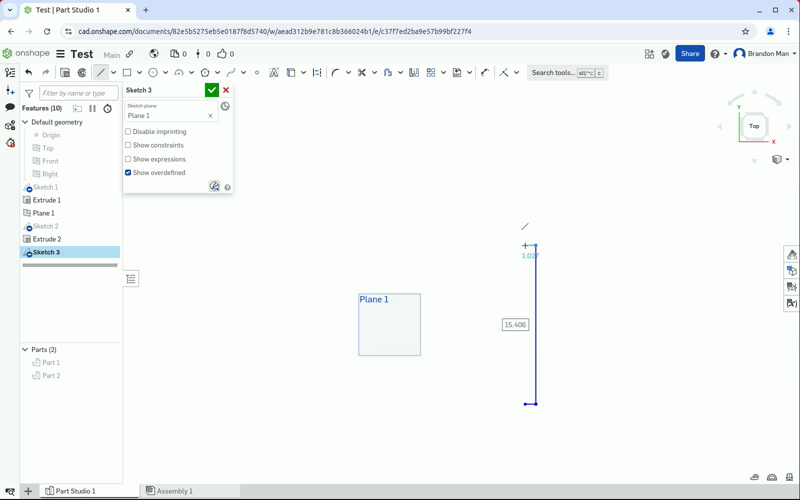
scroll(6)
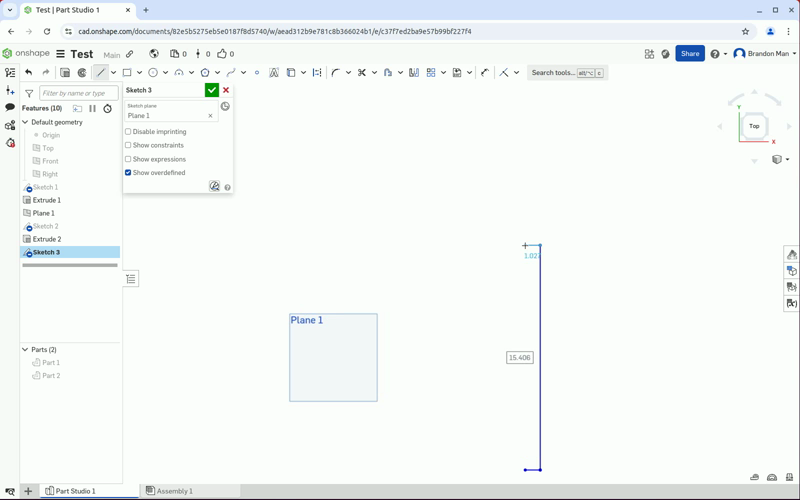
scroll(6)
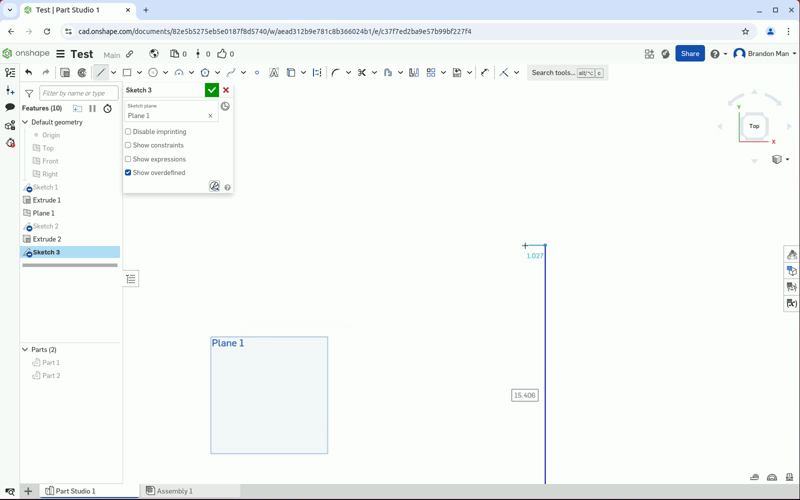
scroll(6)
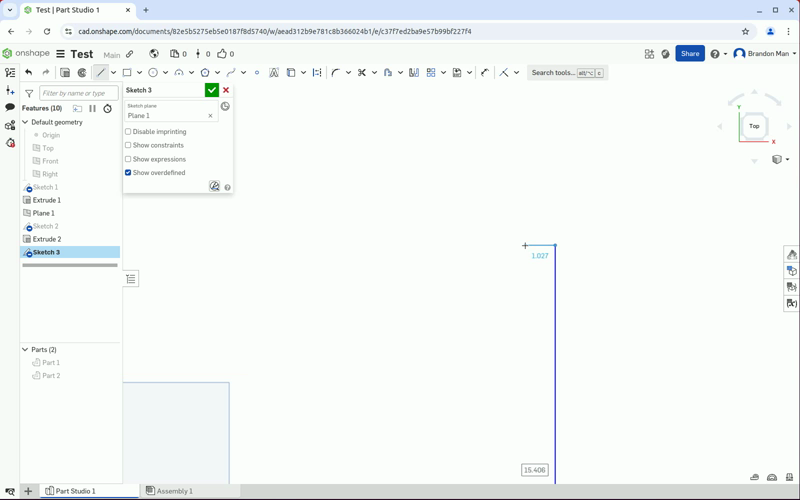
scroll(6)
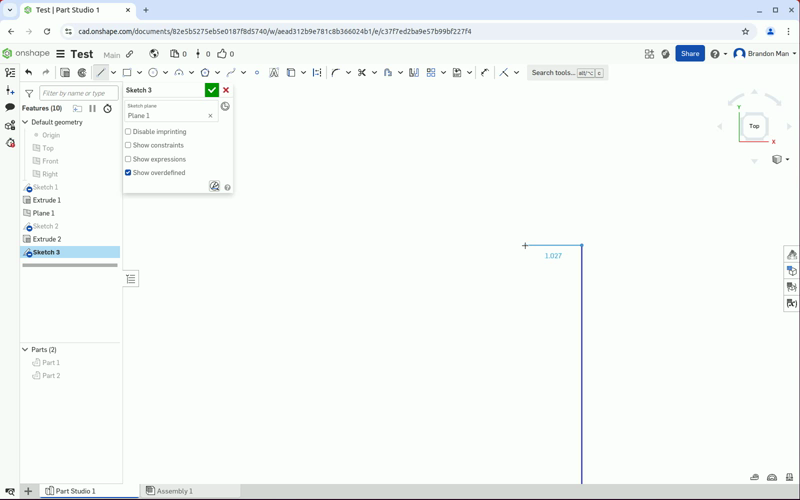
click(525, 245)
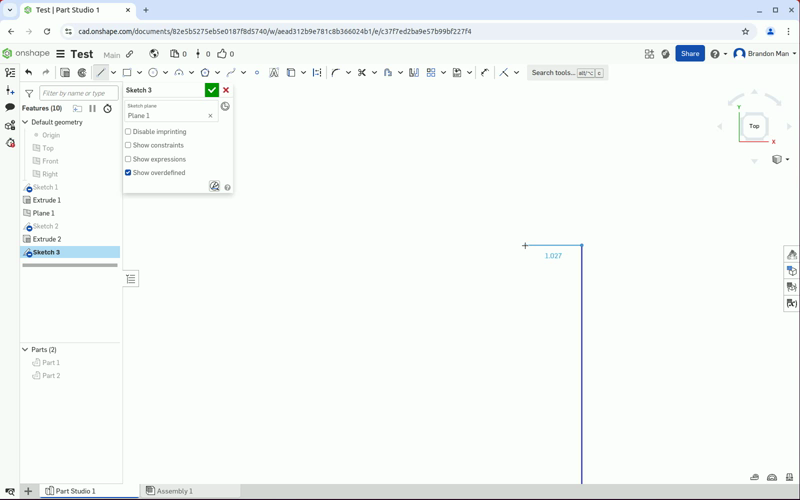
scroll(-6)
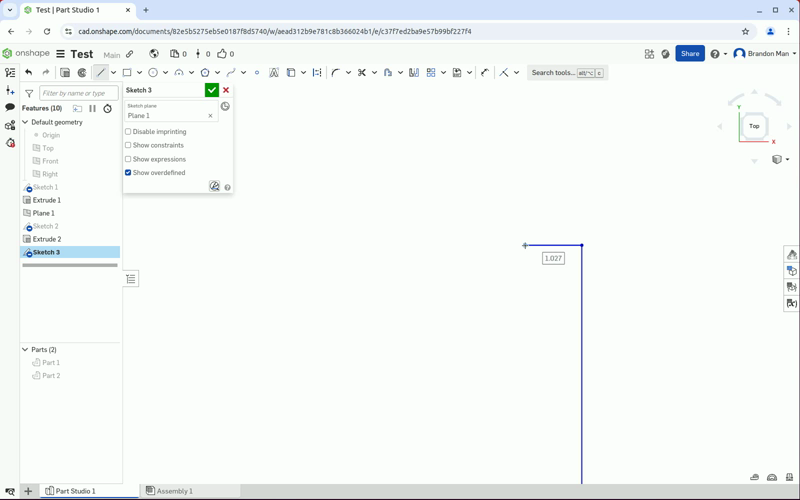
scroll(-6)
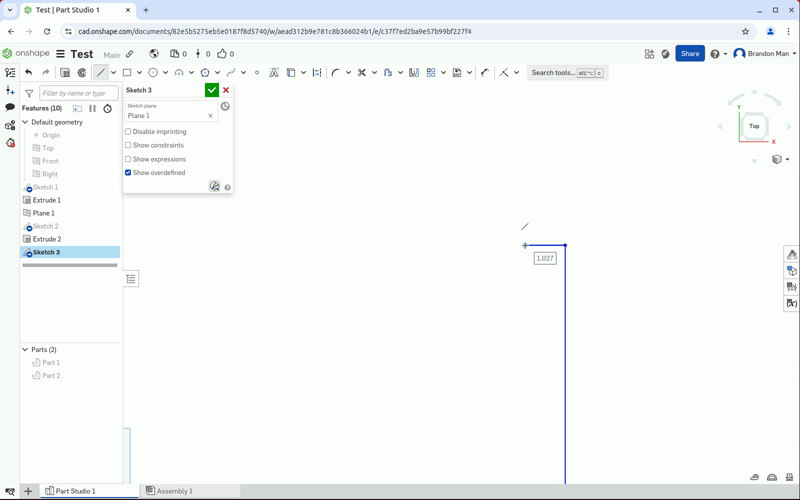
scroll(-6)
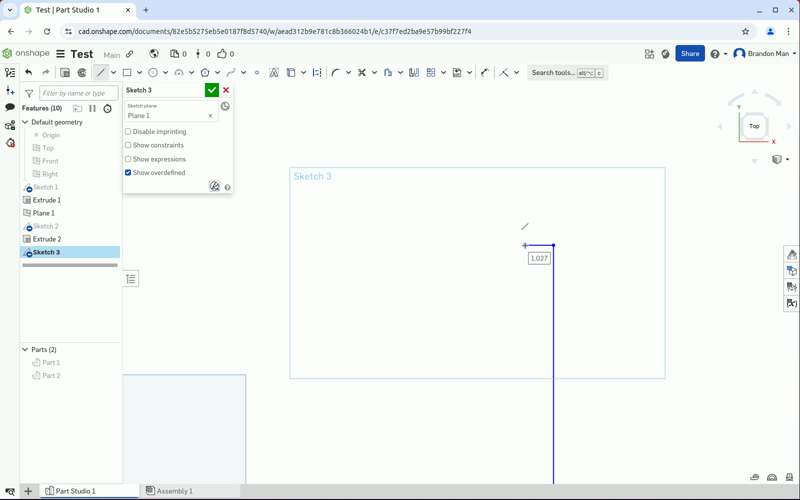
scroll(-6)
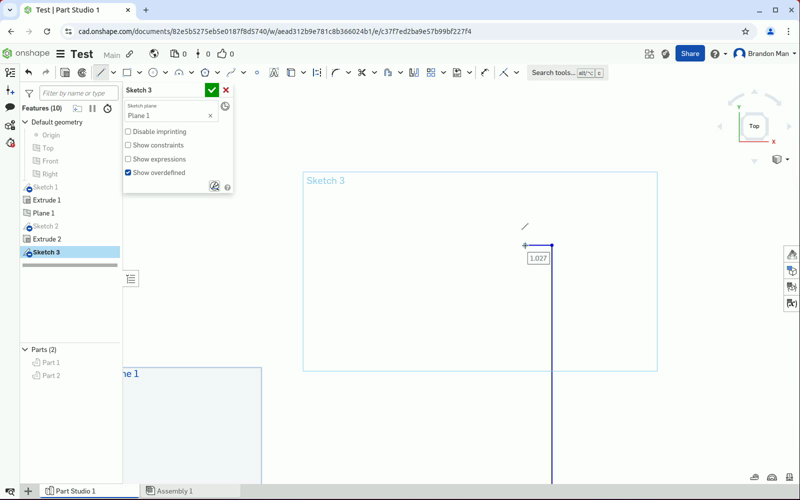
scroll(-6)
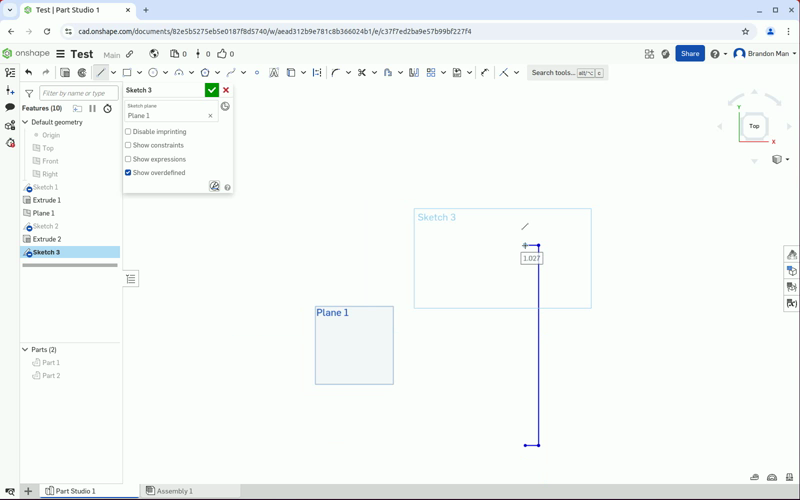
scroll(-6)
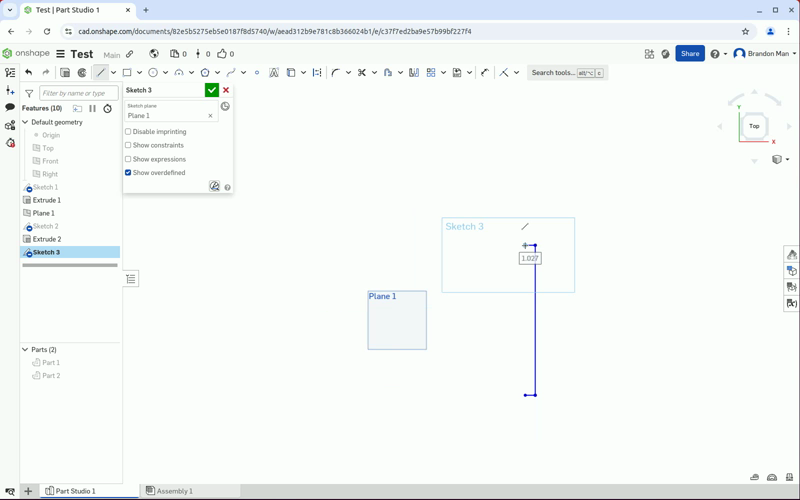
scroll(-6)
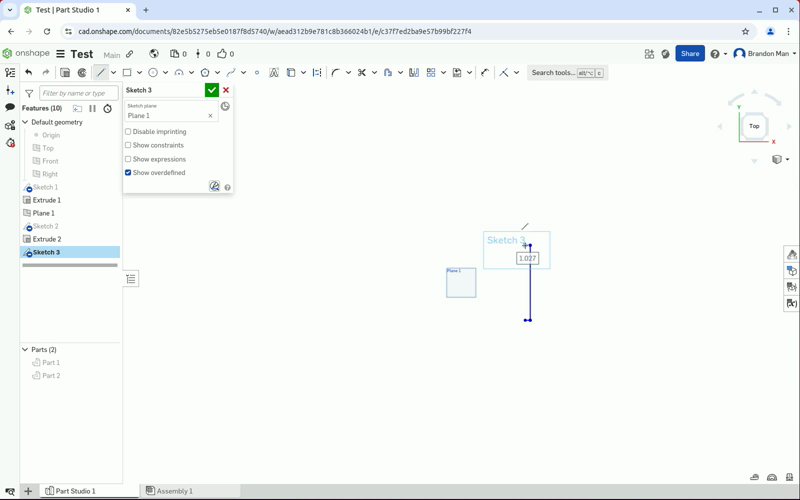
key_up(shift)
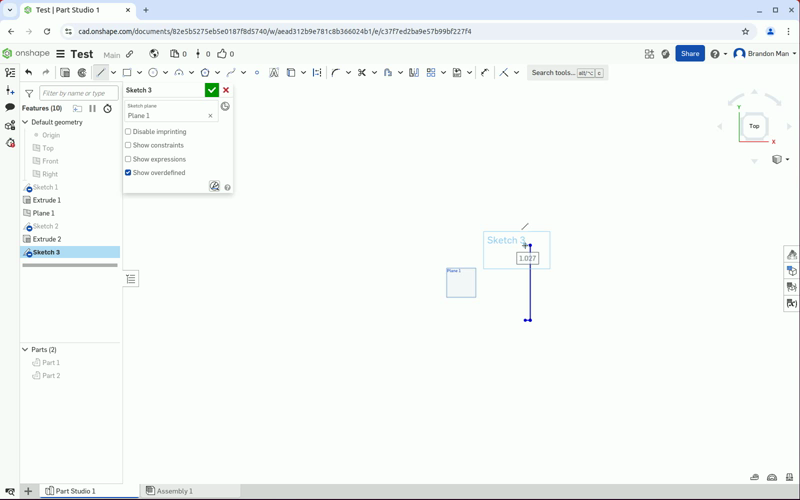
key_down(shift)
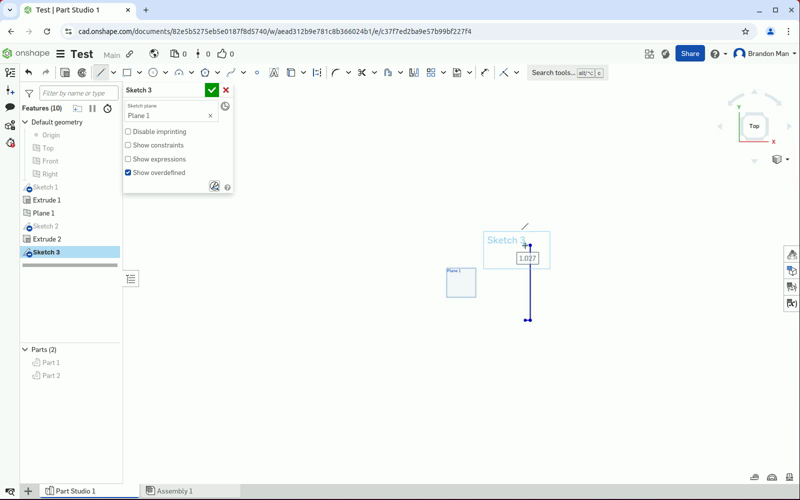
mouse_move(525, 320)
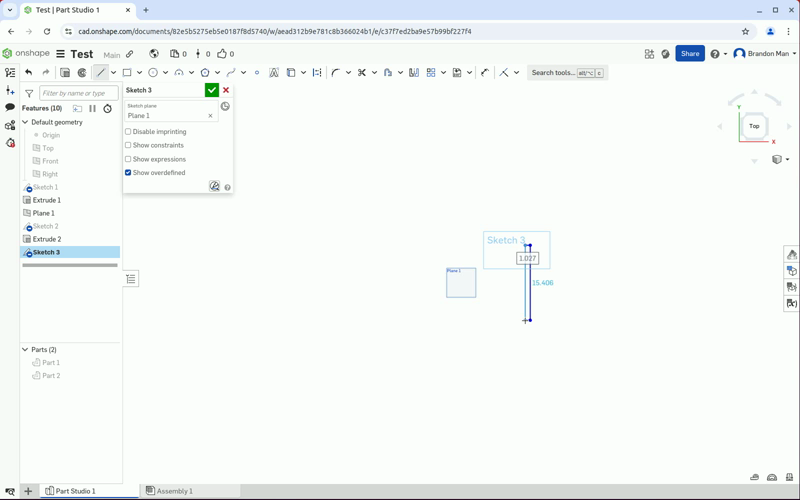
key_up(shift)
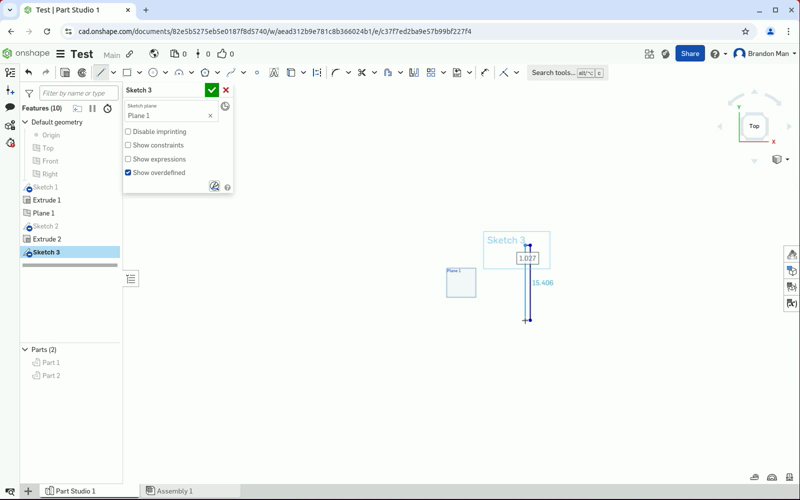
click(525, 320)
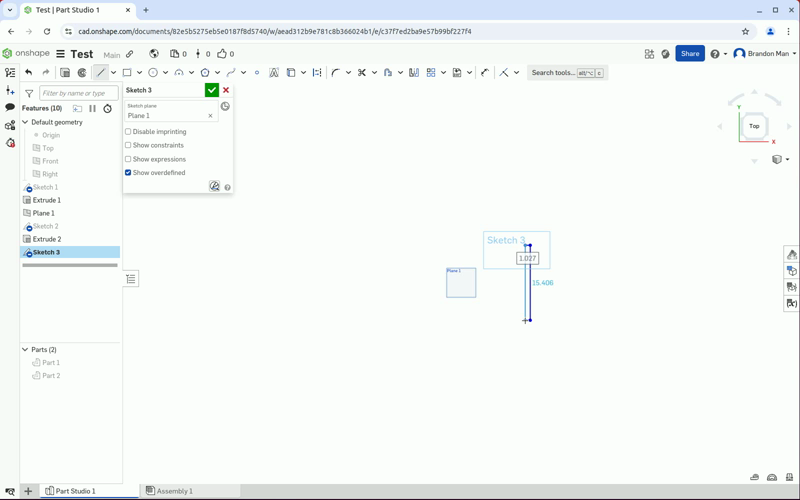
key(esc)
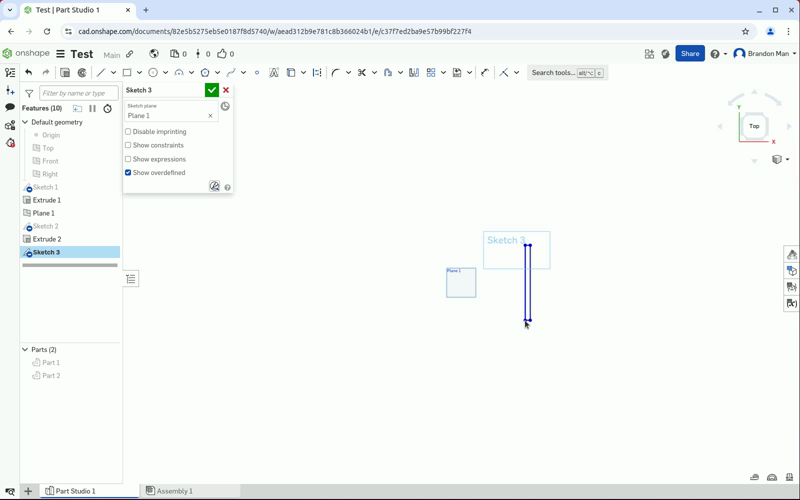
mouse_move(525, 279)
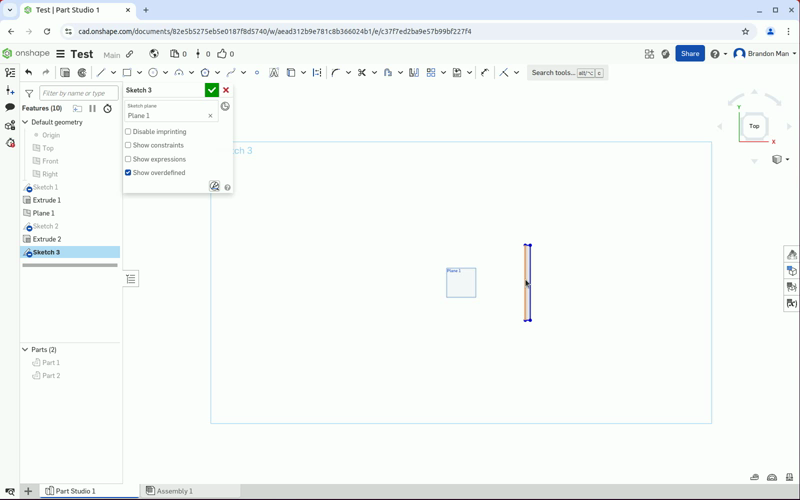
scroll(6)
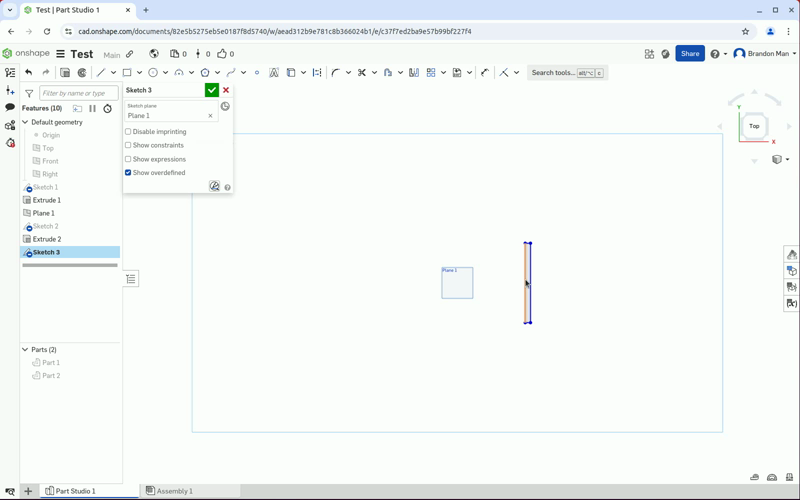
scroll(6)
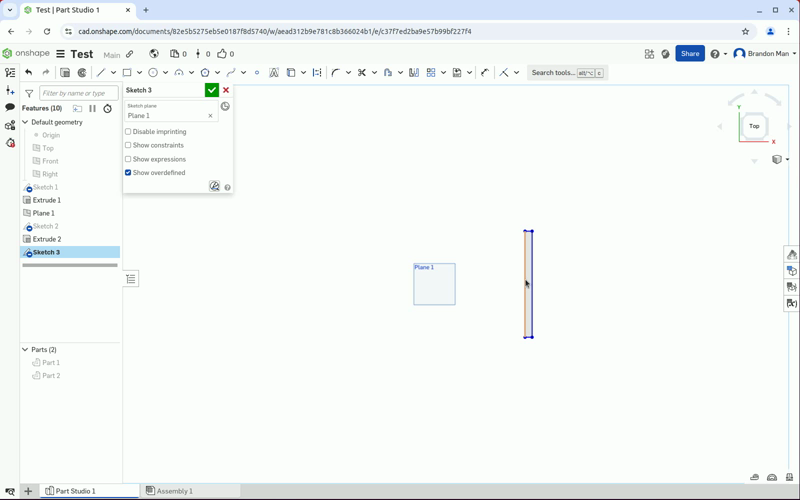
scroll(6)
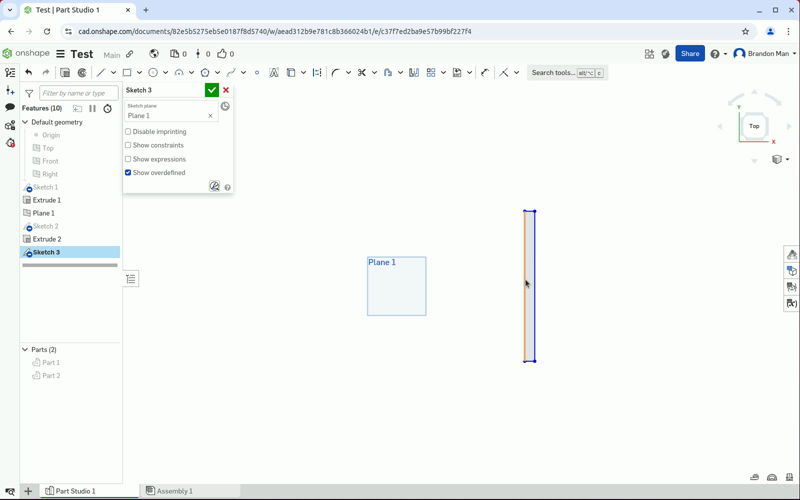
scroll(6)
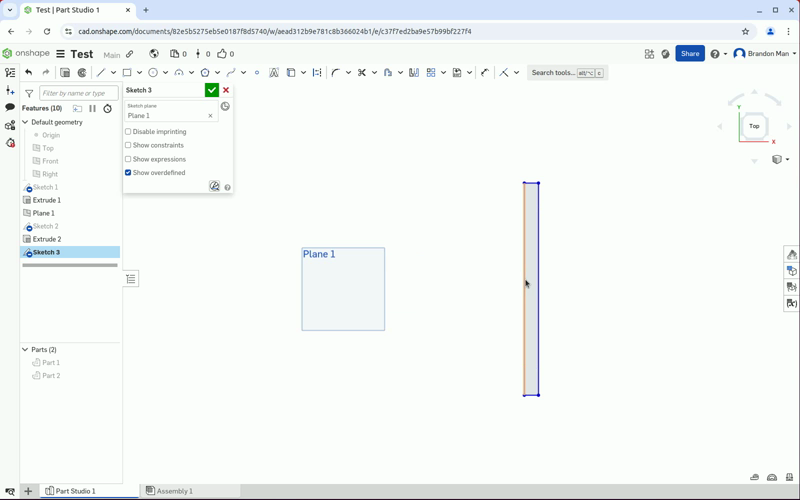
scroll(6)
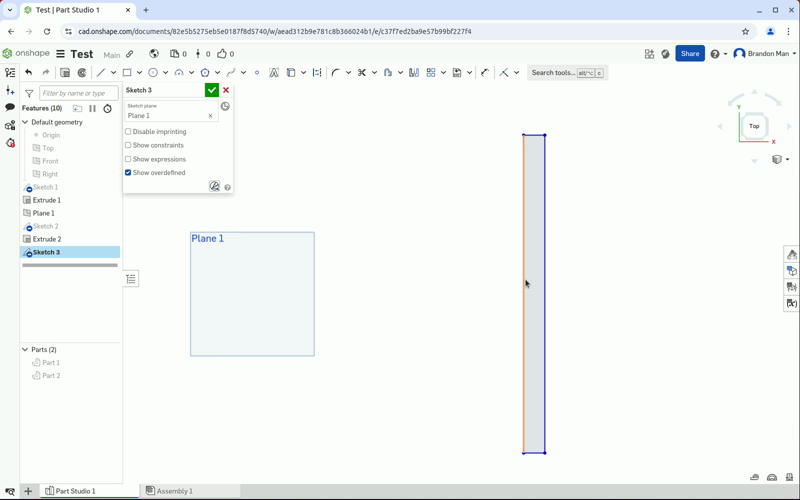
scroll(6)
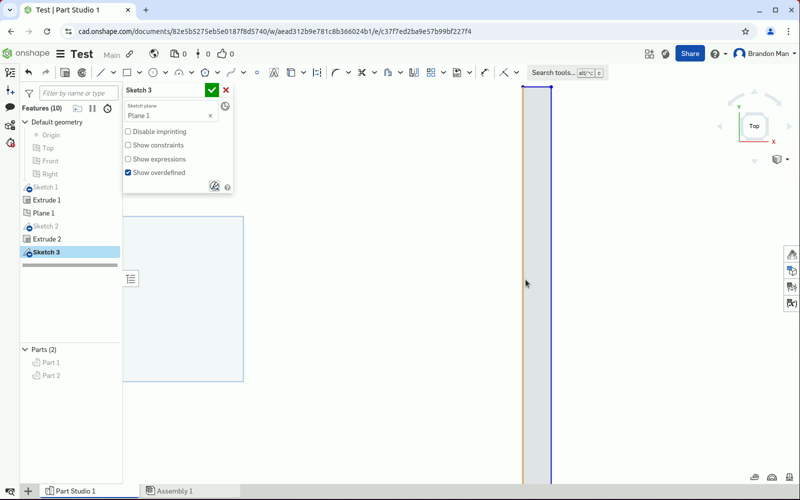
scroll(6)
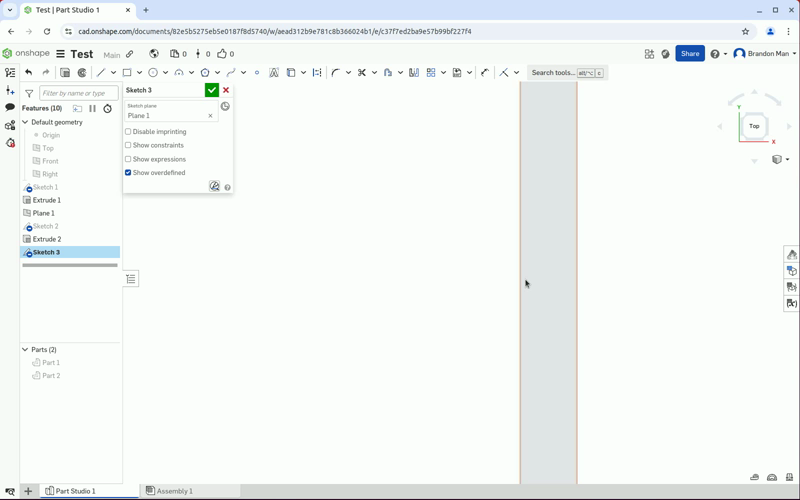
click(525, 279)
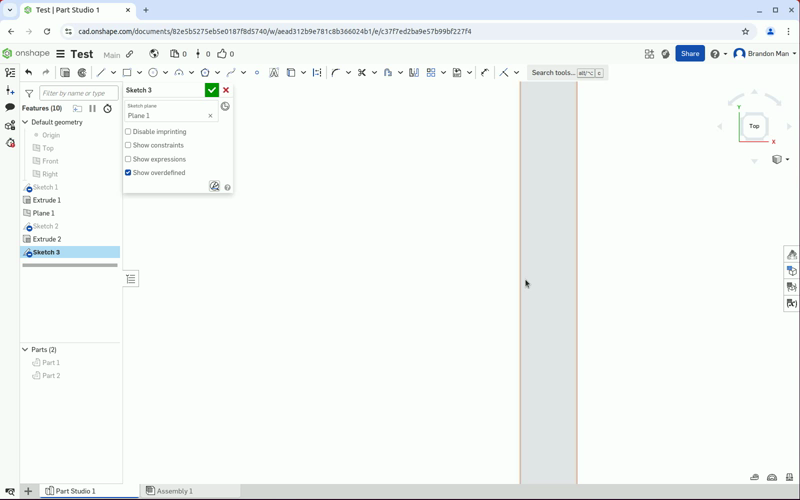
scroll(-6)
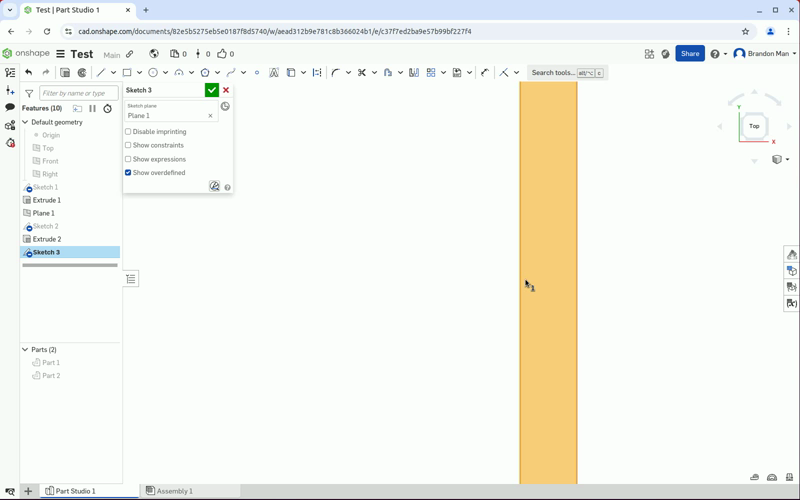
scroll(-6)
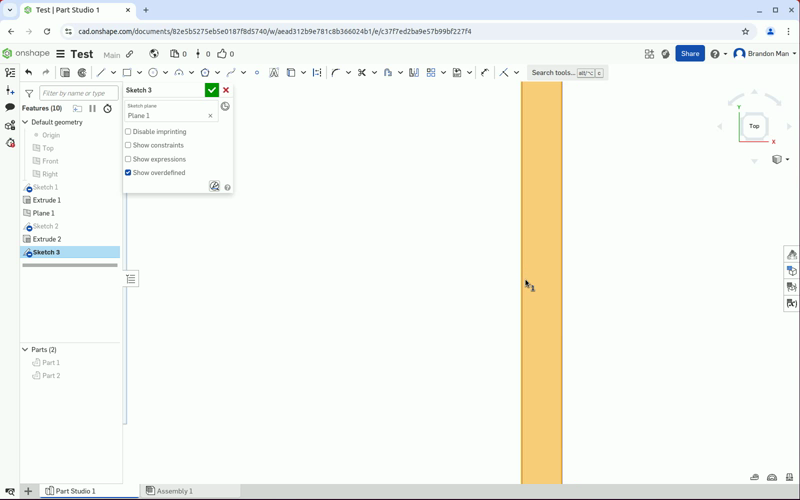
scroll(-6)
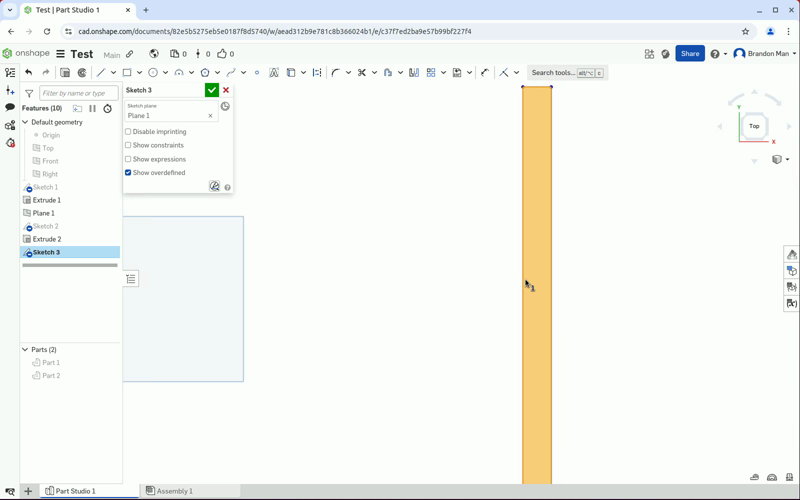
scroll(-6)
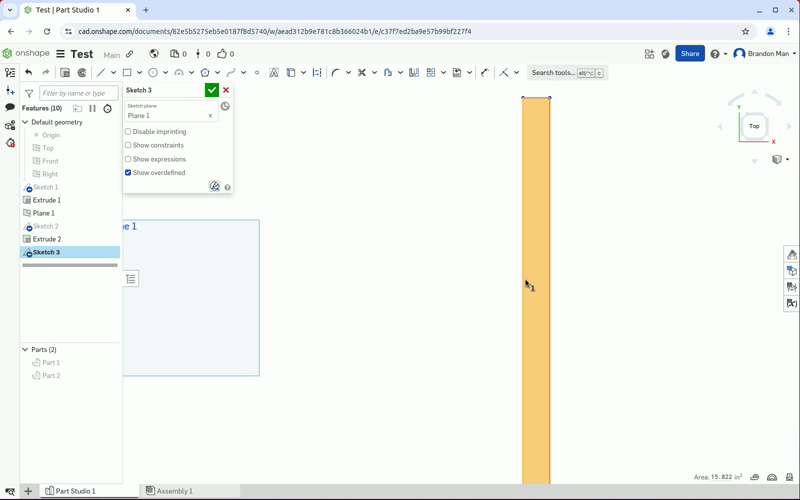
scroll(-6)
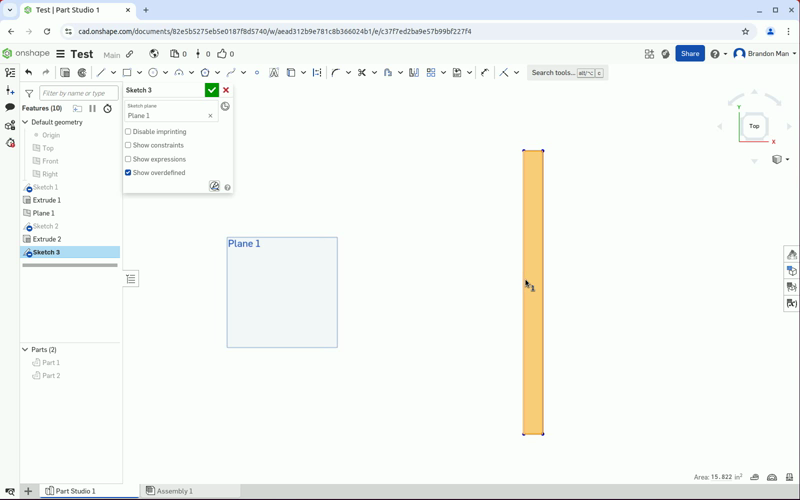
scroll(-6)
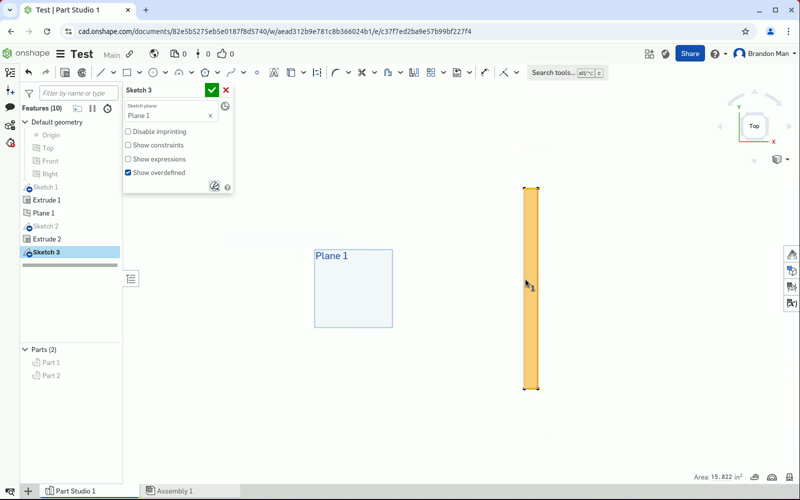
scroll(-6)
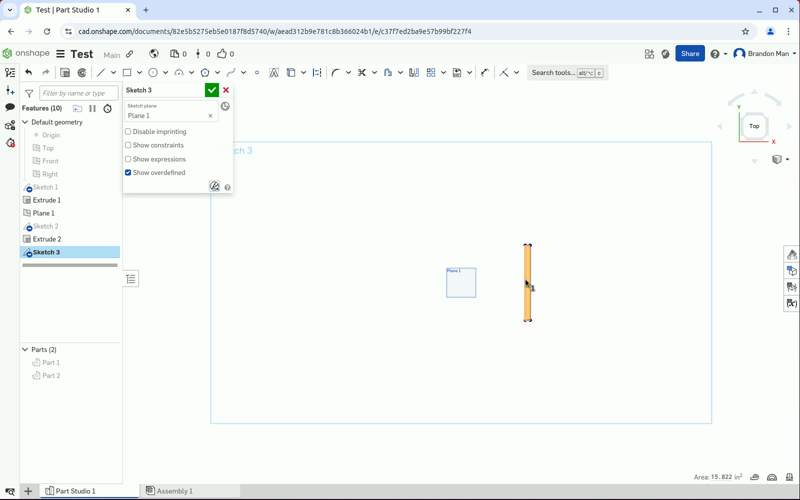
mouse_move(73, 352)
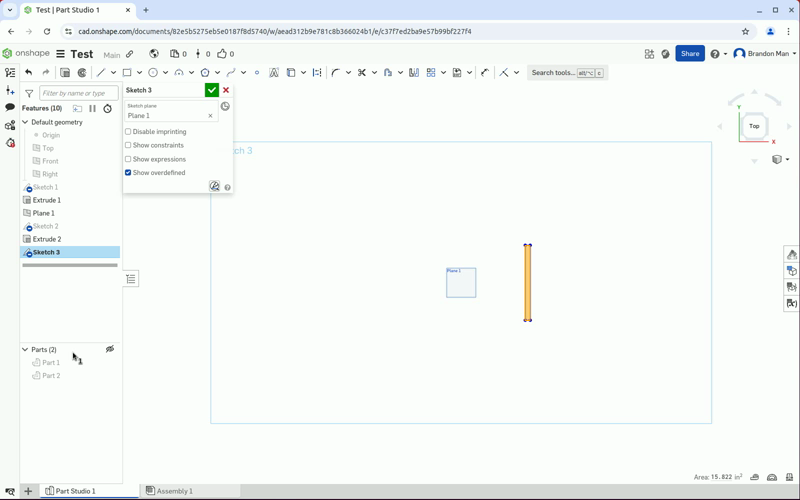
key(shift+y)
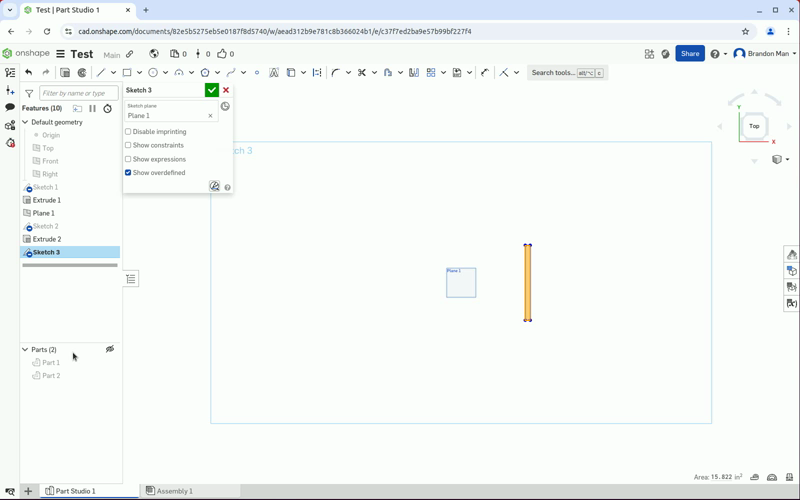
key(shift+e)
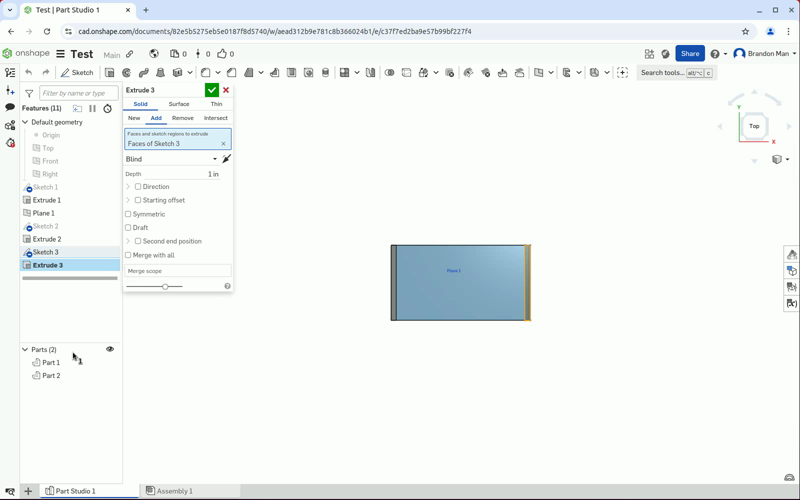
mouse_move(143, 106)
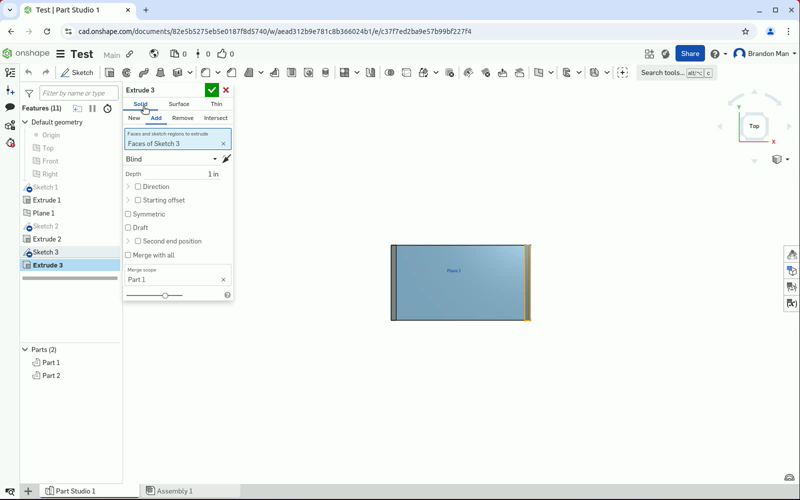
click(143, 106)
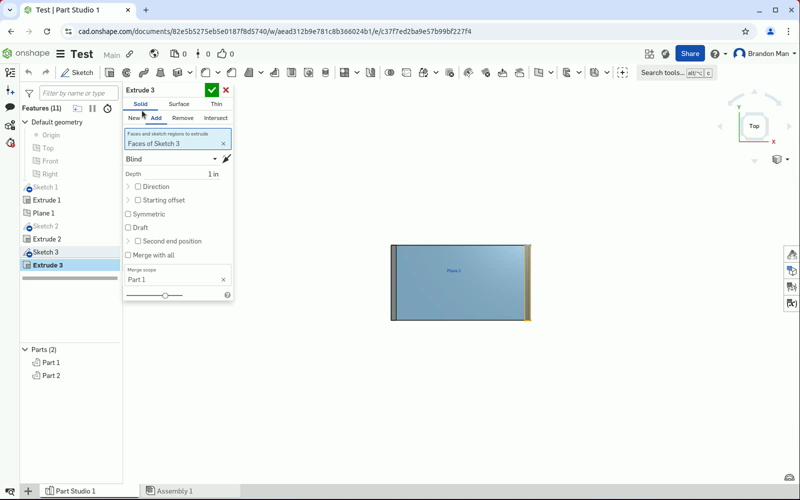
mouse_move(137, 120)
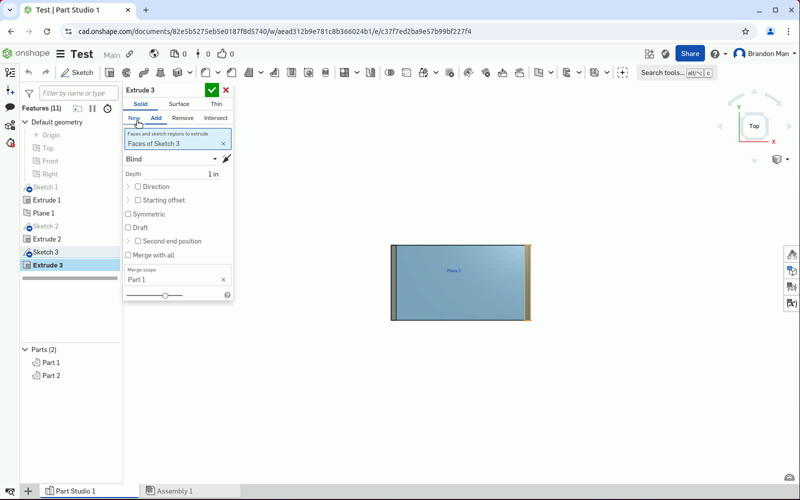
click(137, 120)
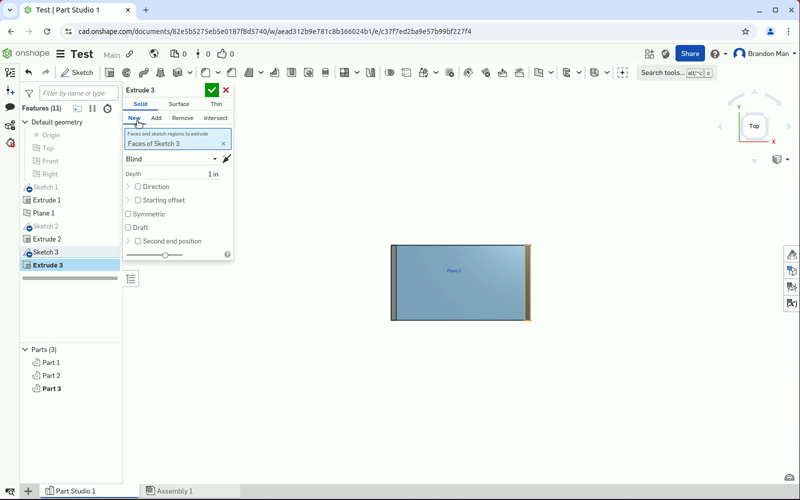
key(tab, 4)
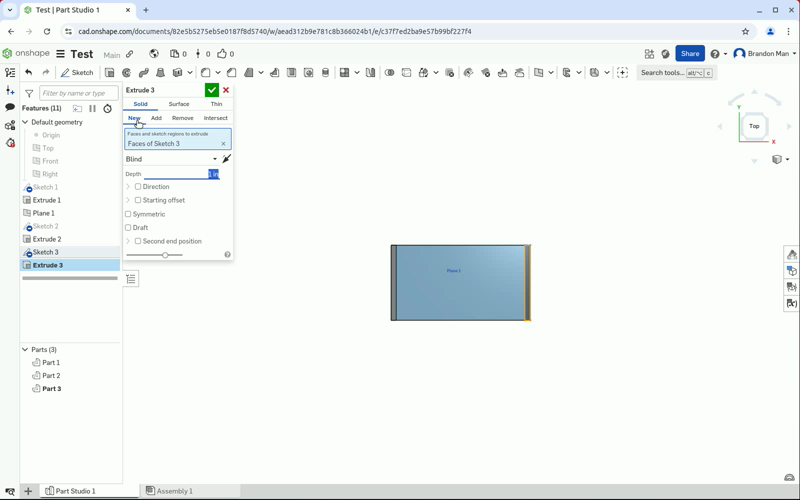
text(21.183)
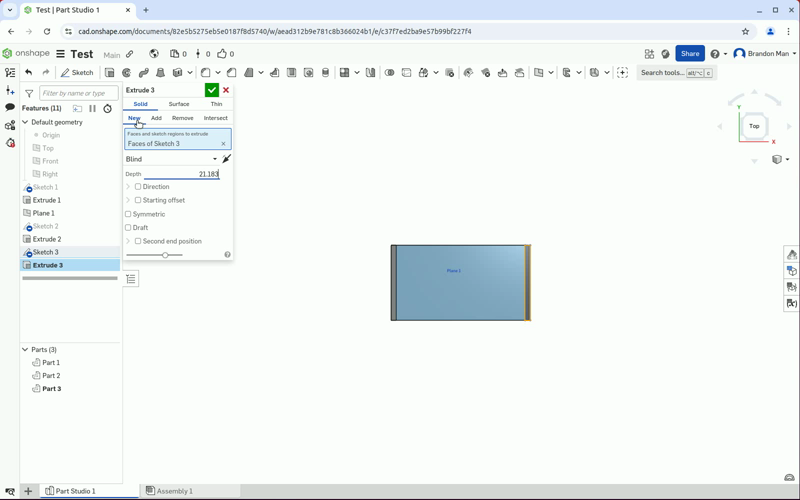
key(enter)
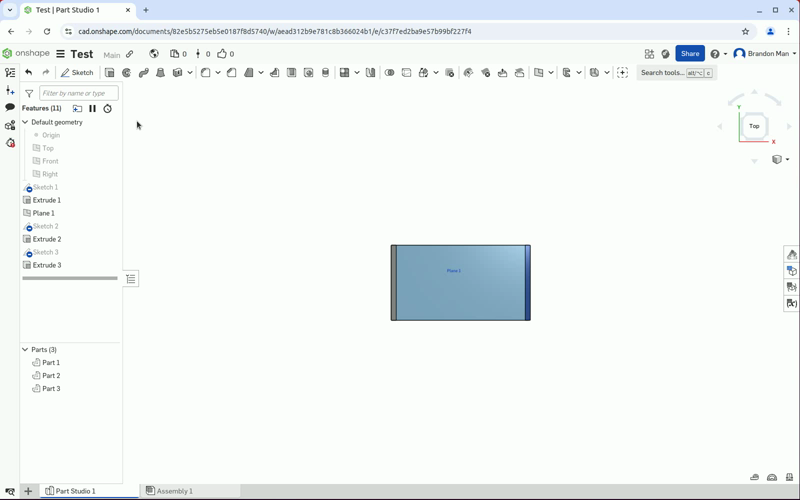
key(shift+h)
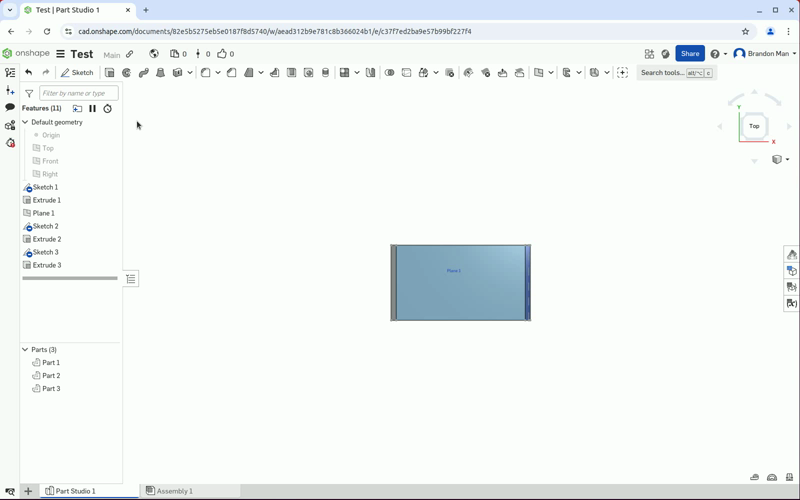
key(shift+h)
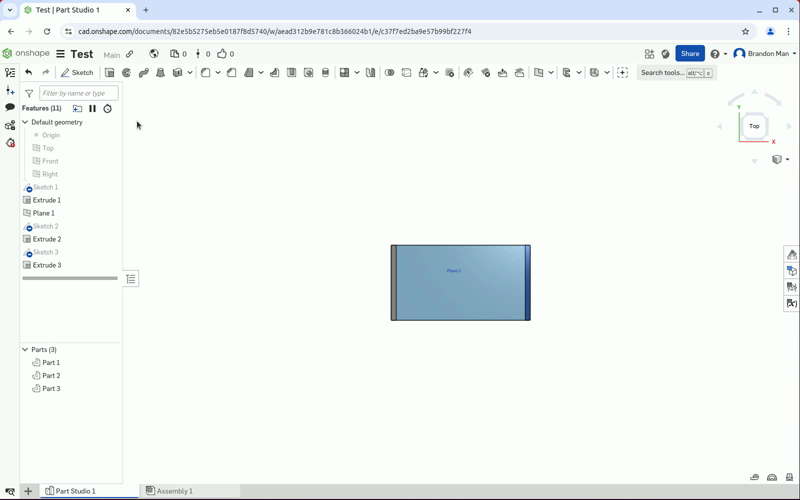
mouse_move(73, 189)
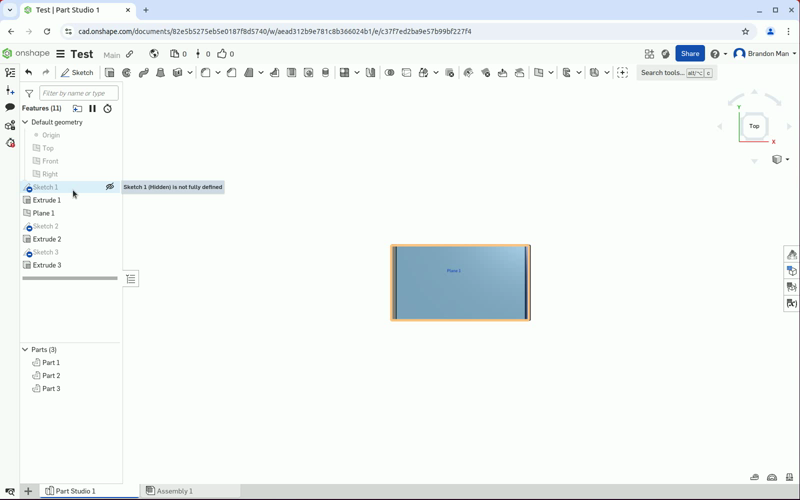
click(73, 189)
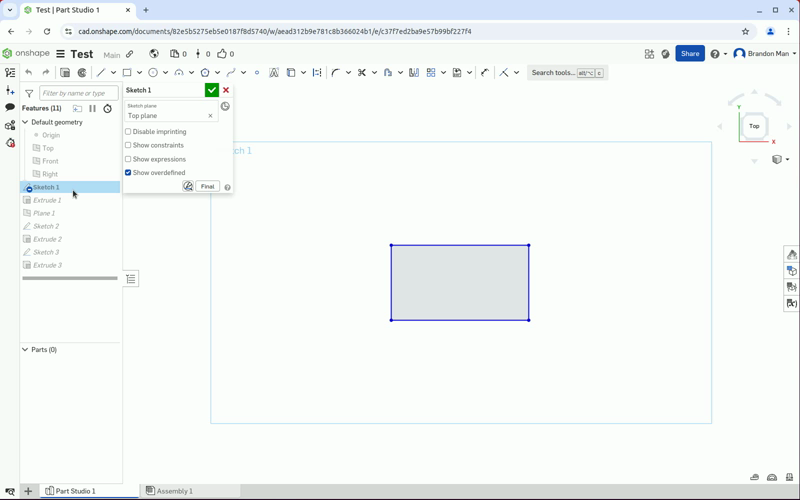
mouse_move(229, 92)
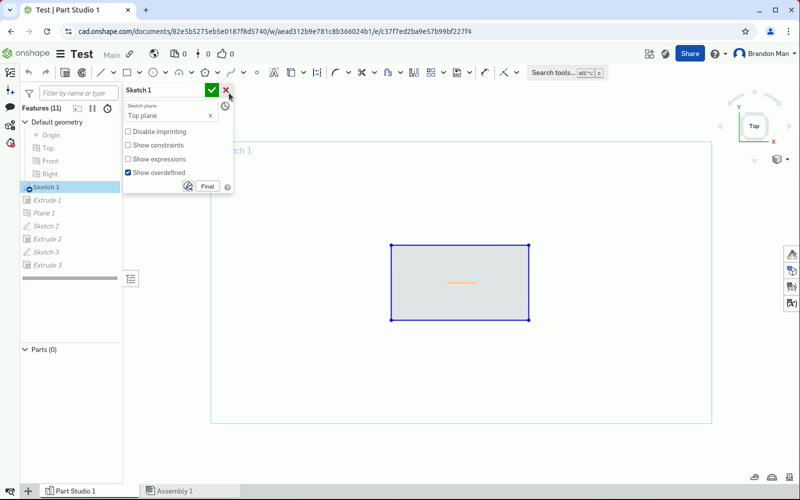
click(229, 92)
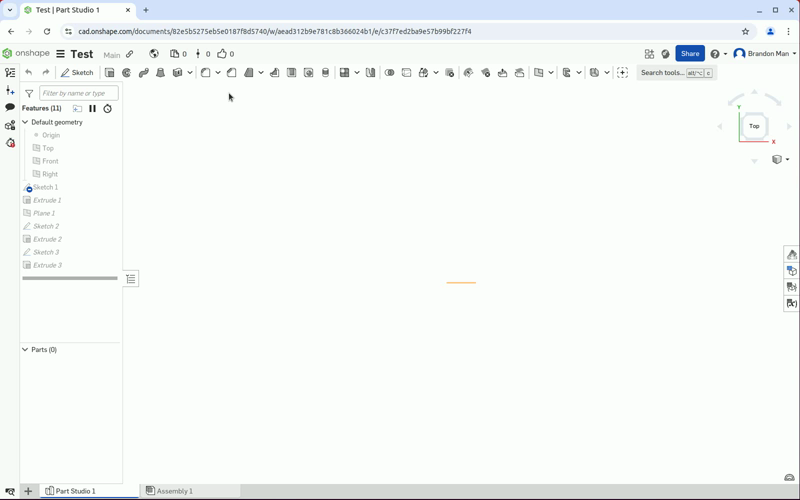
key(shift+s)
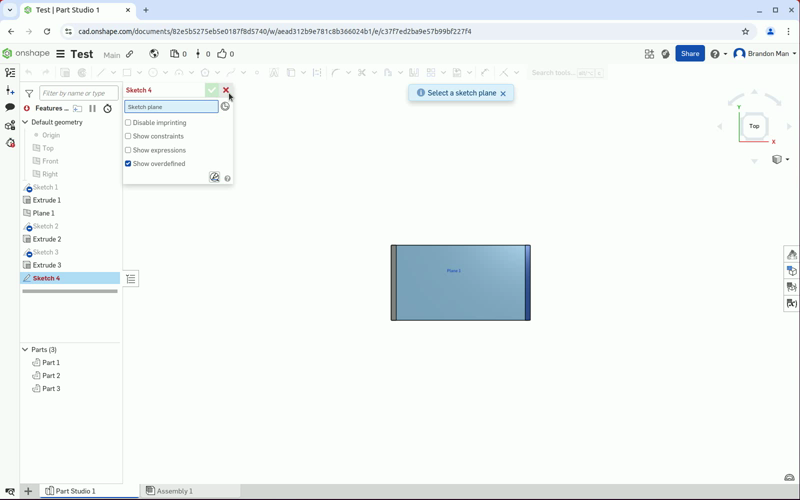
mouse_move(73, 215)
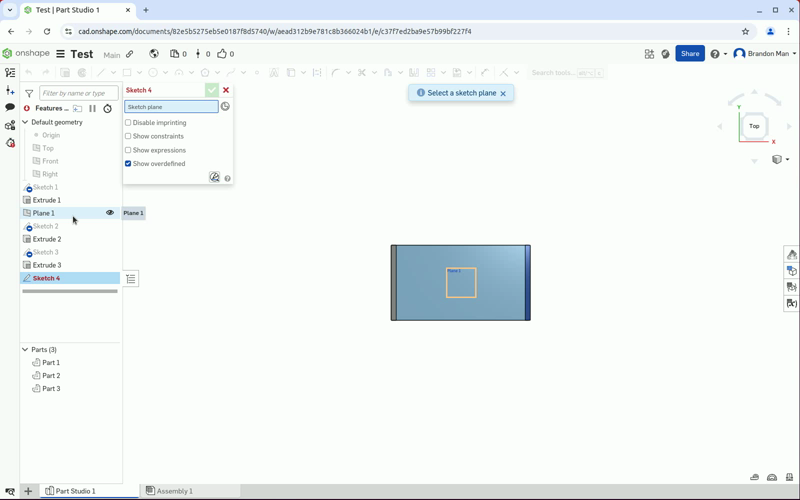
click(73, 215)
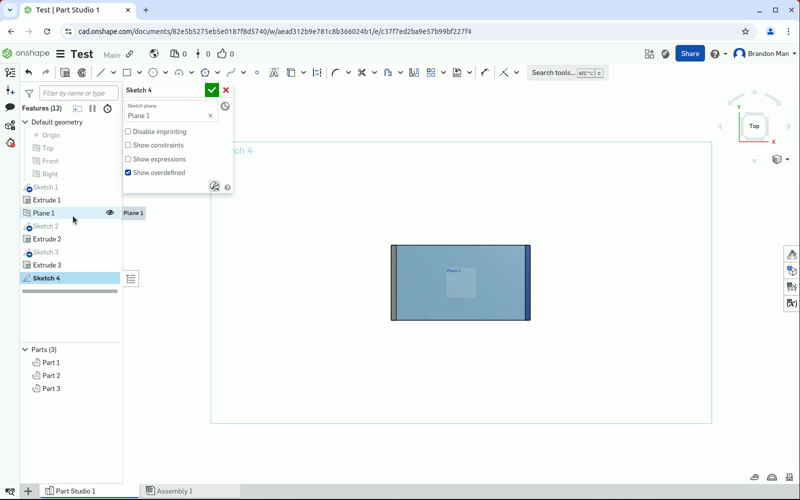
mouse_move(73, 352)
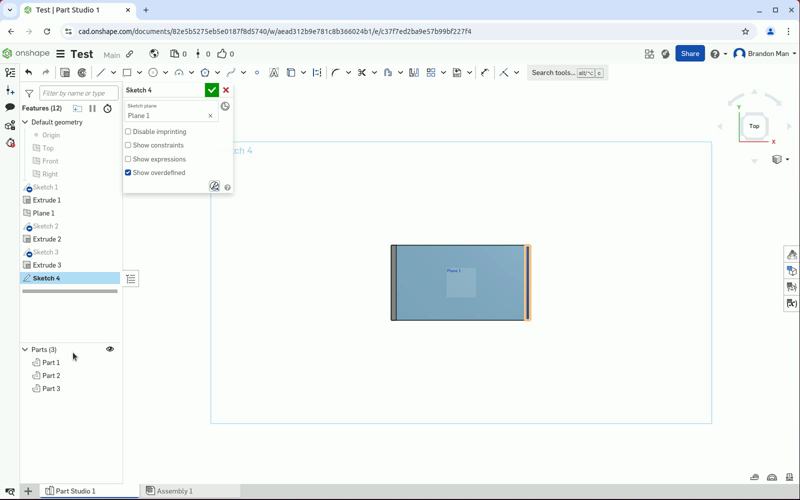
key(y)
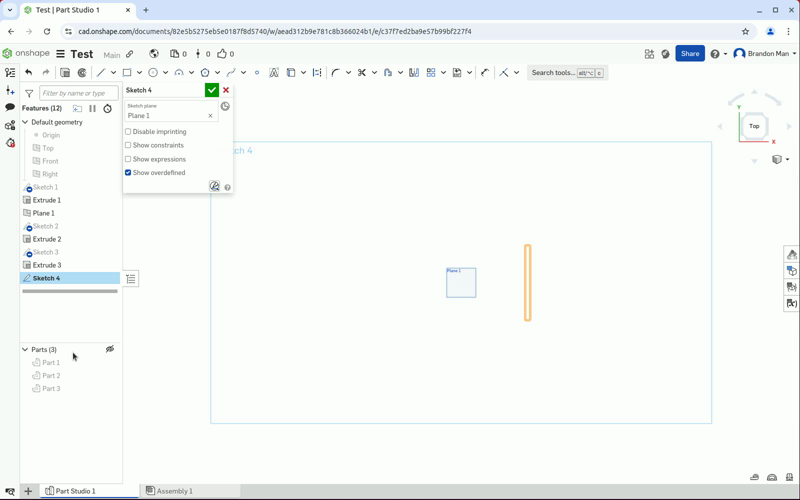
key(l)
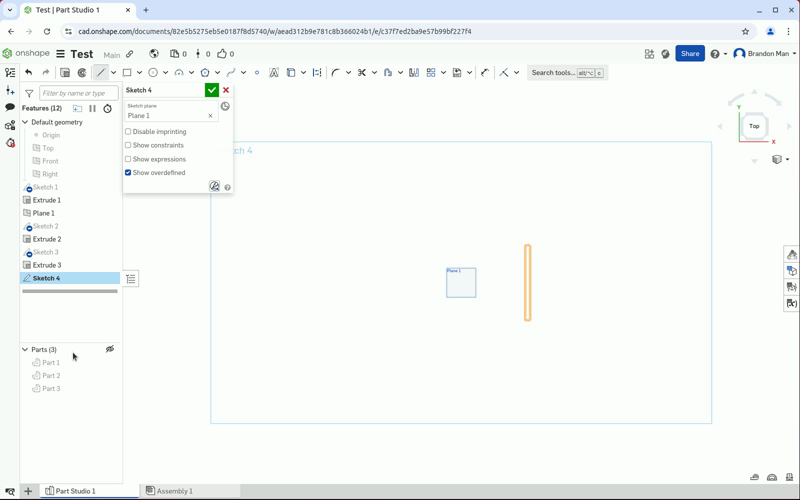
key_down(shift)
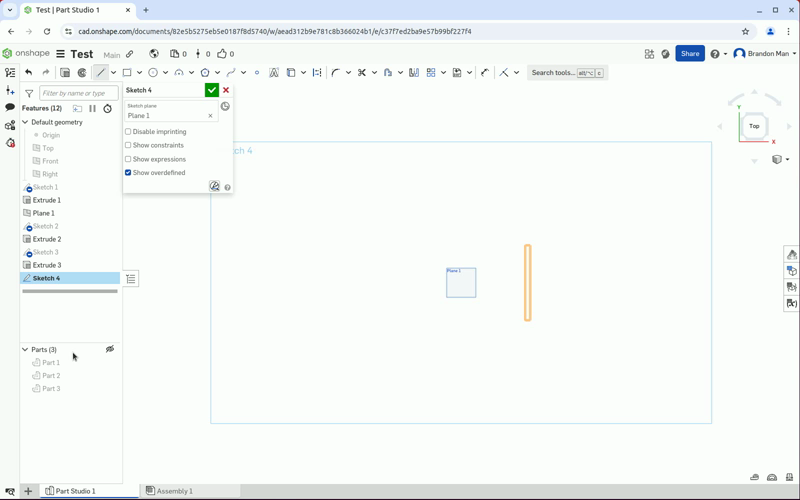
mouse_move(458, 320)
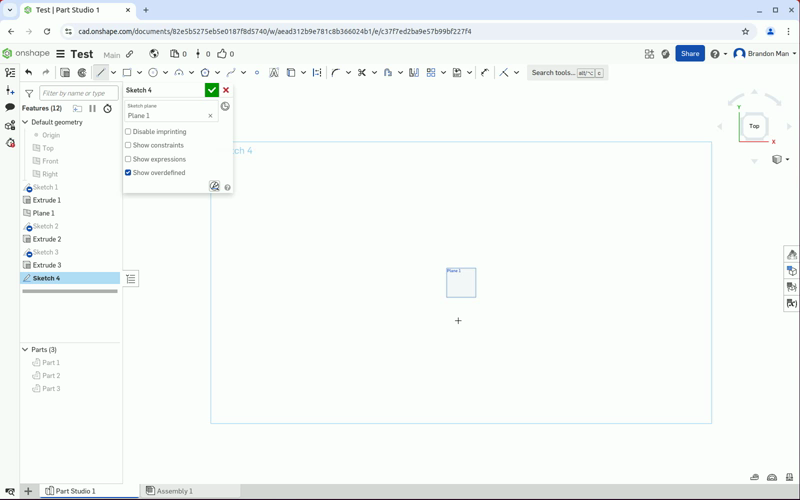
click(458, 320)
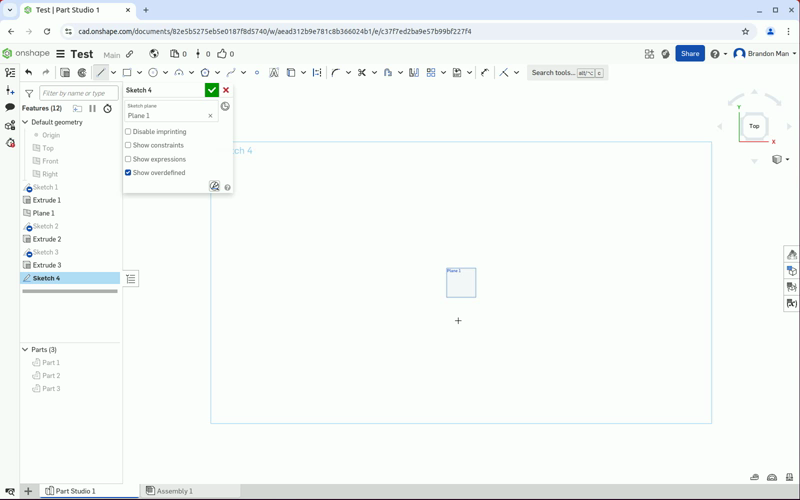
key_up(shift)
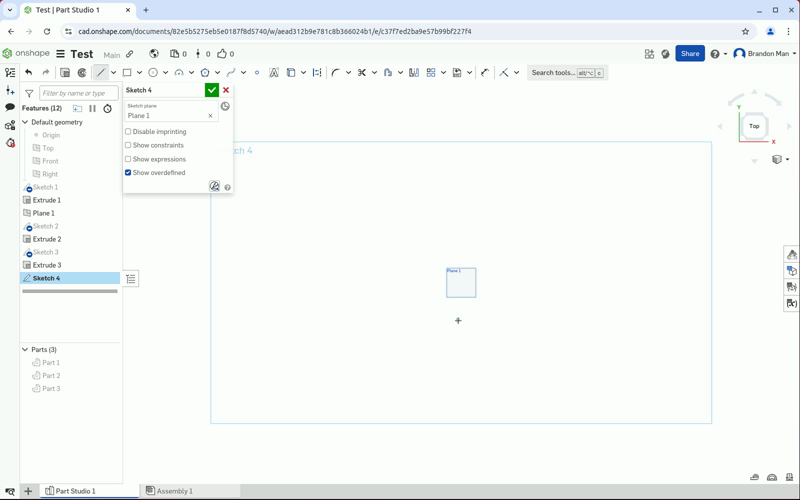
key_down(shift)
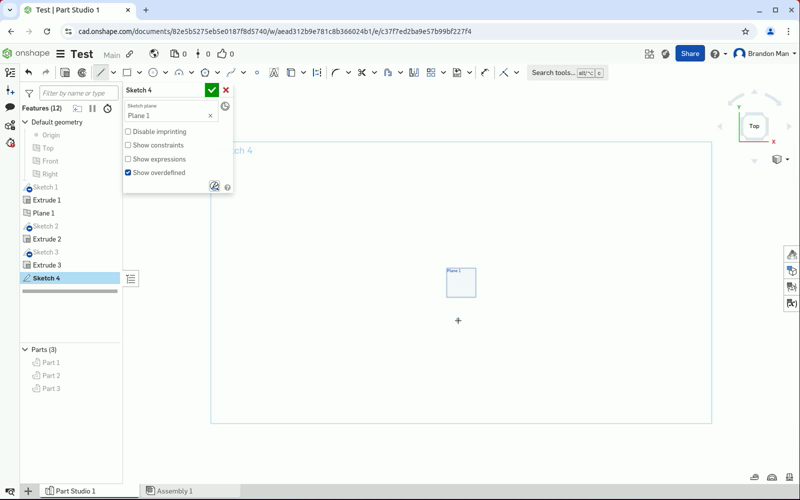
mouse_move(488, 320)
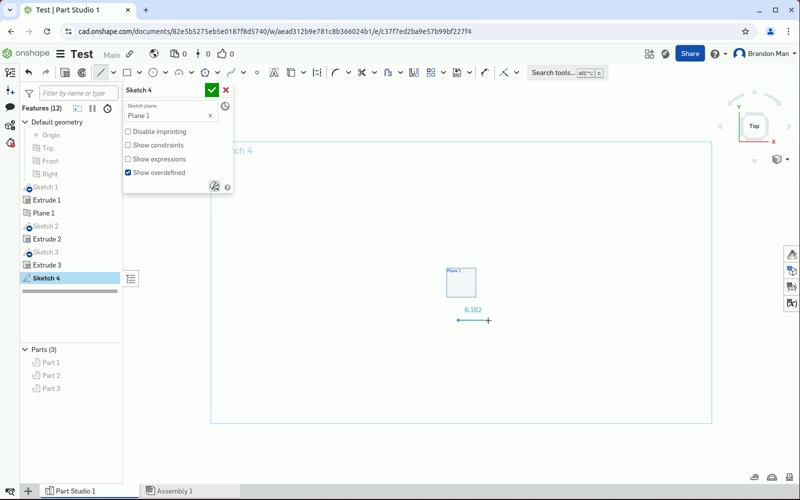
mouse_move(463, 320)
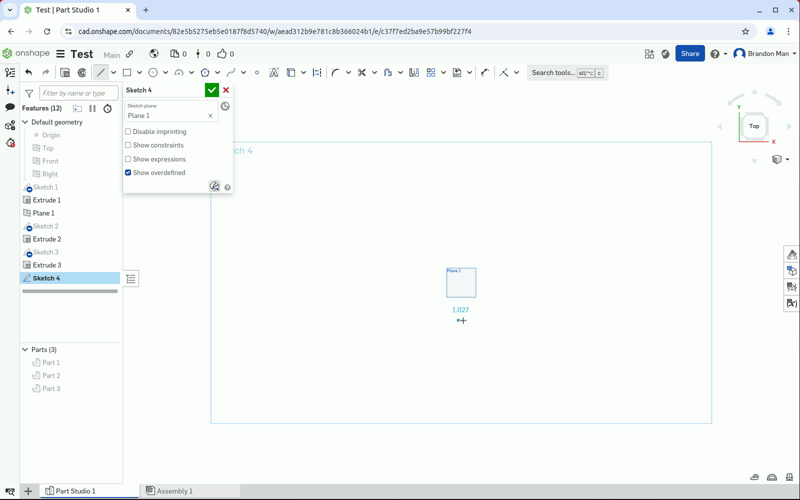
scroll(6)
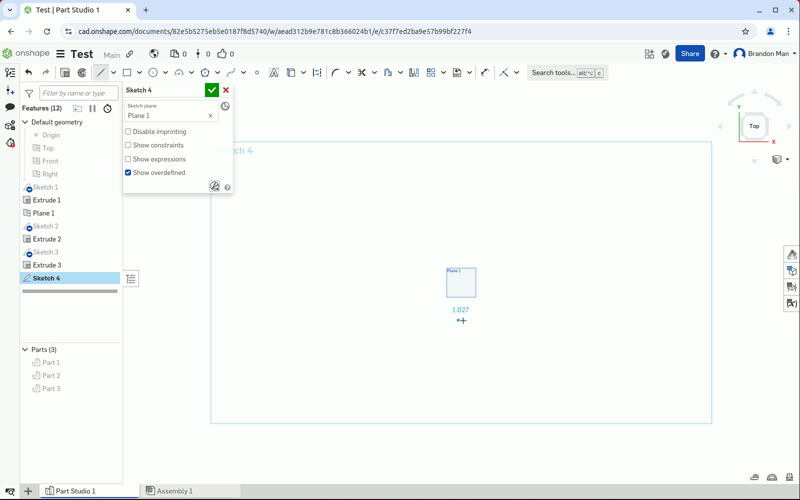
scroll(6)
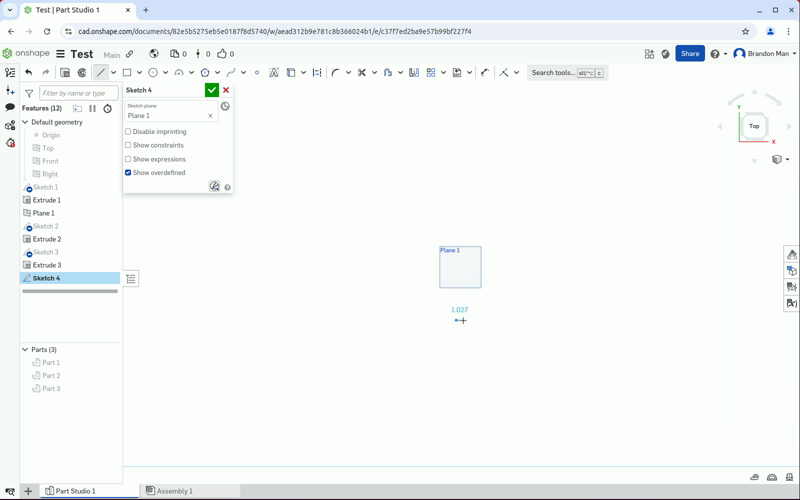
scroll(6)
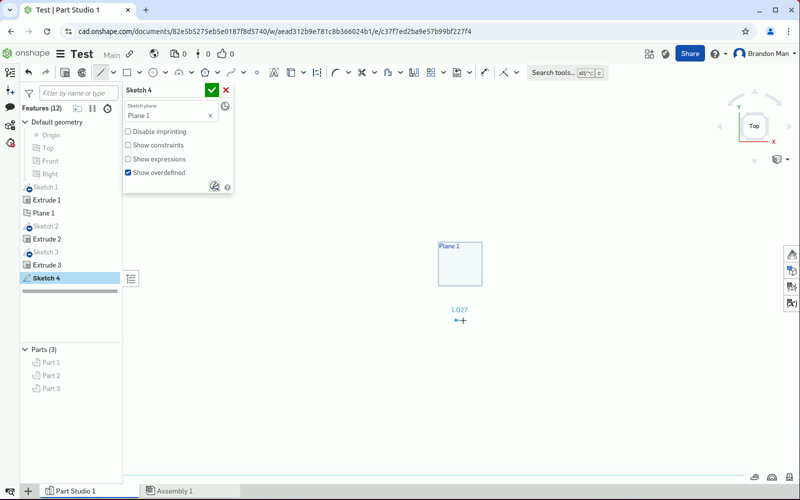
scroll(6)
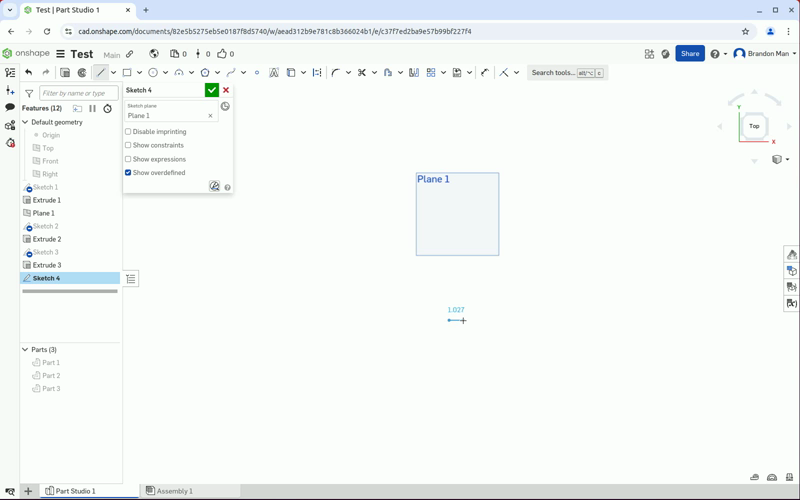
scroll(6)
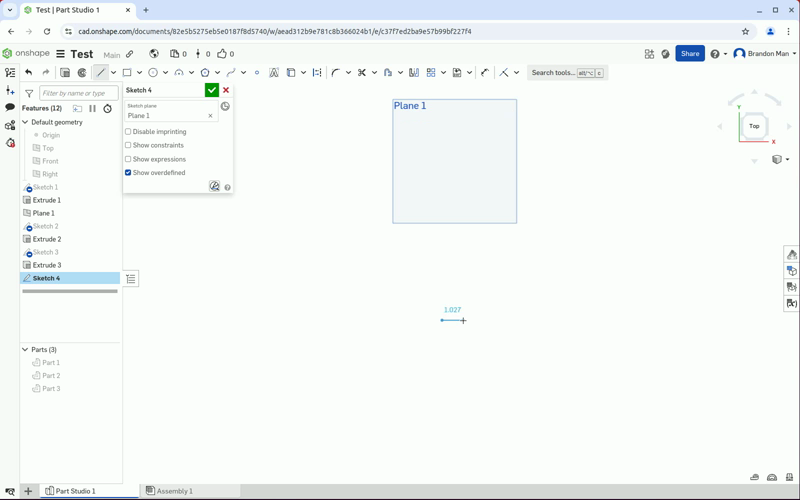
scroll(6)
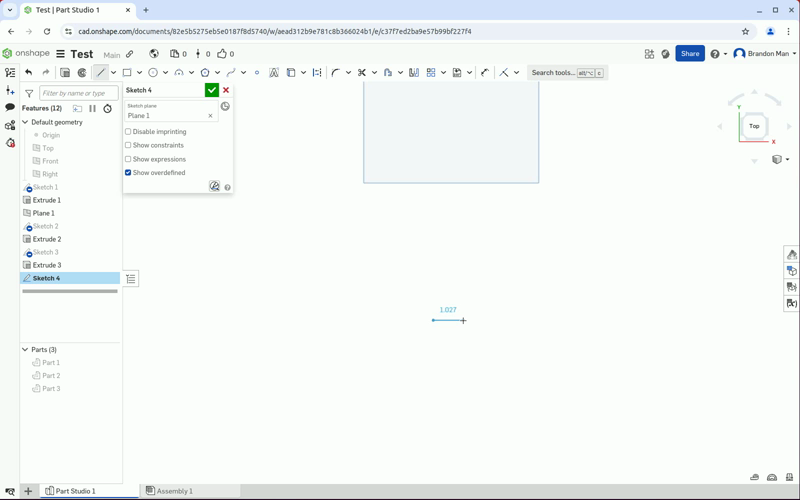
scroll(6)
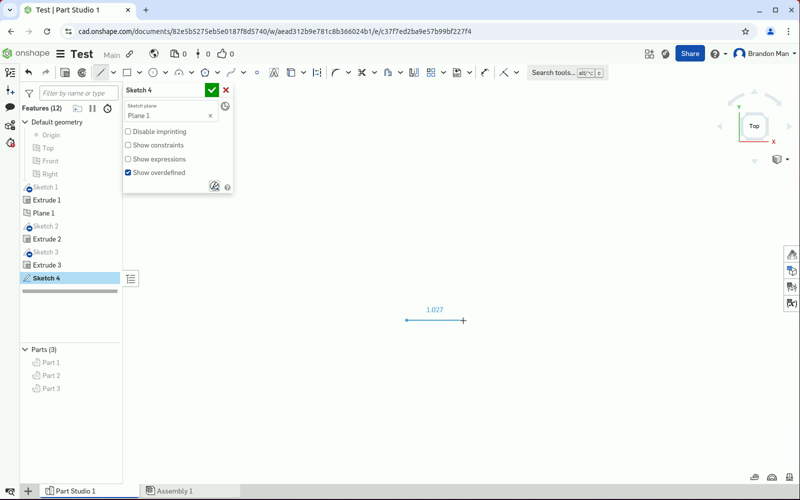
click(463, 320)
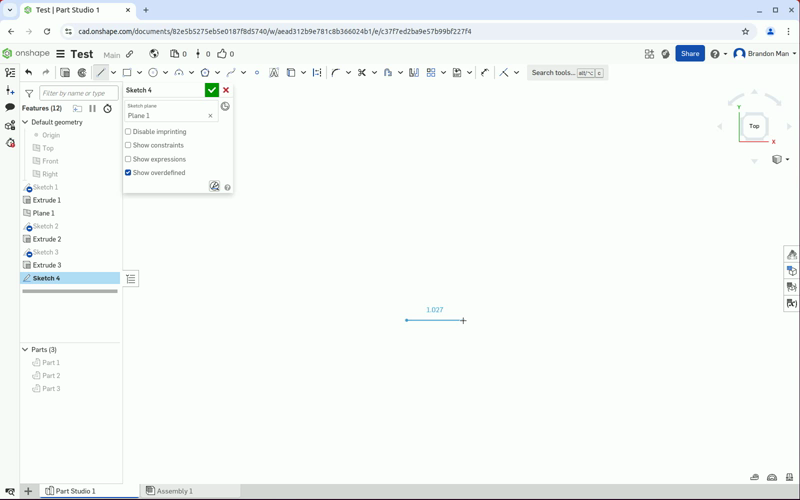
scroll(-6)
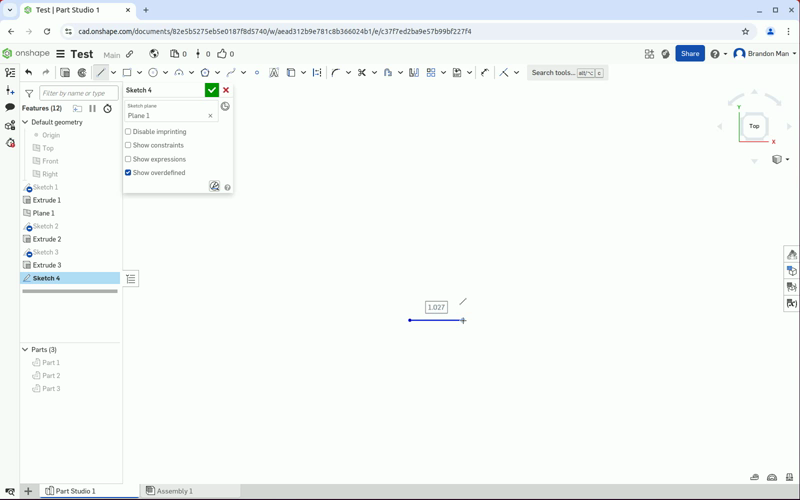
scroll(-6)
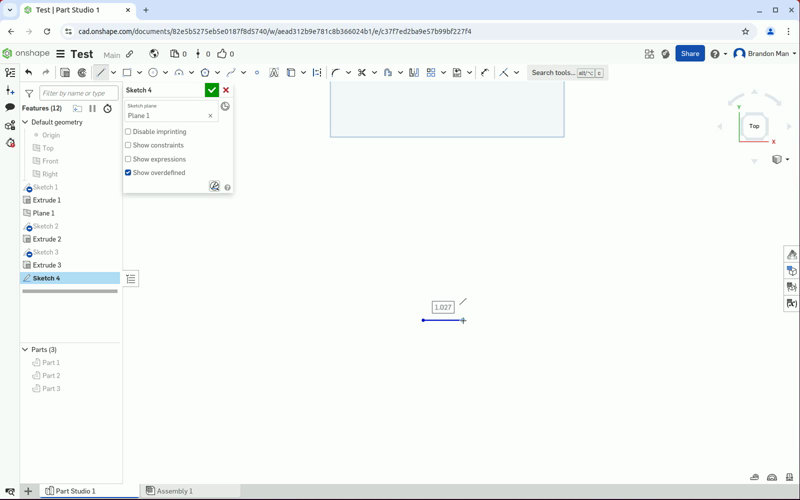
scroll(-6)
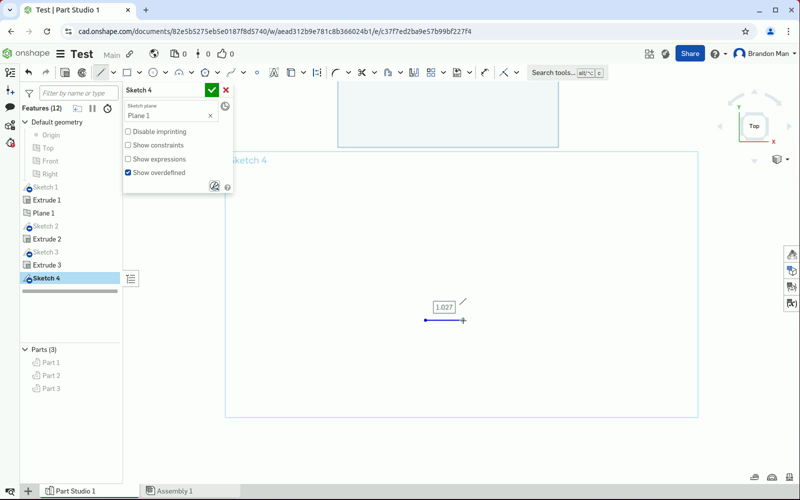
scroll(-6)
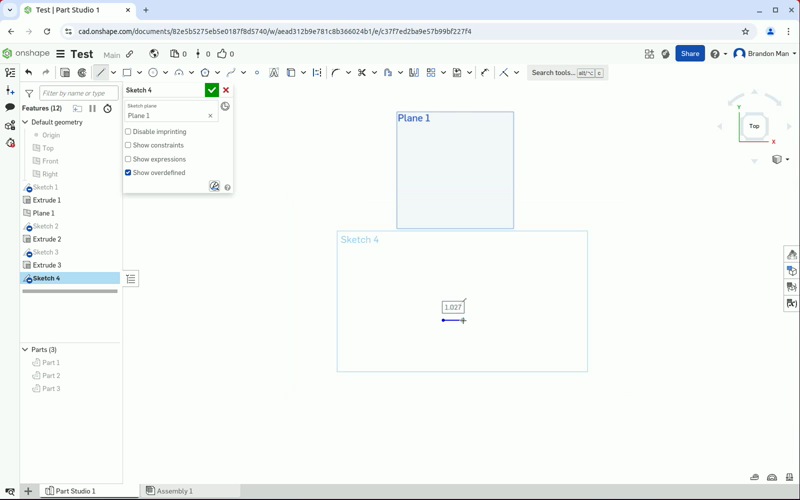
scroll(-6)
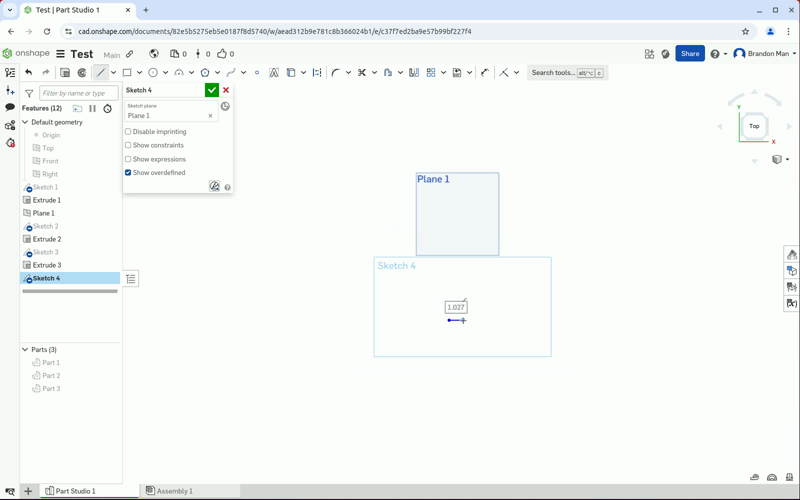
scroll(-6)
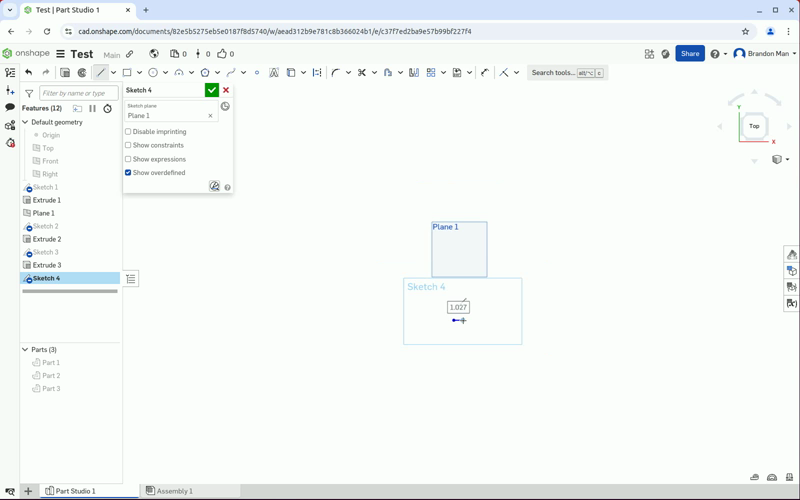
scroll(-6)
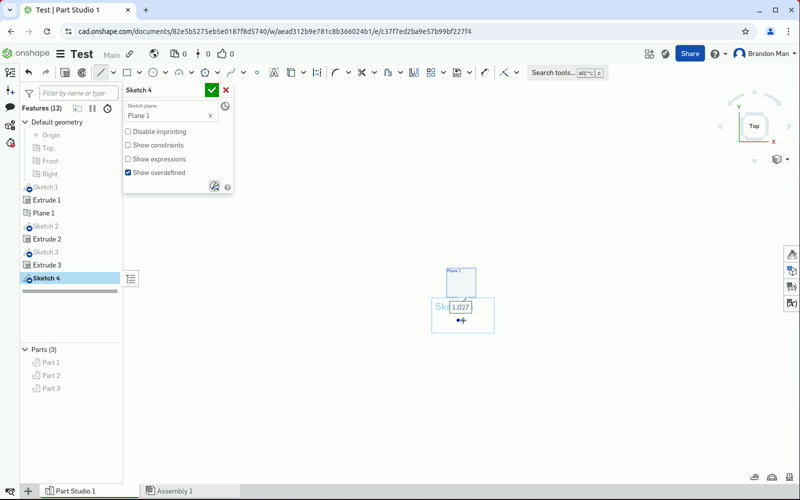
key_up(shift)
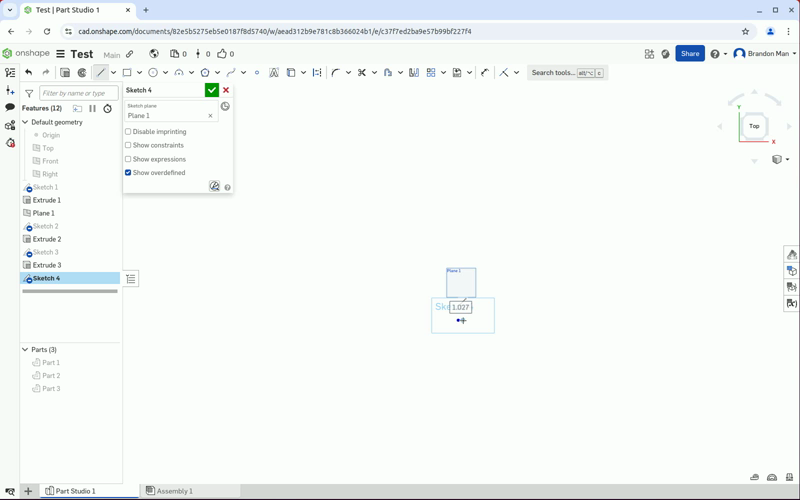
key_down(shift)
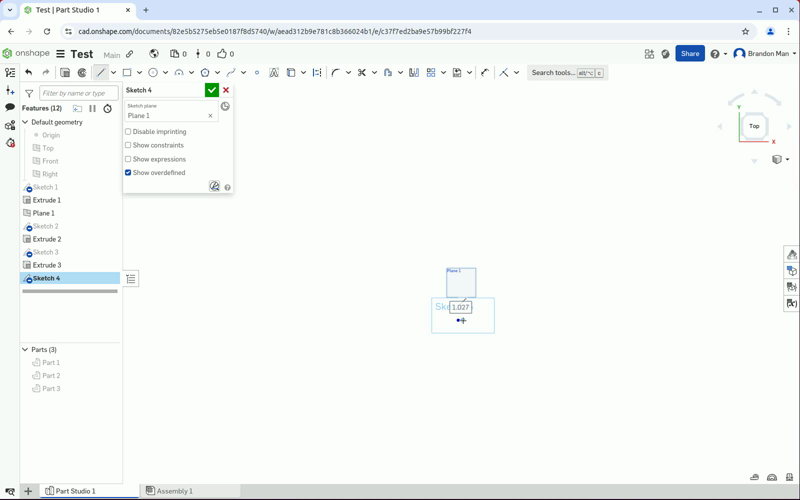
mouse_move(463, 245)
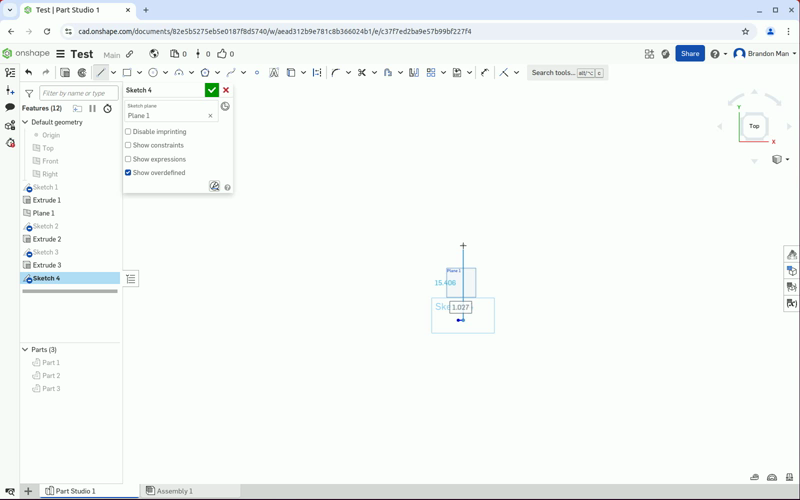
click(463, 245)
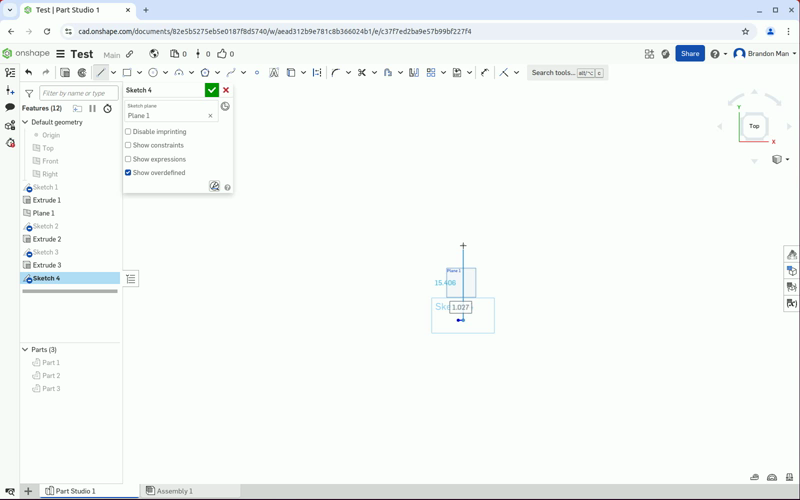
key_up(shift)
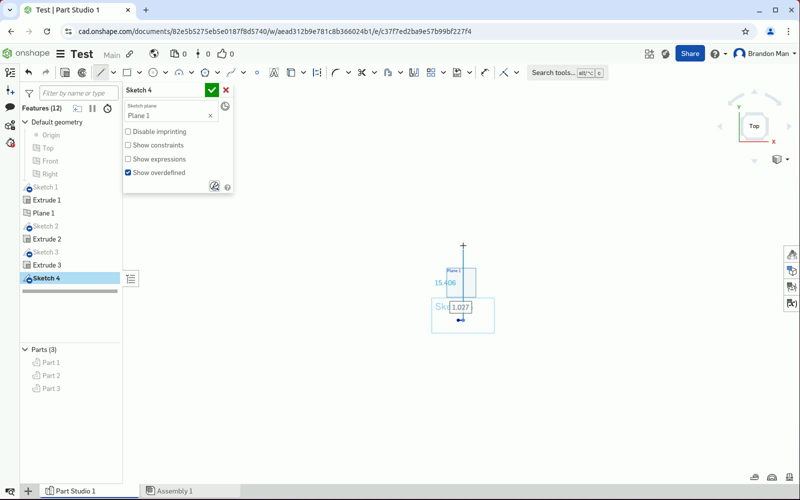
key_down(shift)
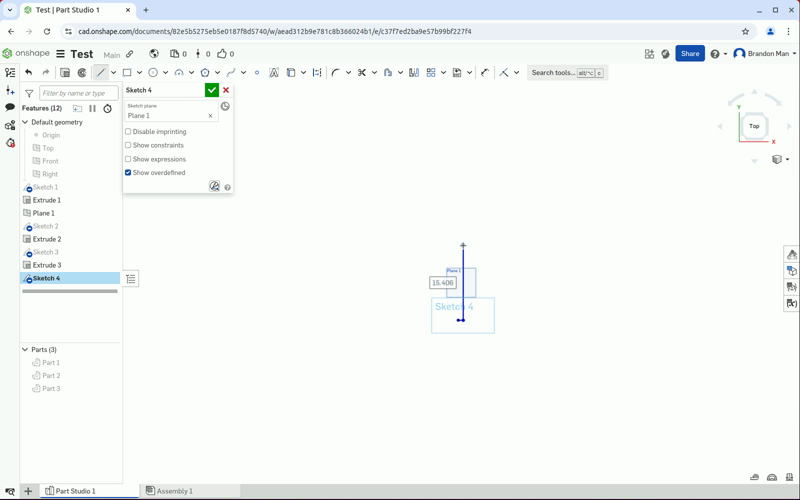
mouse_move(493, 245)
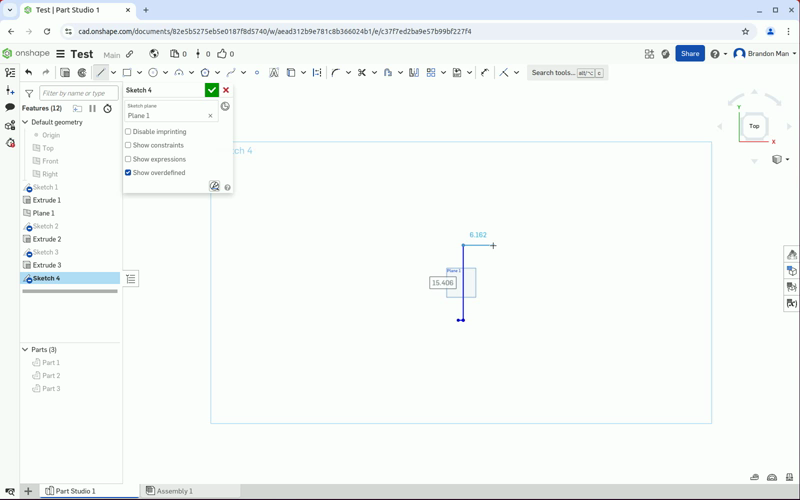
mouse_move(458, 245)
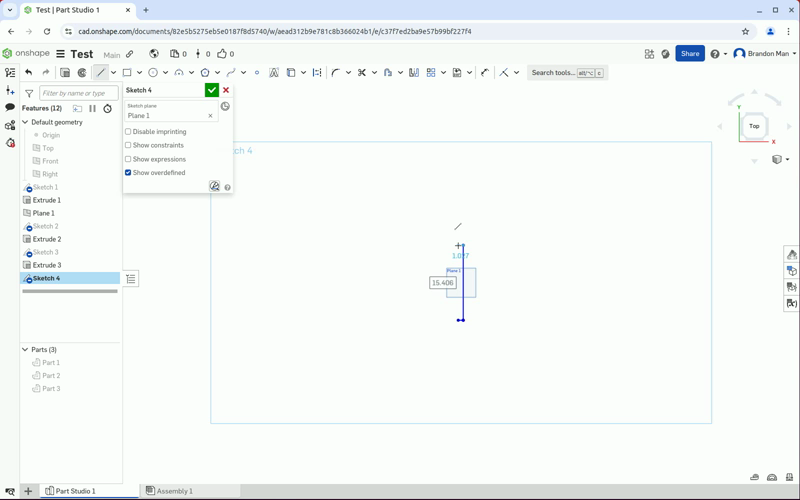
scroll(6)
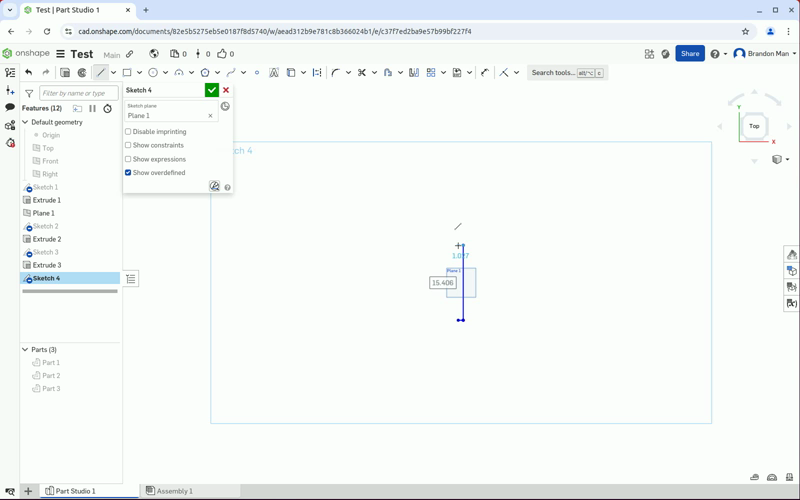
scroll(6)
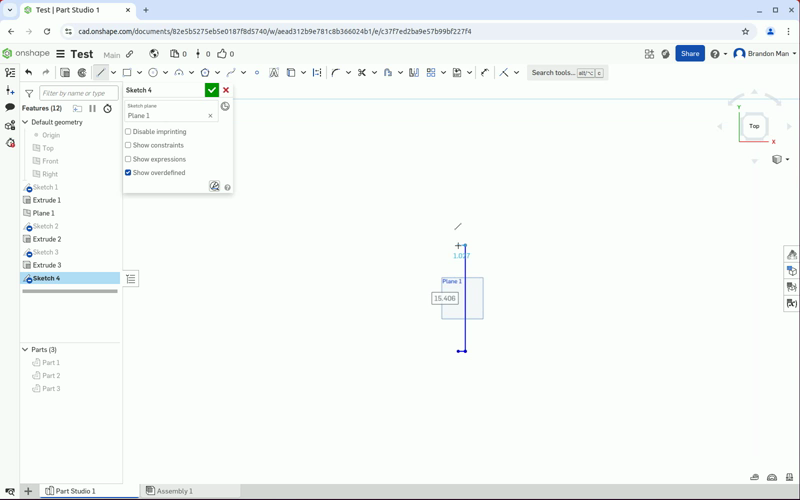
scroll(6)
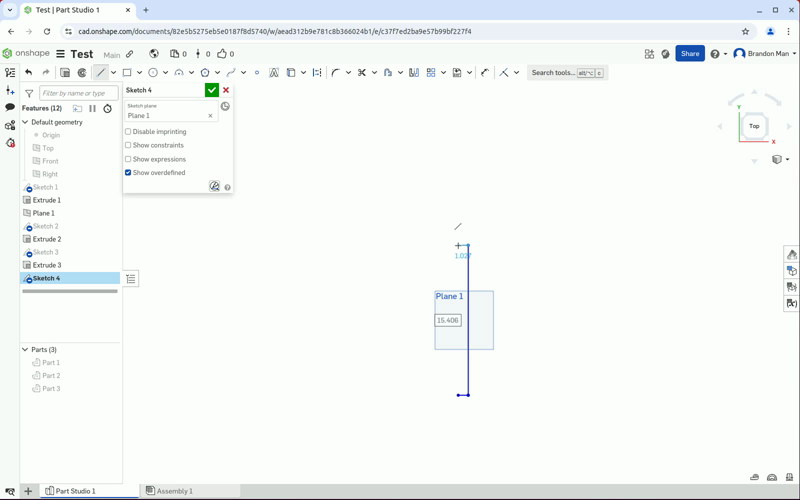
scroll(6)
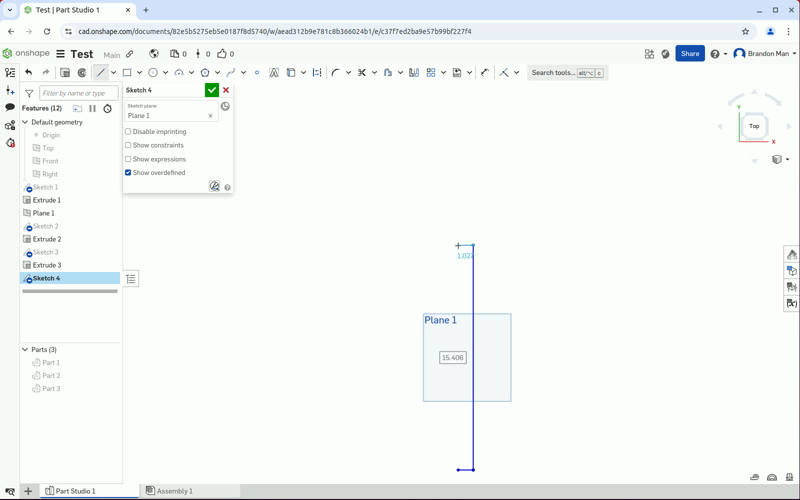
scroll(6)
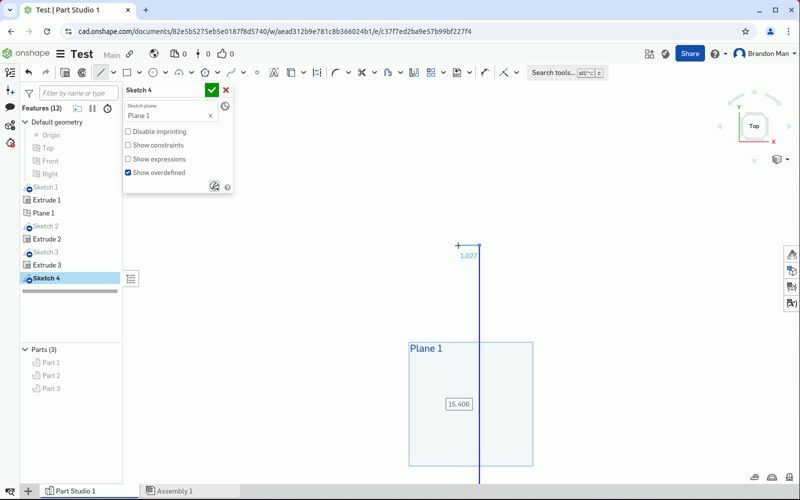
scroll(6)
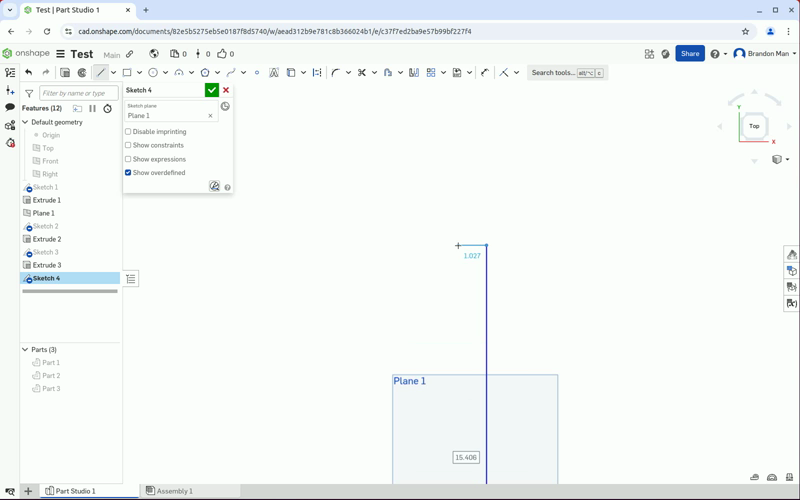
scroll(6)
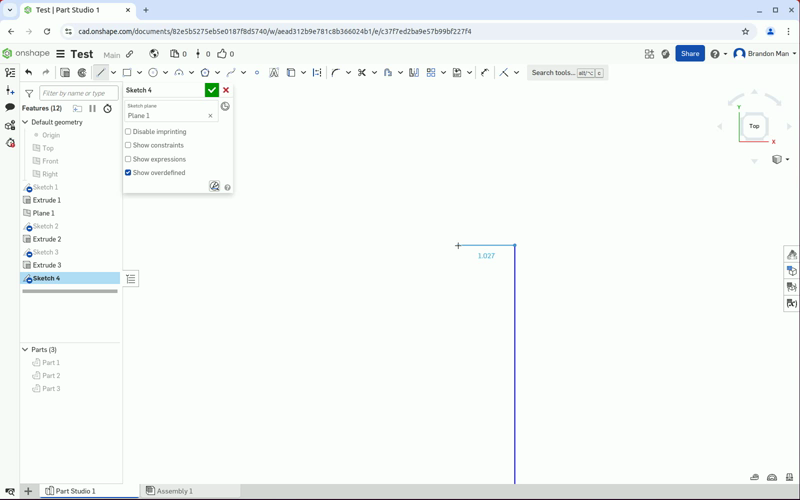
click(458, 245)
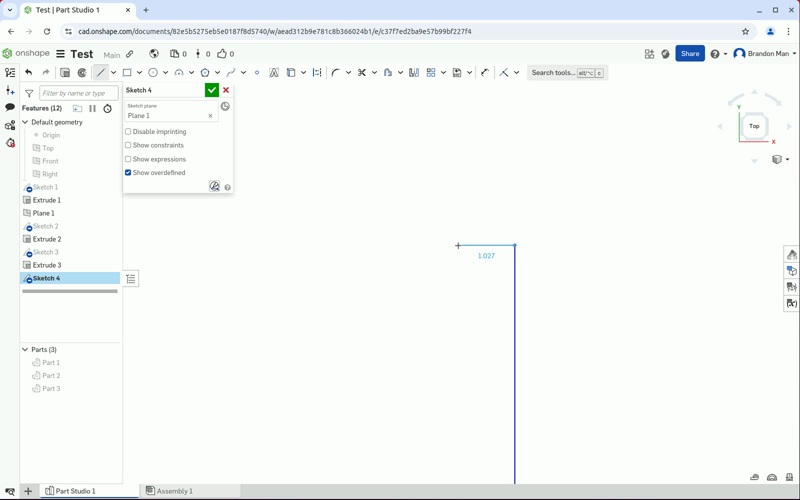
scroll(-6)
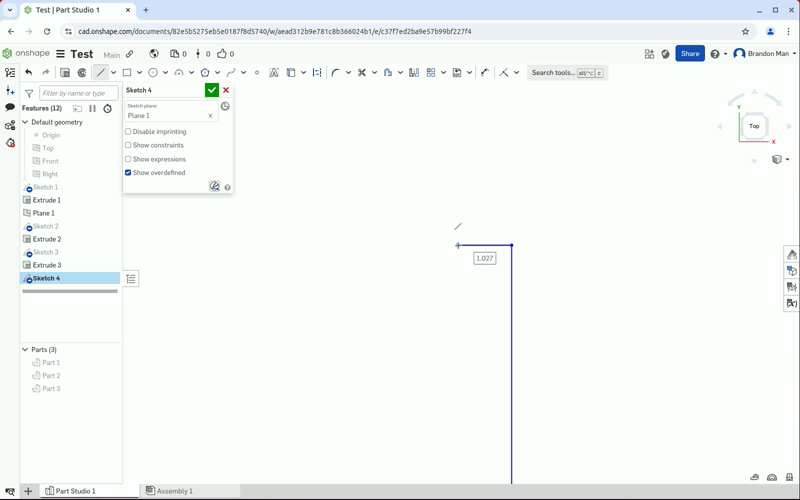
scroll(-6)
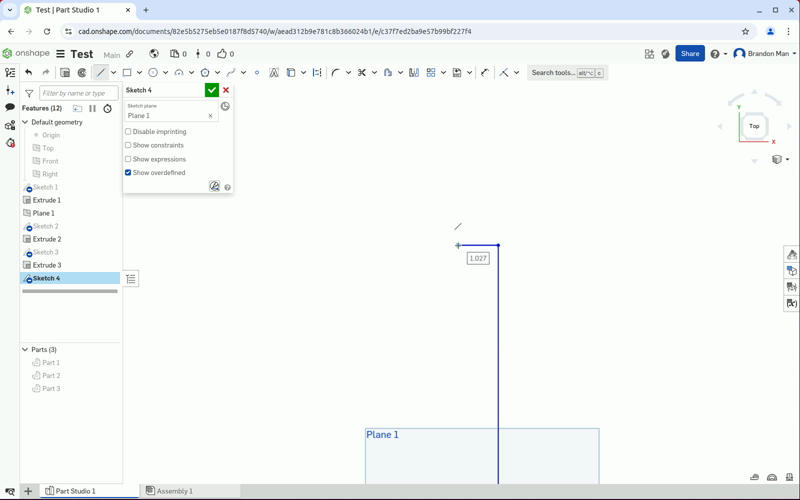
scroll(-6)
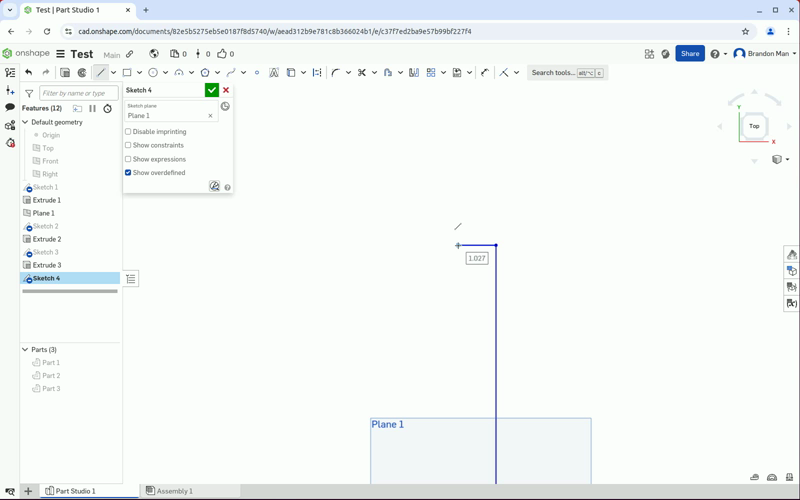
scroll(-6)
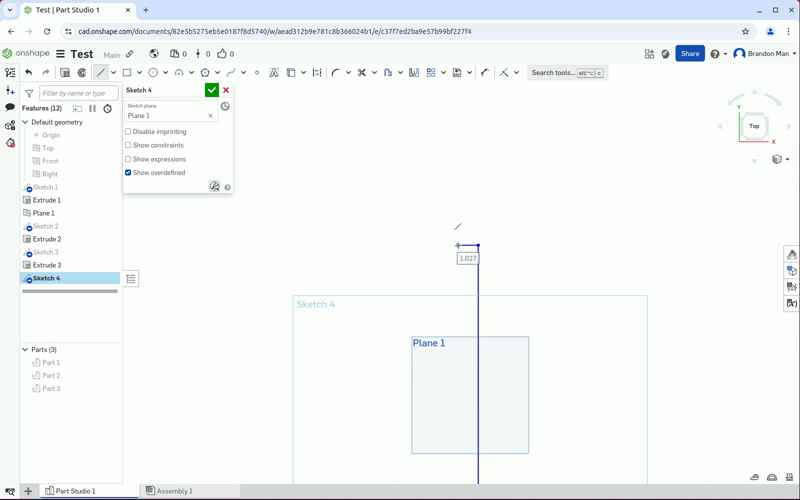
scroll(-6)
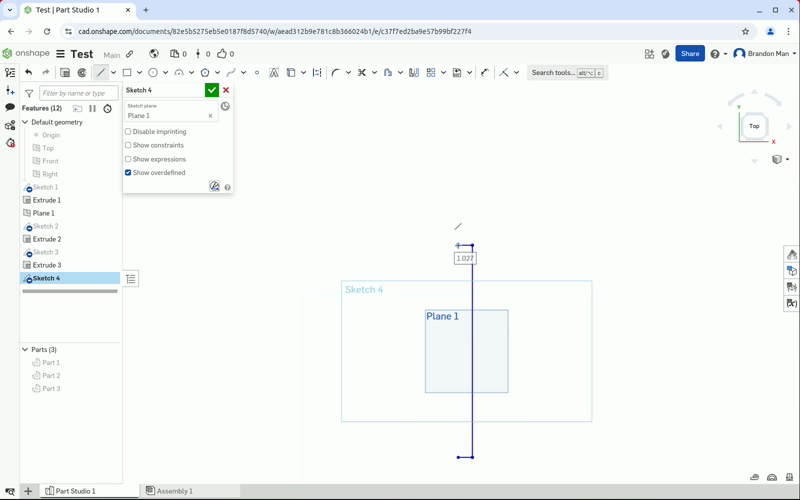
scroll(-6)
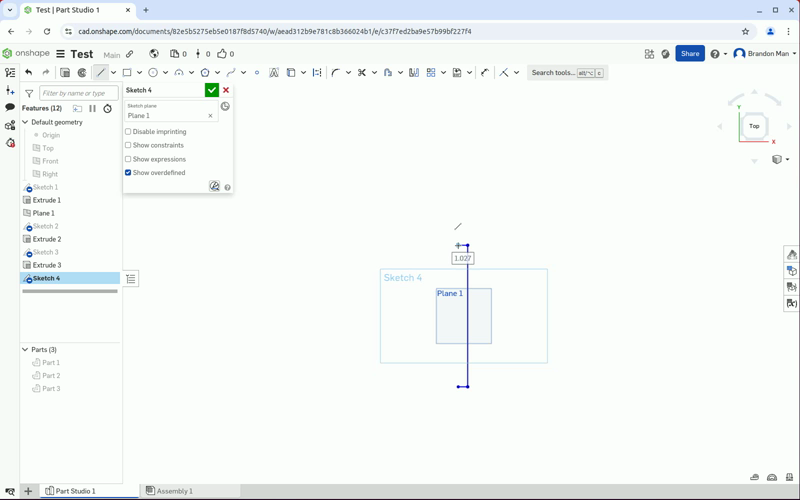
scroll(-6)
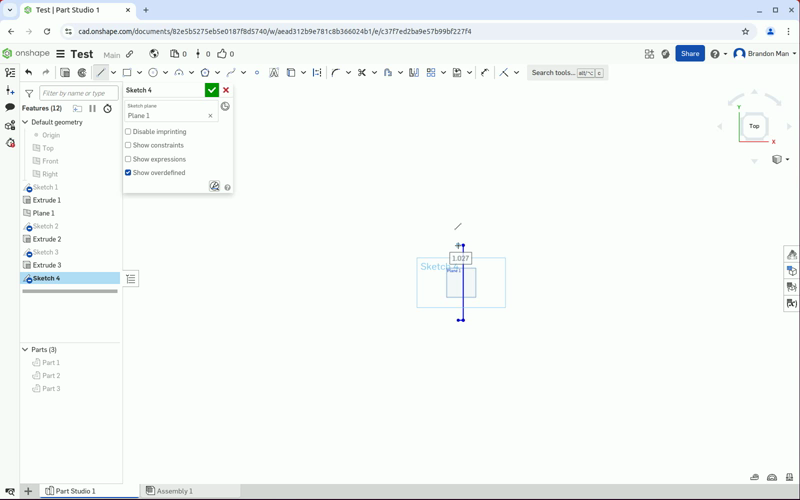
key_up(shift)
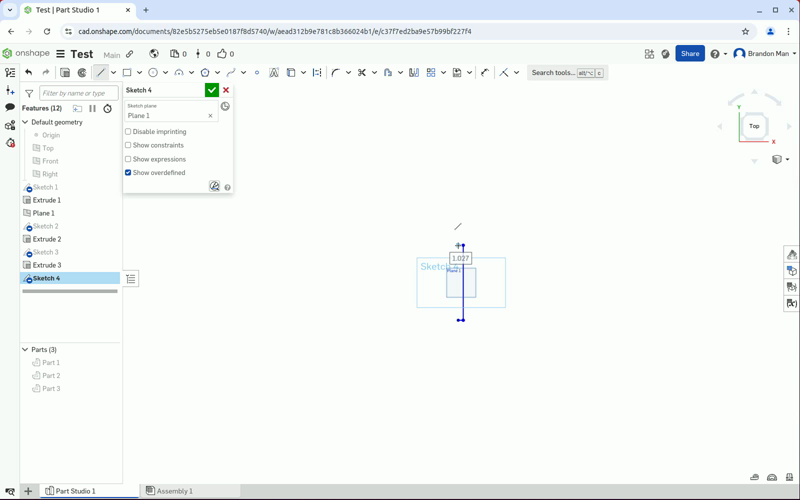
key_down(shift)
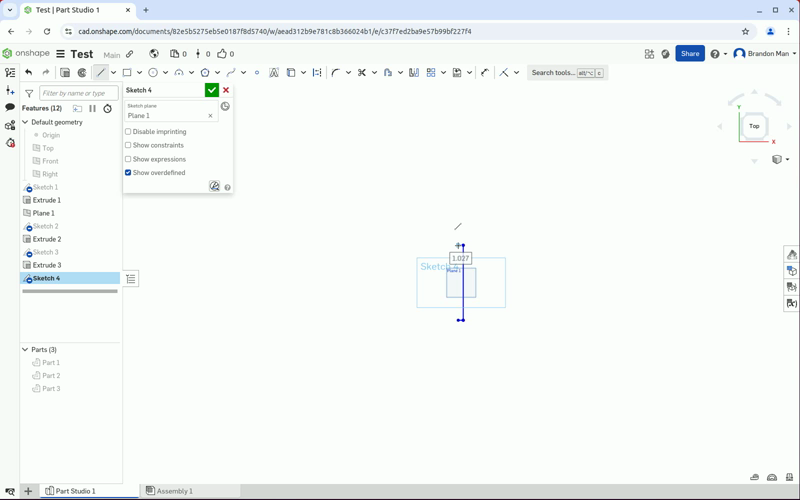
mouse_move(458, 320)
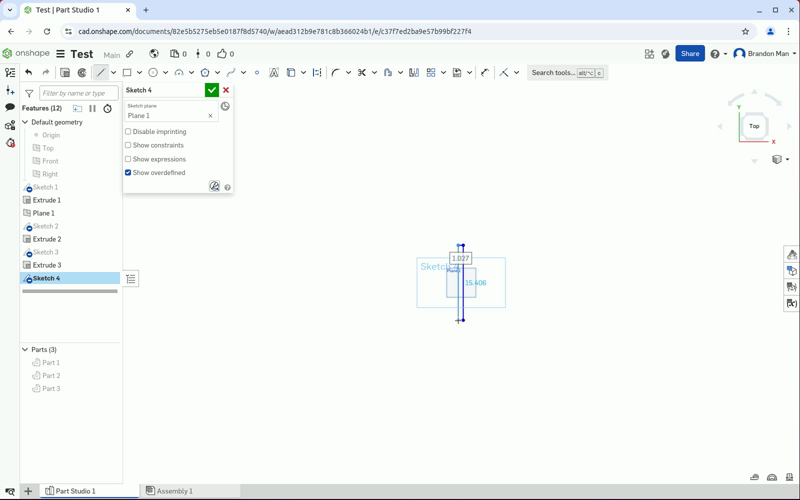
key_up(shift)
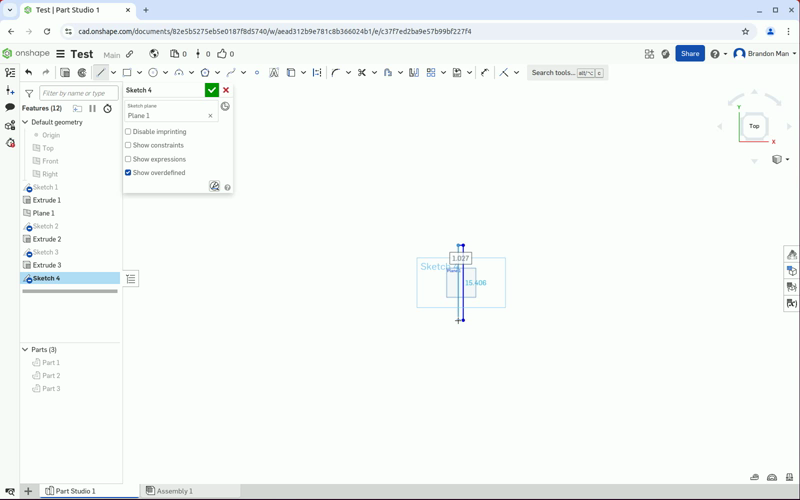
click(458, 320)
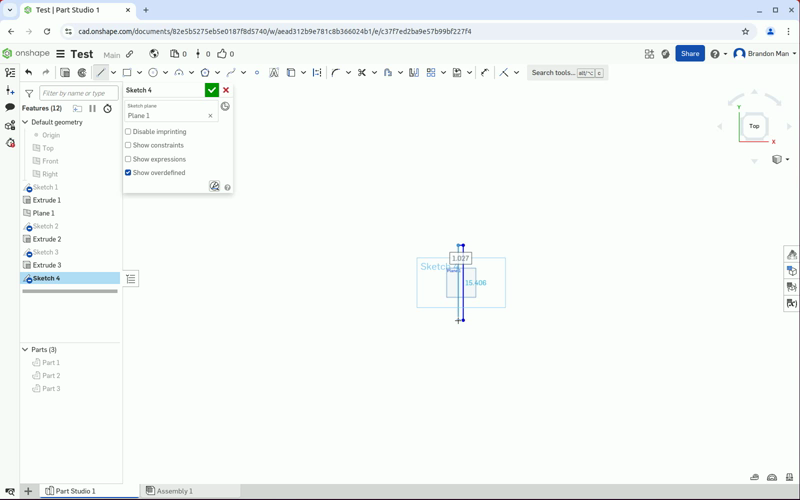
key(esc)
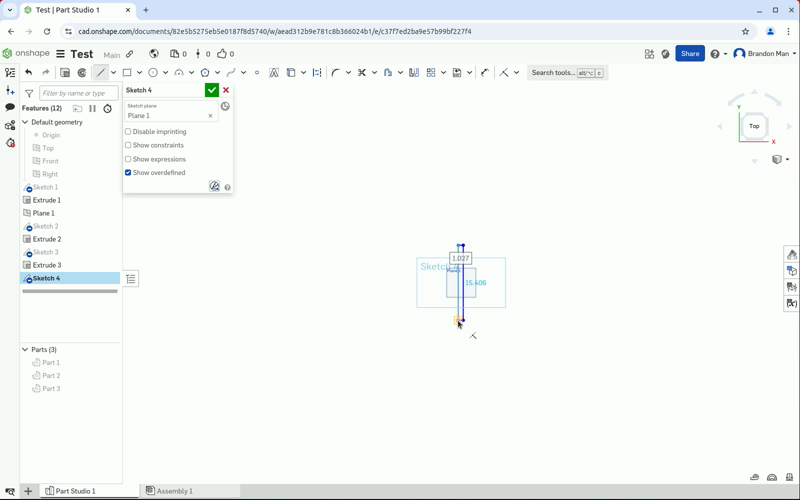
mouse_move(462, 293)
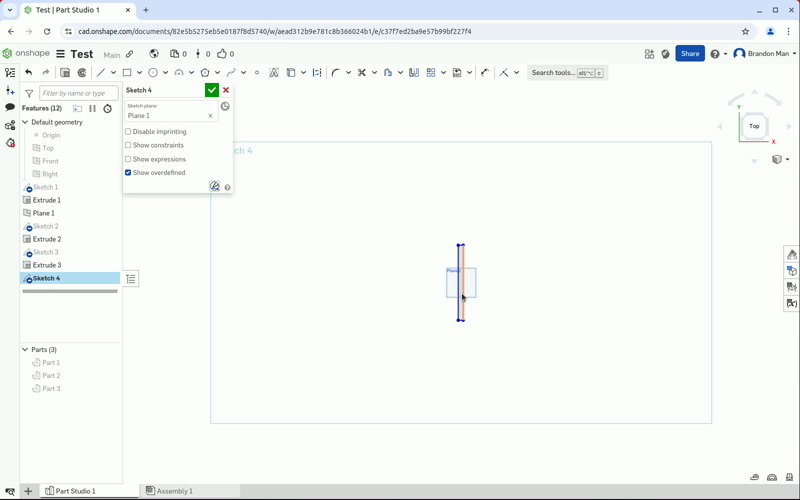
scroll(6)
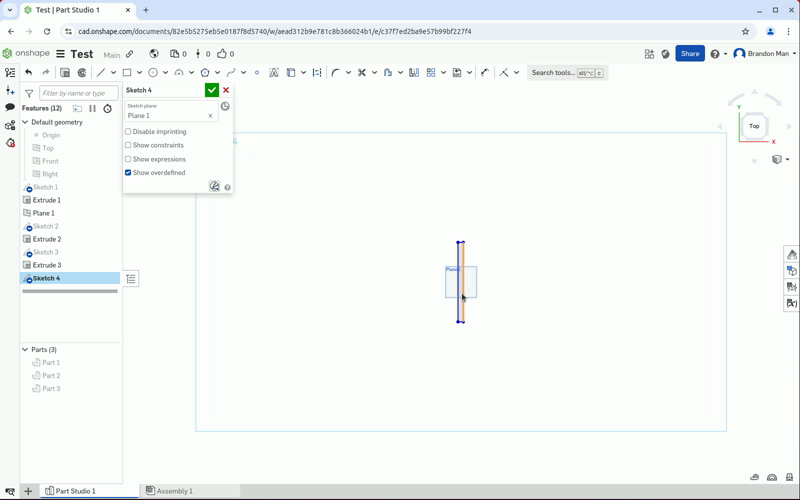
scroll(6)
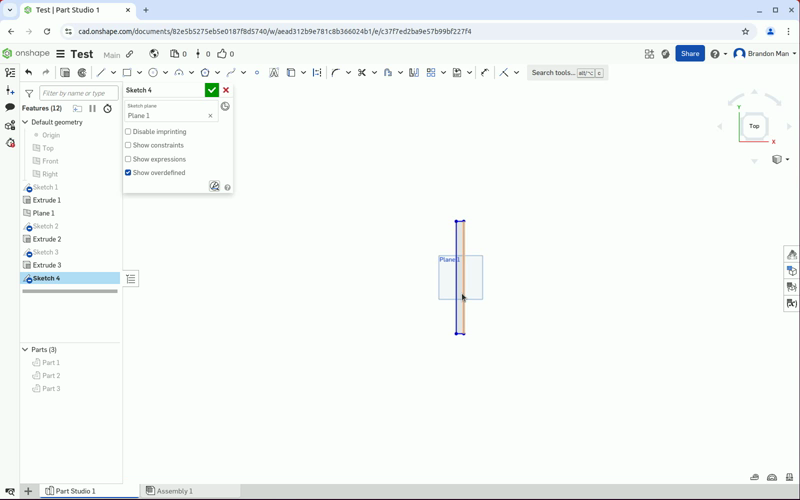
scroll(6)
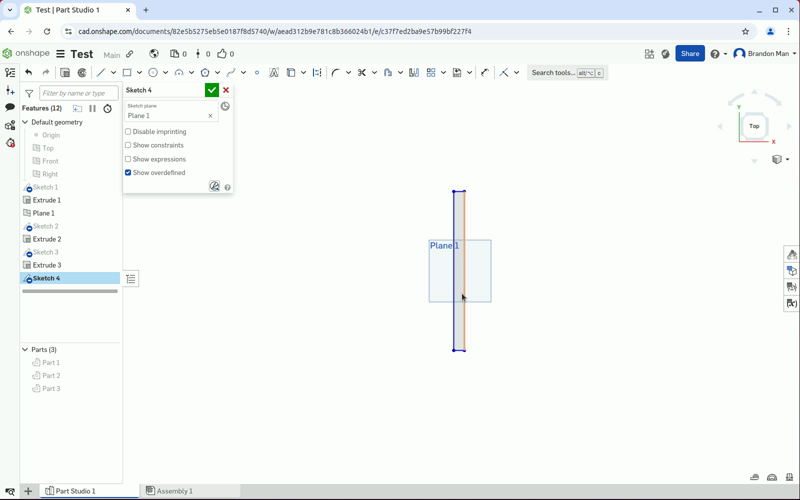
scroll(6)
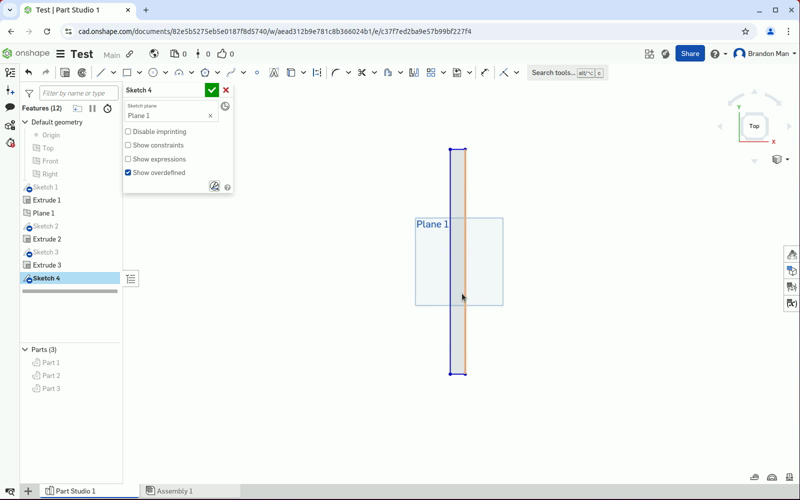
scroll(6)
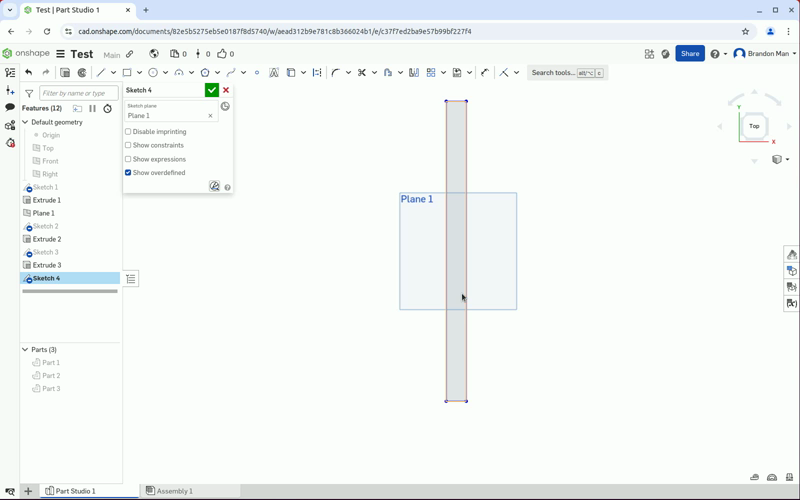
scroll(6)
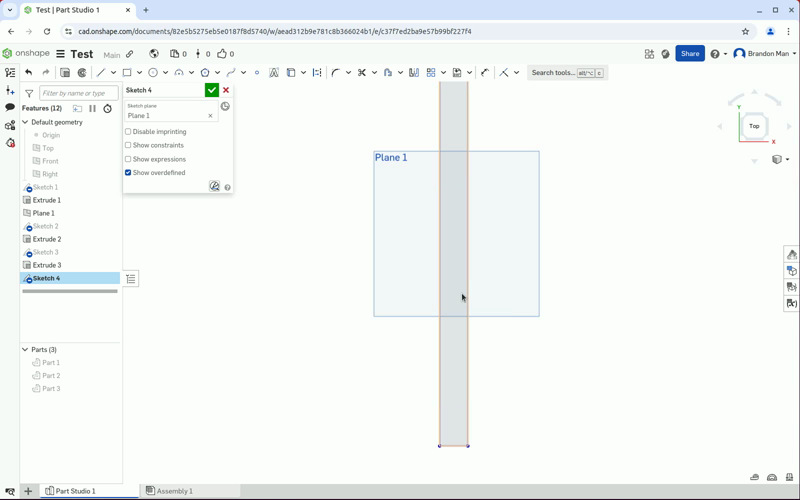
scroll(6)
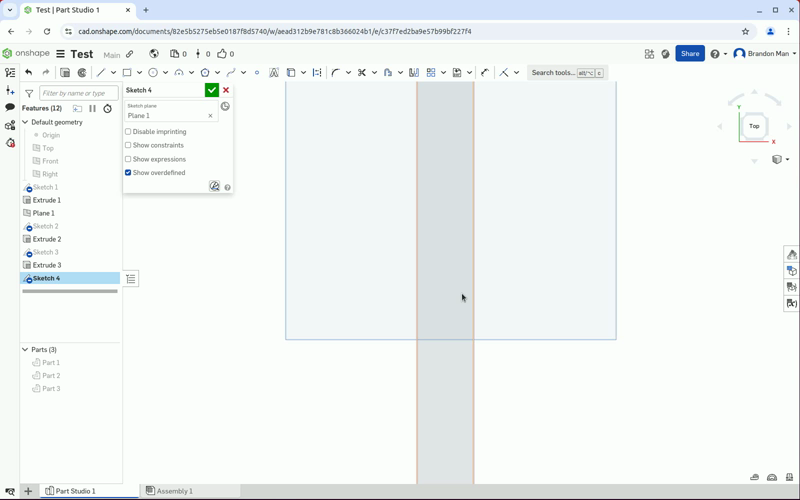
click(462, 293)
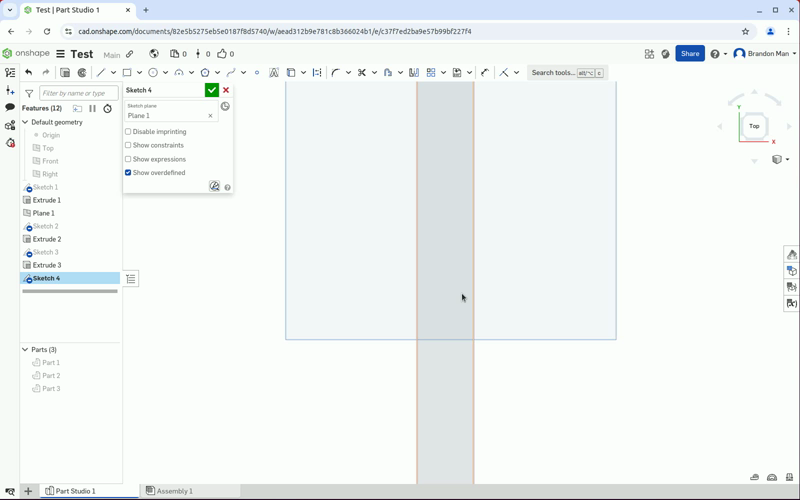
scroll(-6)
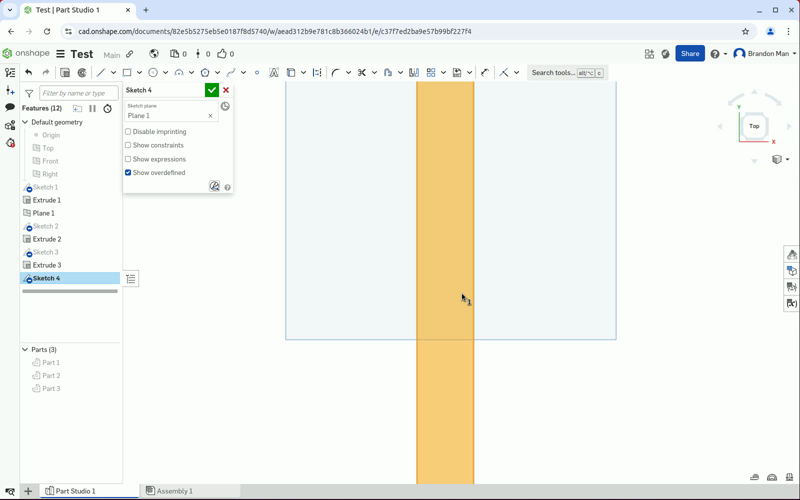
scroll(-6)
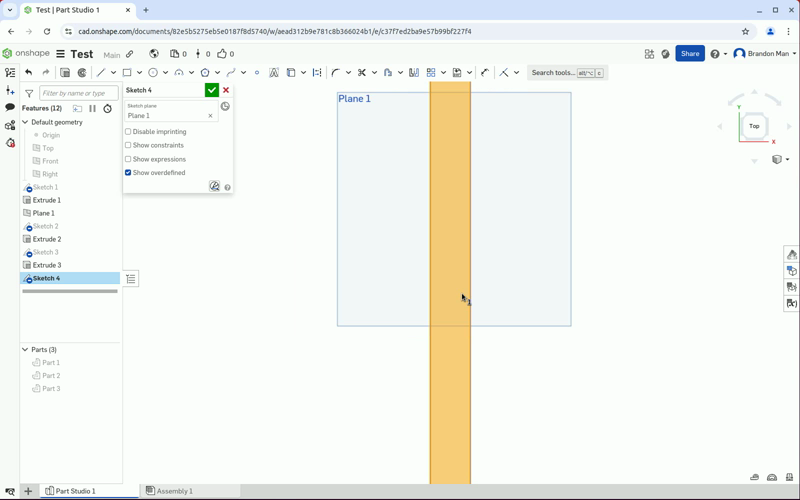
scroll(-6)
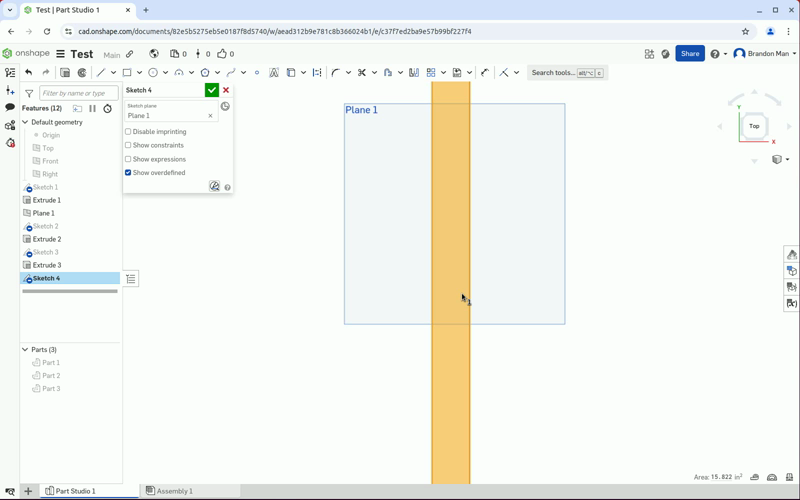
scroll(-6)
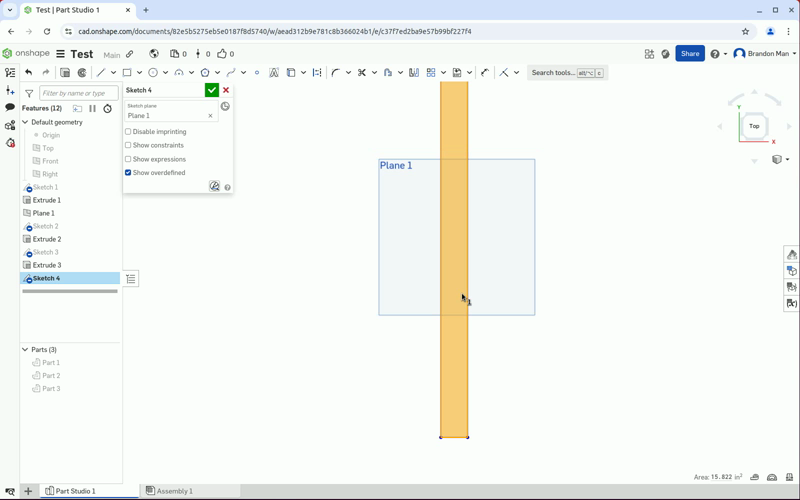
scroll(-6)
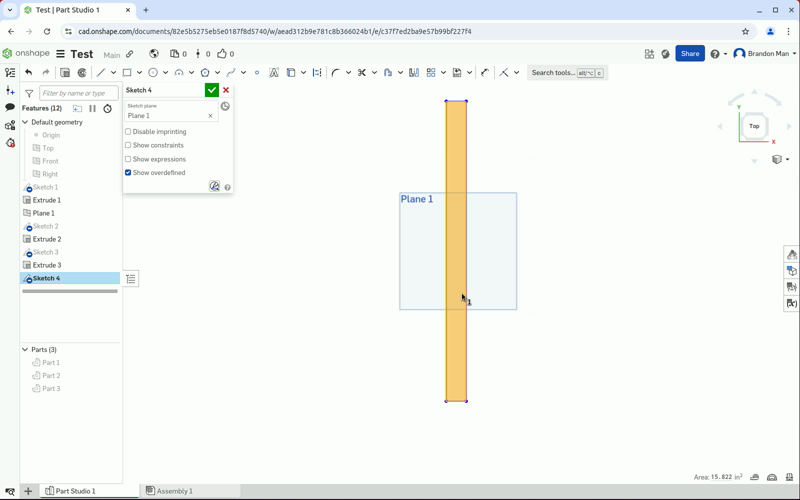
scroll(-6)
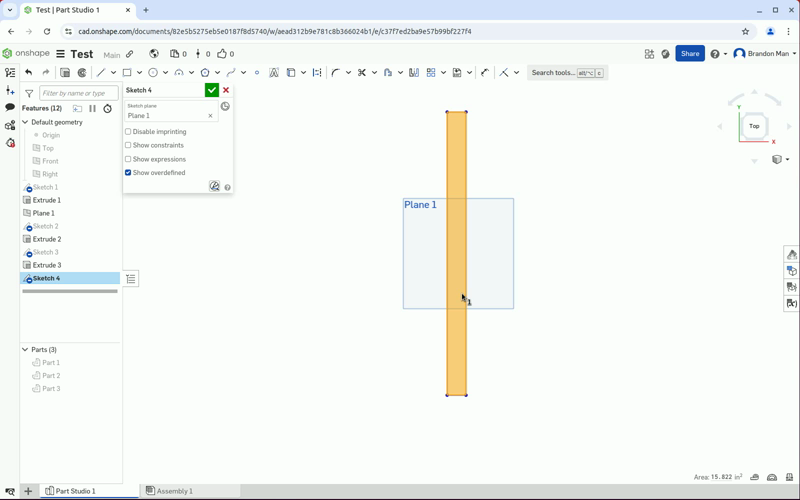
scroll(-6)
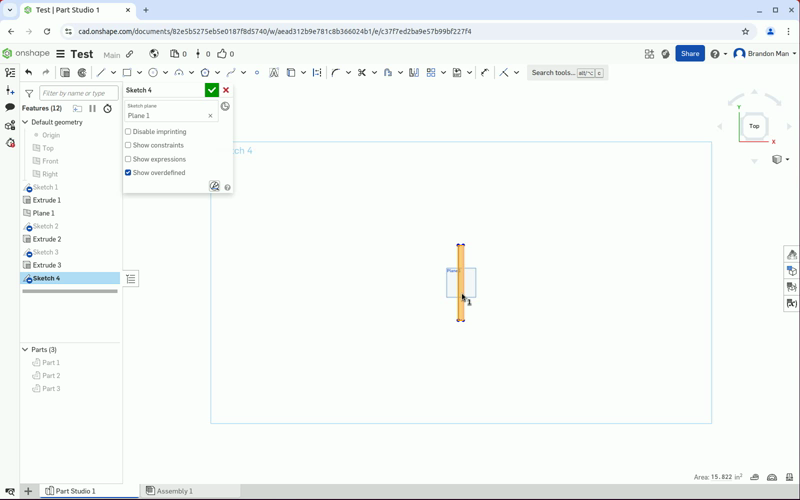
mouse_move(73, 352)
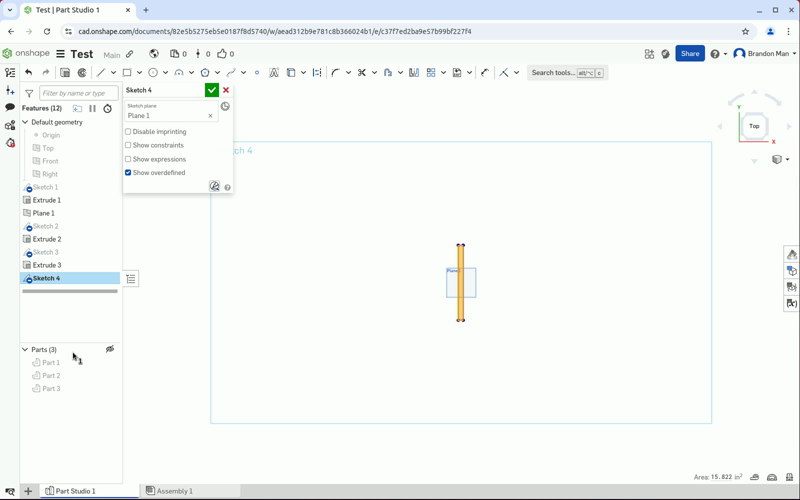
key(shift+y)
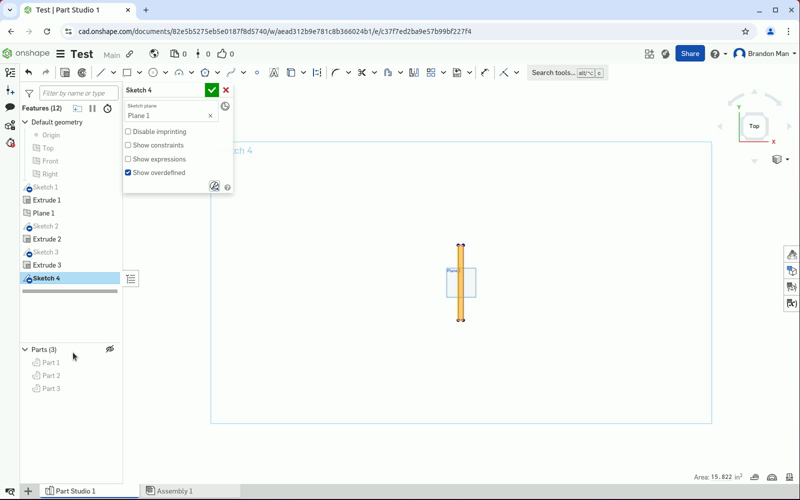
key(shift+e)
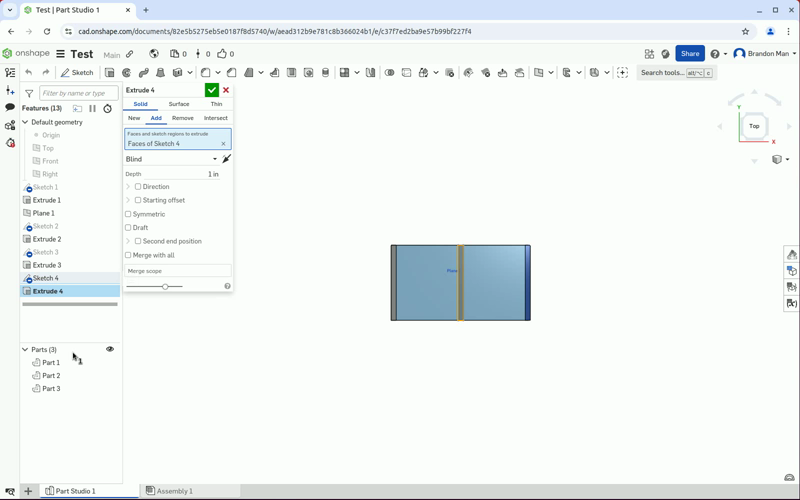
mouse_move(143, 106)
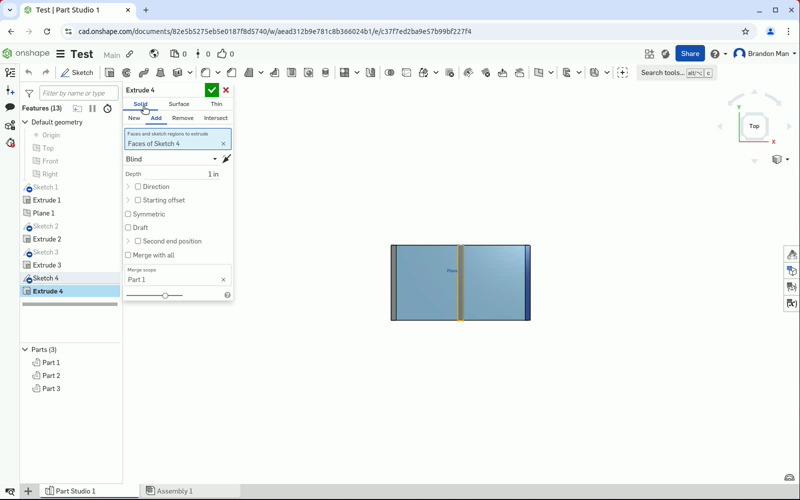
click(143, 106)
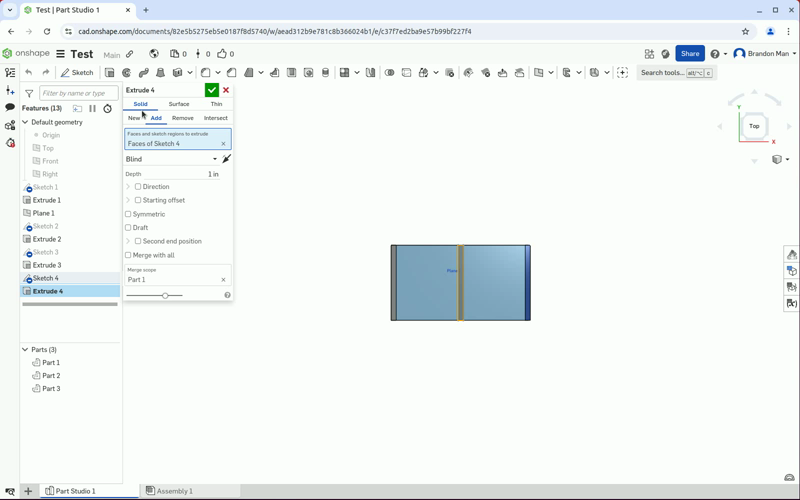
mouse_move(137, 120)
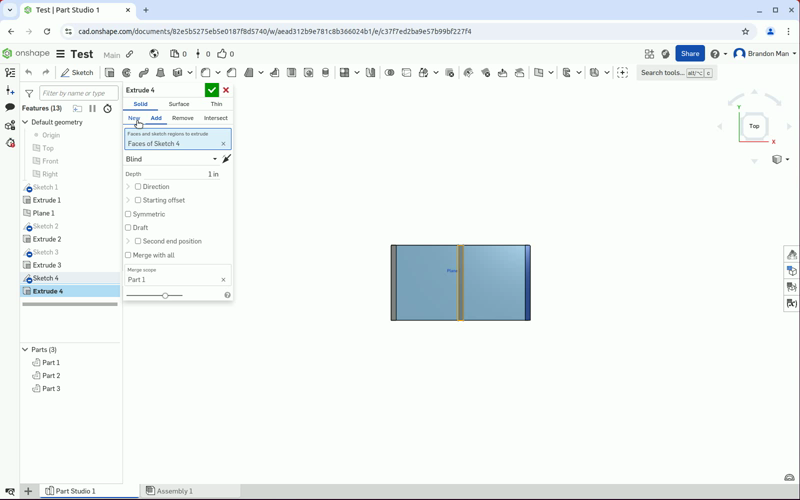
click(137, 120)
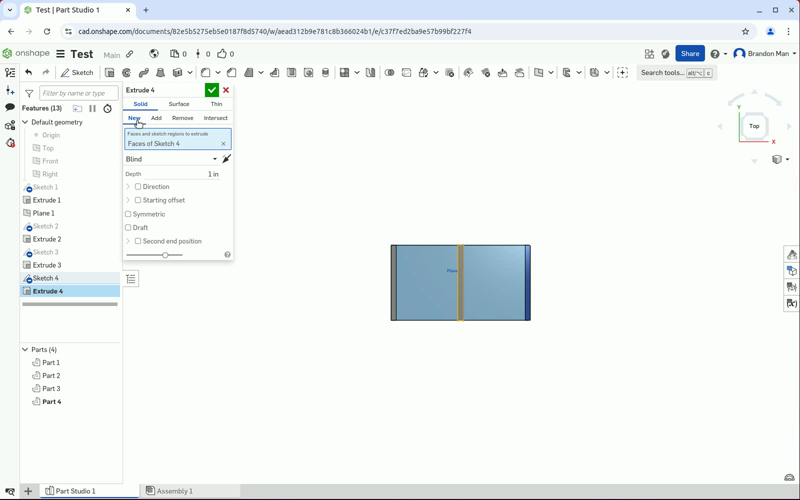
key(tab, 4)
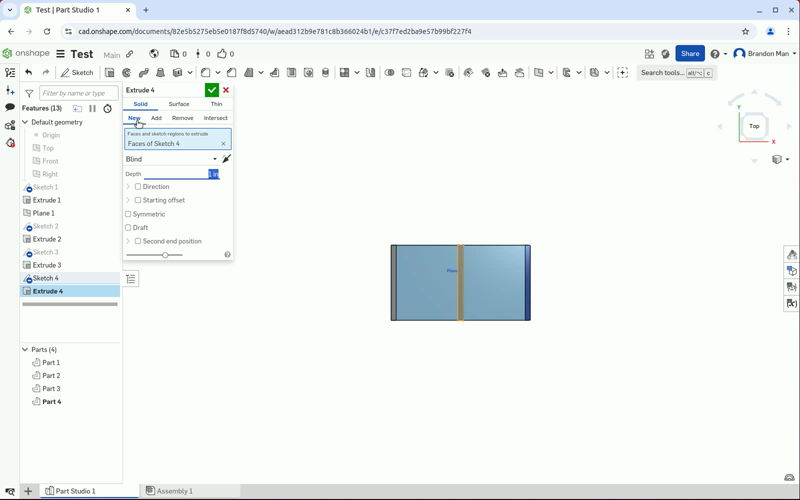
text(15.165)
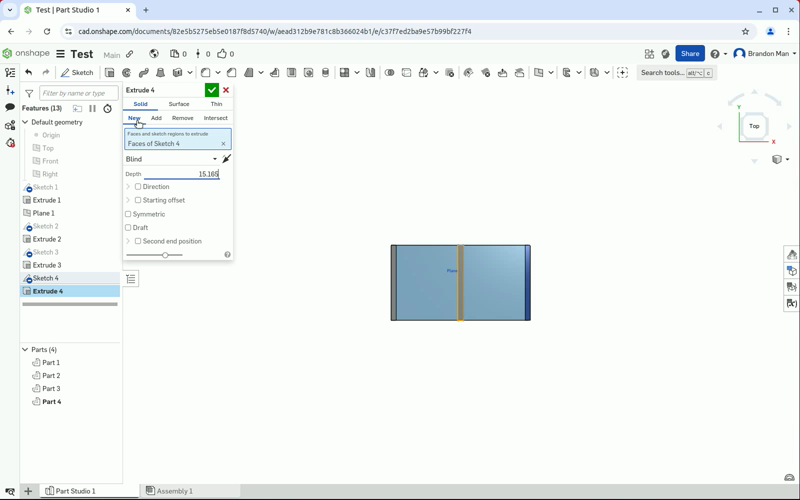
key(enter)
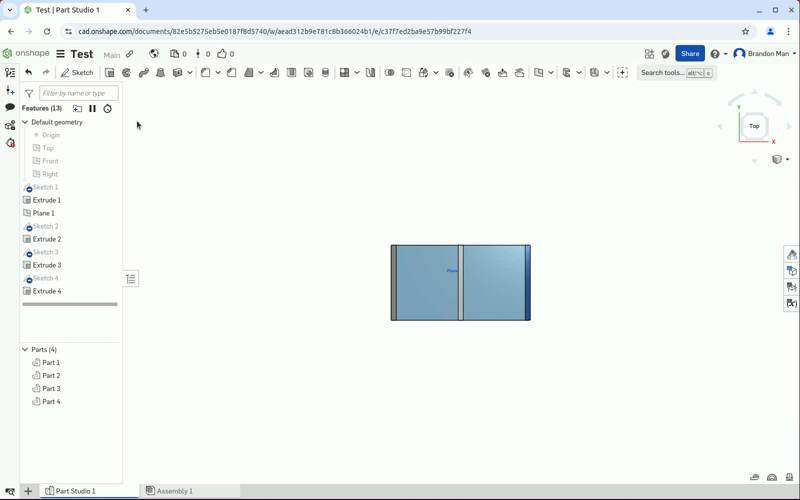
key(shift+h)
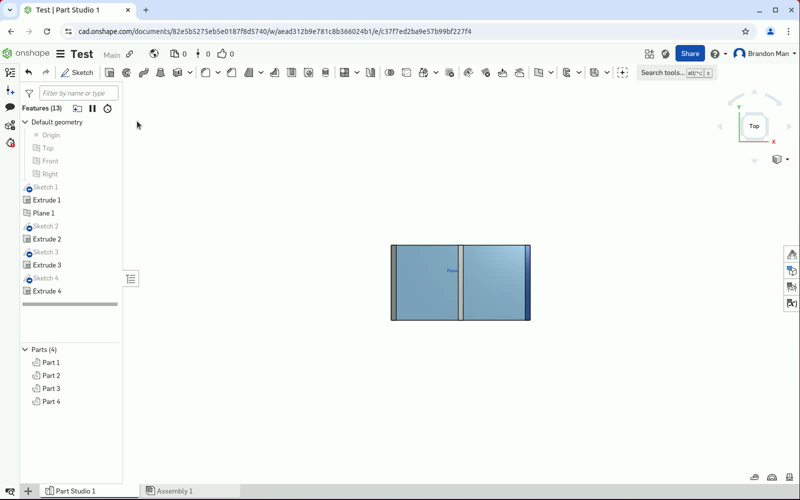
key(shift+h)
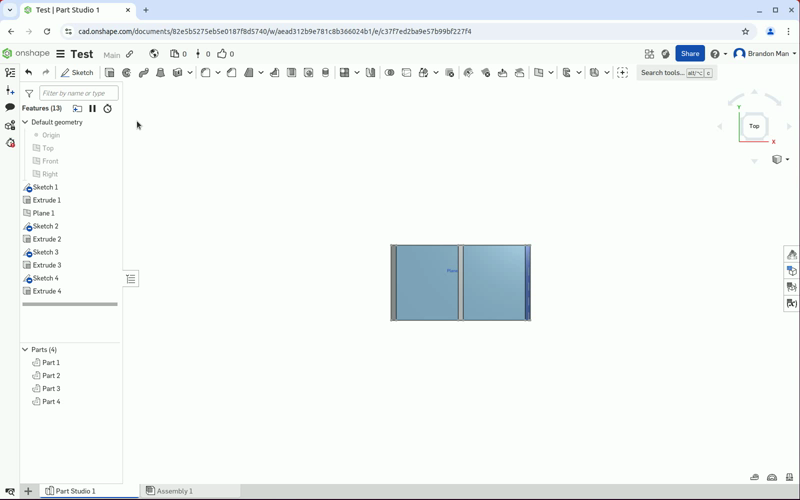
key(shift+7)
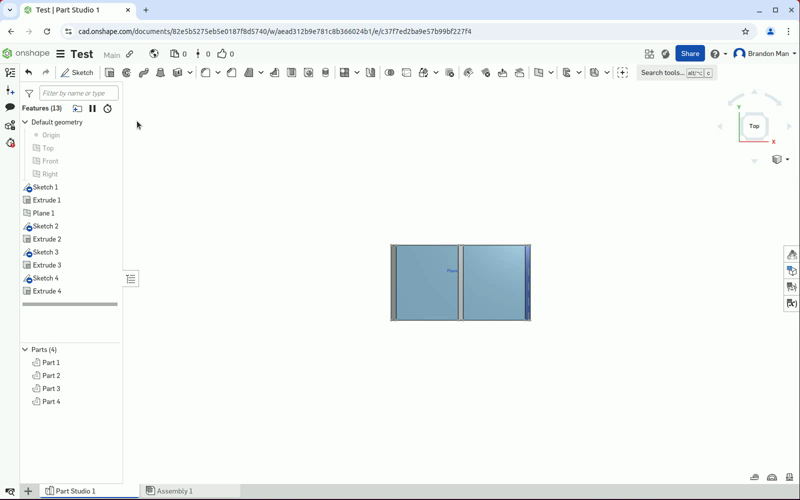
key(up, 3)
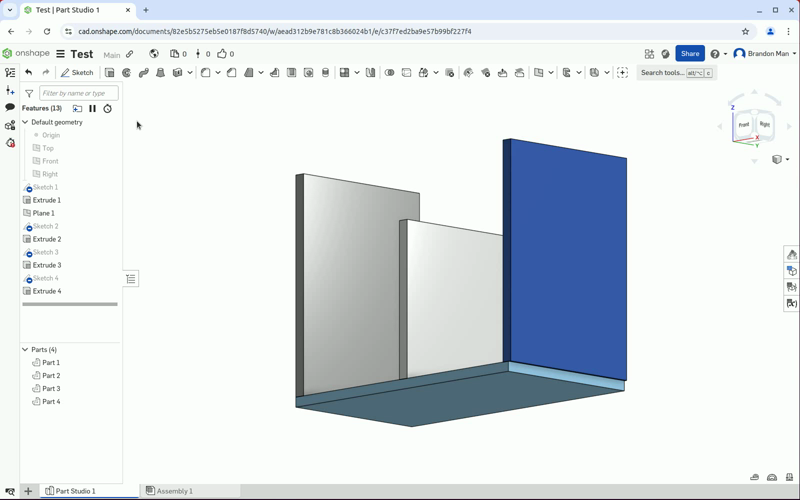
key(left, 3)
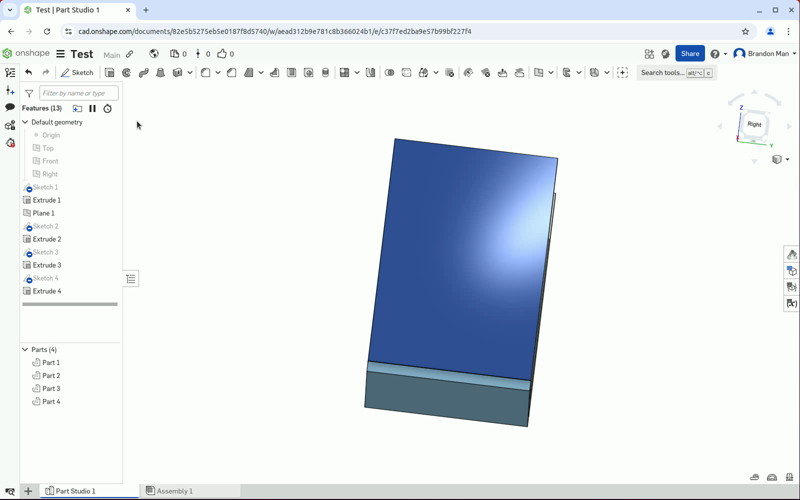
key(right, 3)
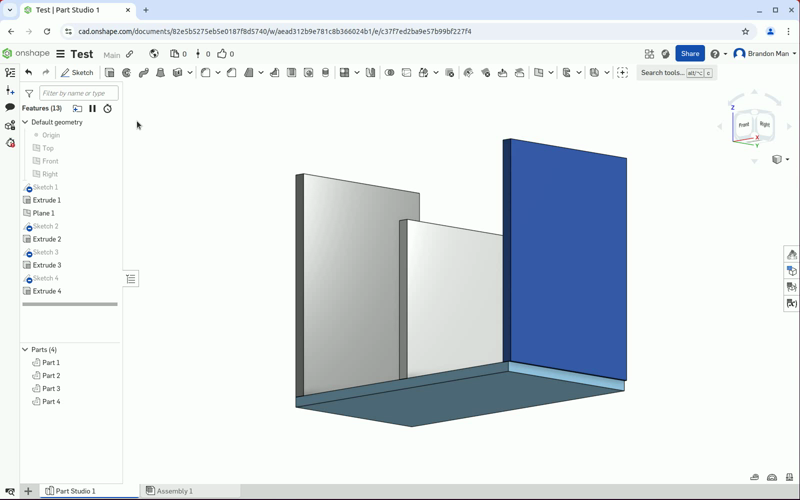
key(down, 3)
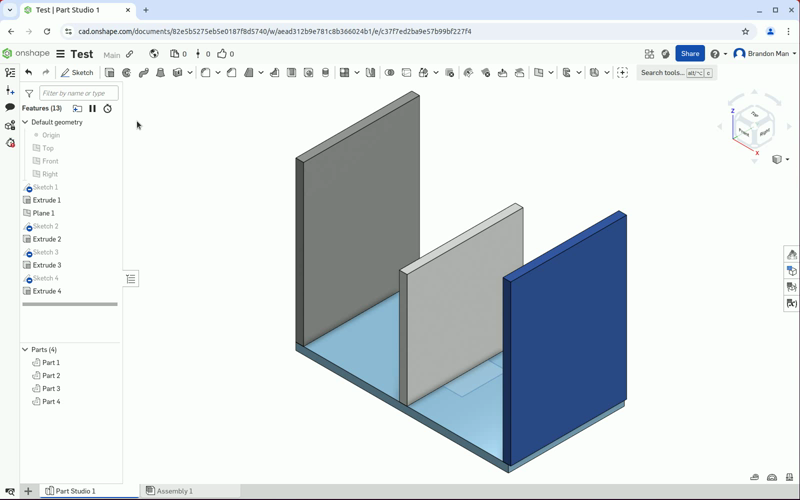
mouse_move(73, 189)
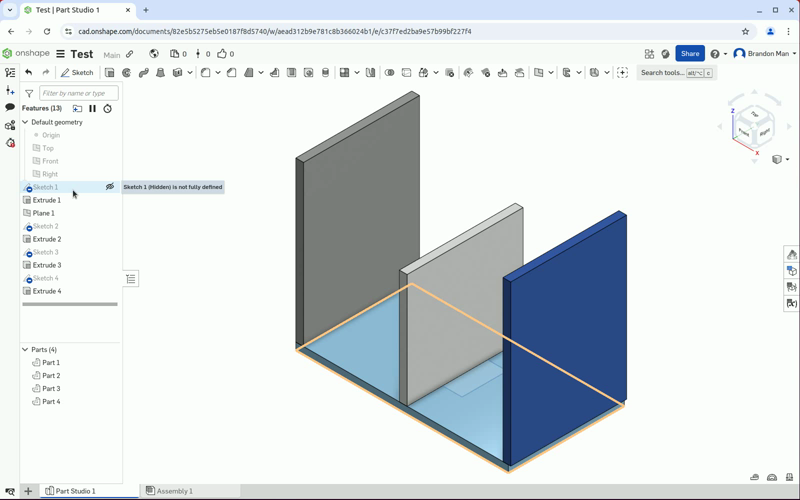
click(73, 189)